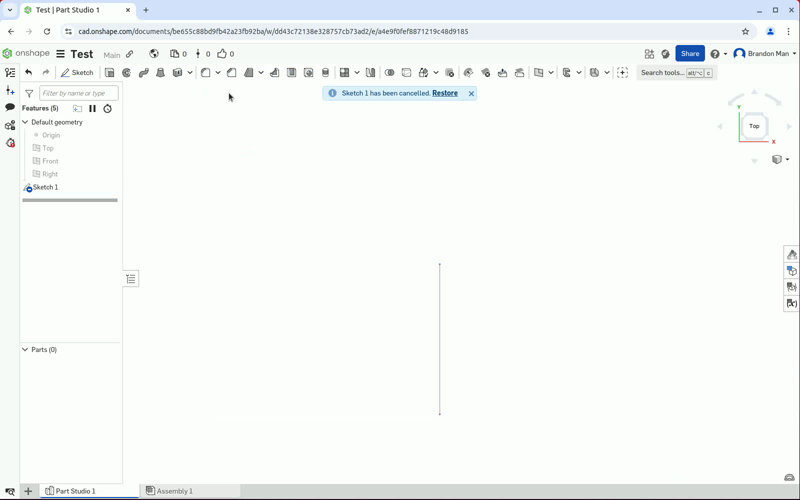
key(shift+h)
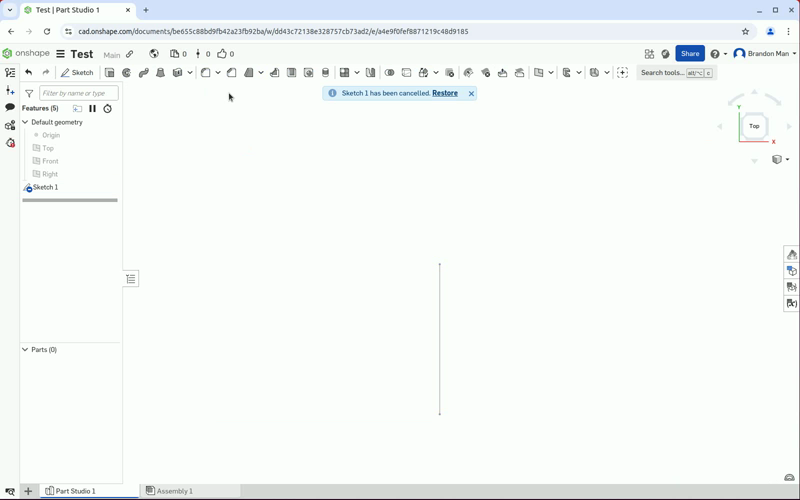
key(shift+s)
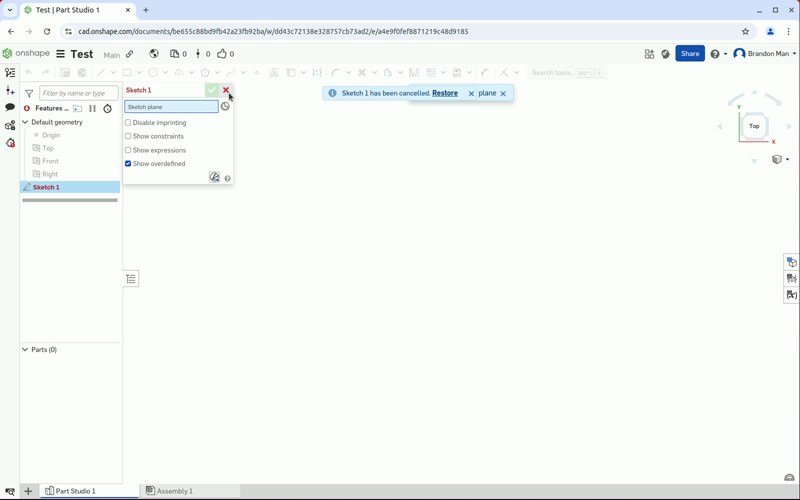
mouse_move(73, 150)
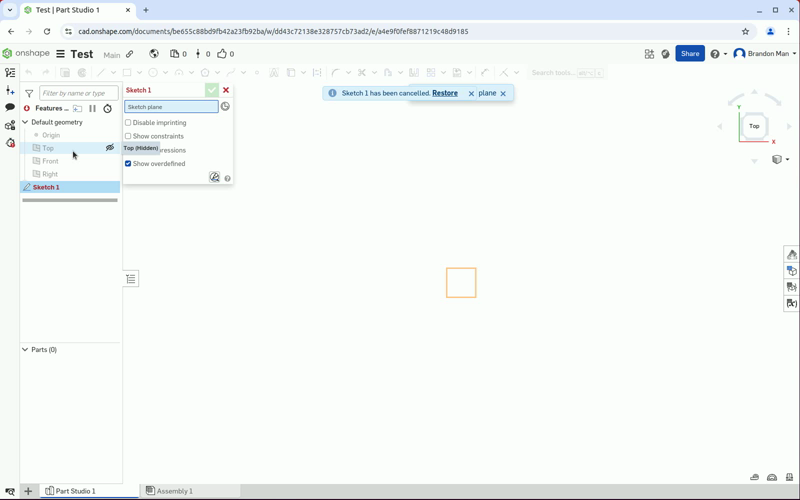
click(73, 150)
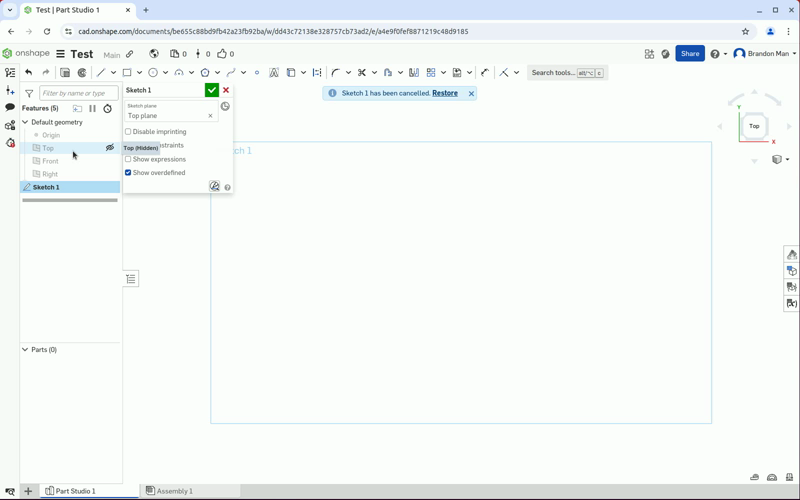
mouse_move(73, 352)
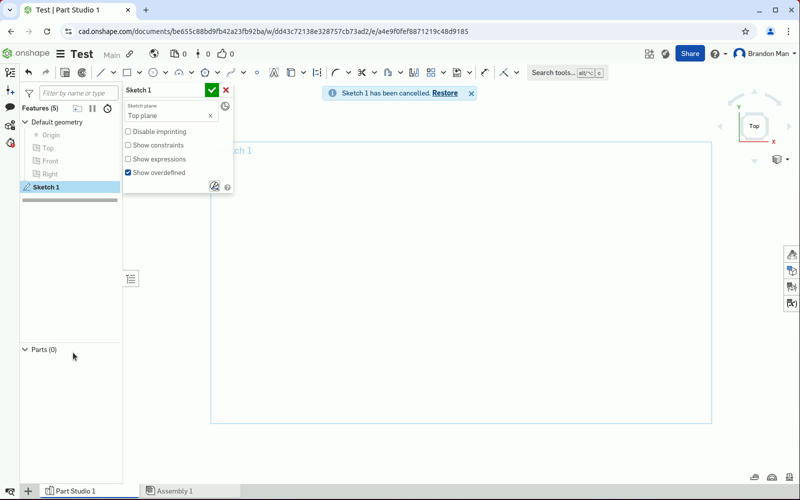
key(y)
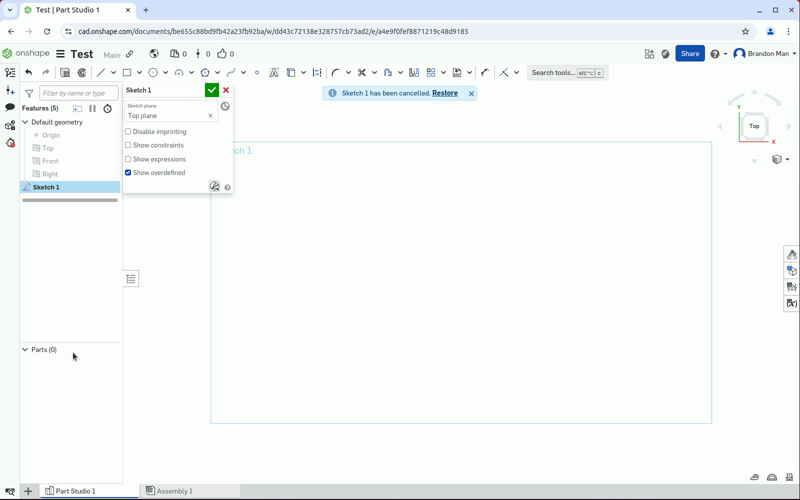
key(l)
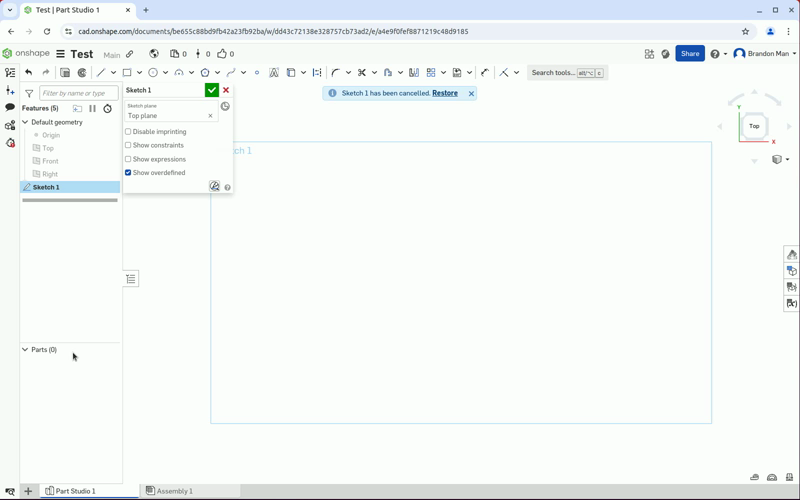
key_down(shift)
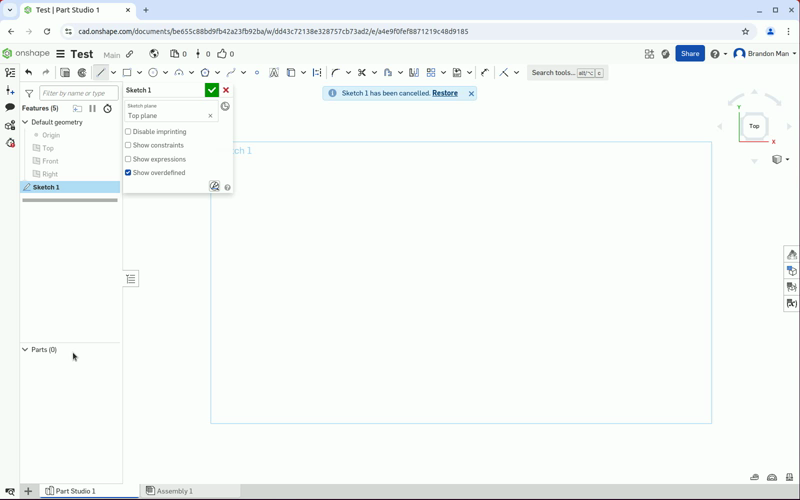
mouse_move(422, 304)
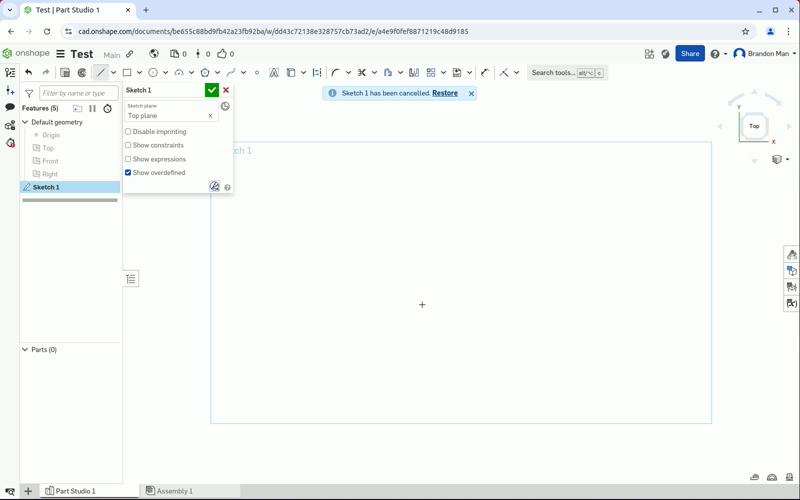
click(422, 304)
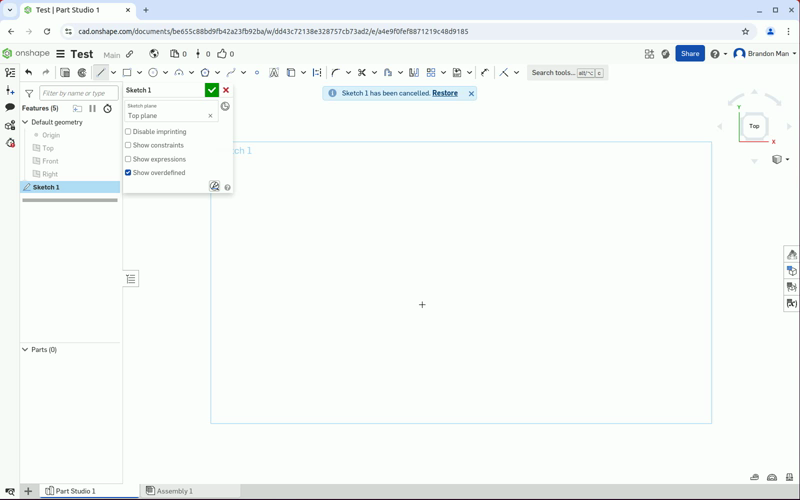
key_up(shift)
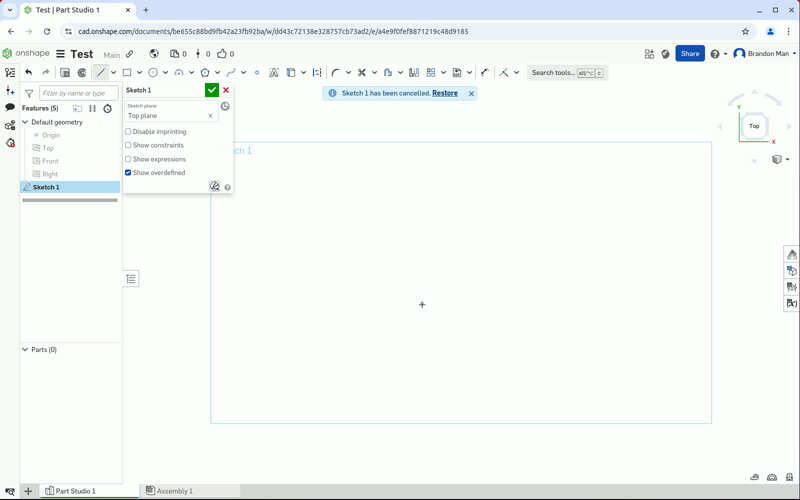
key_down(shift)
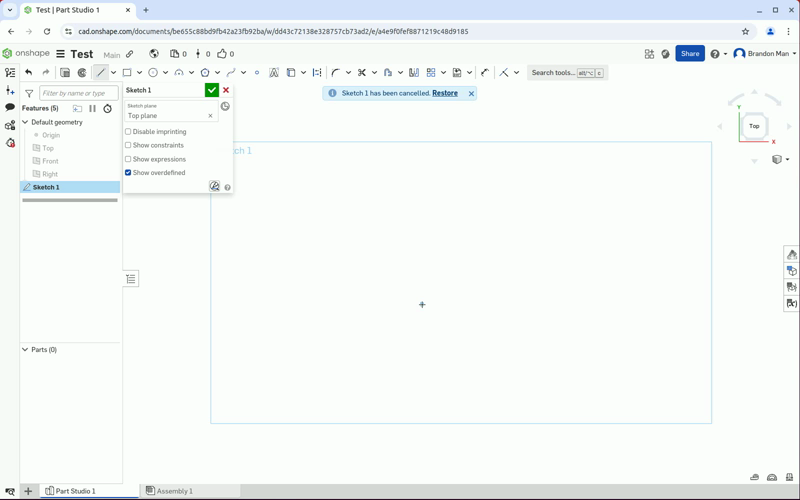
mouse_move(499, 304)
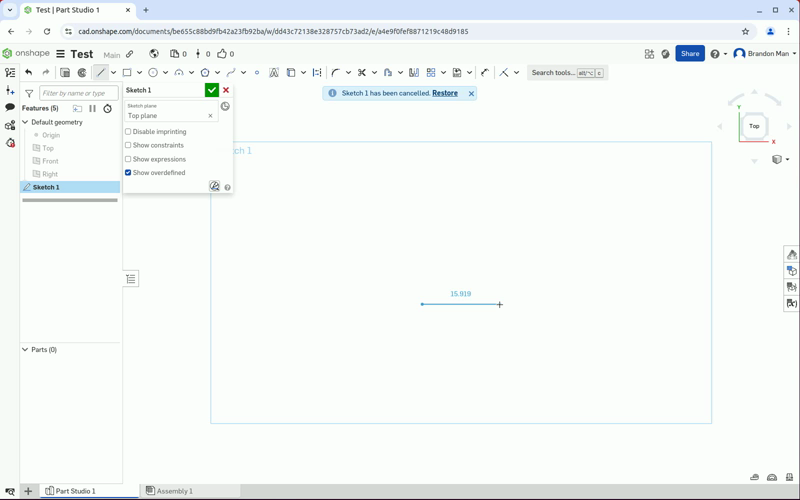
click(499, 304)
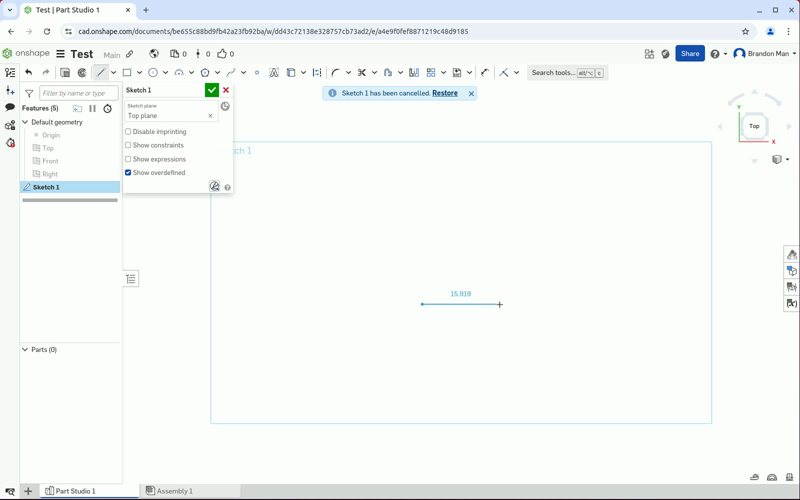
key_up(shift)
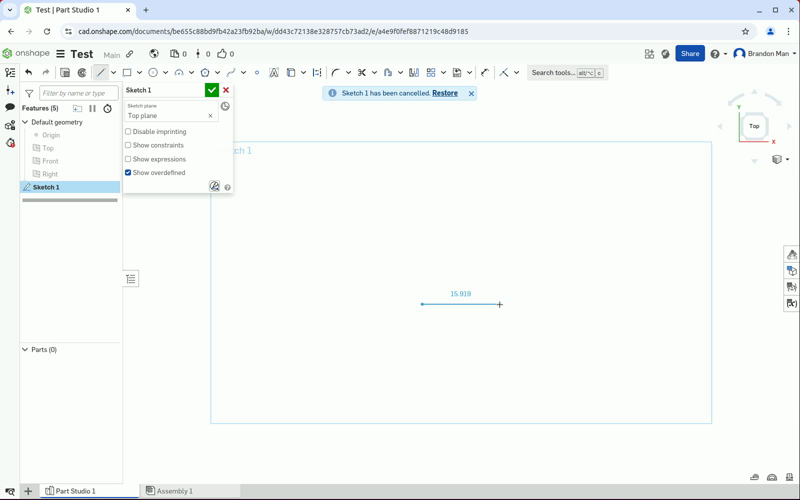
key_down(shift)
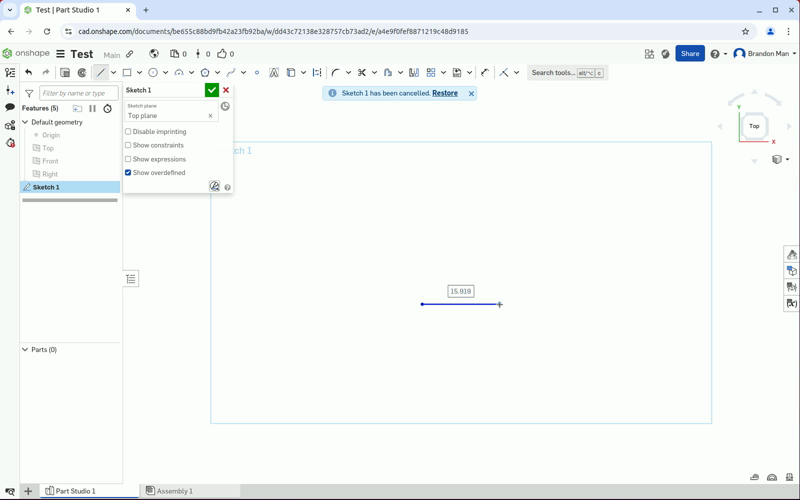
mouse_move(529, 304)
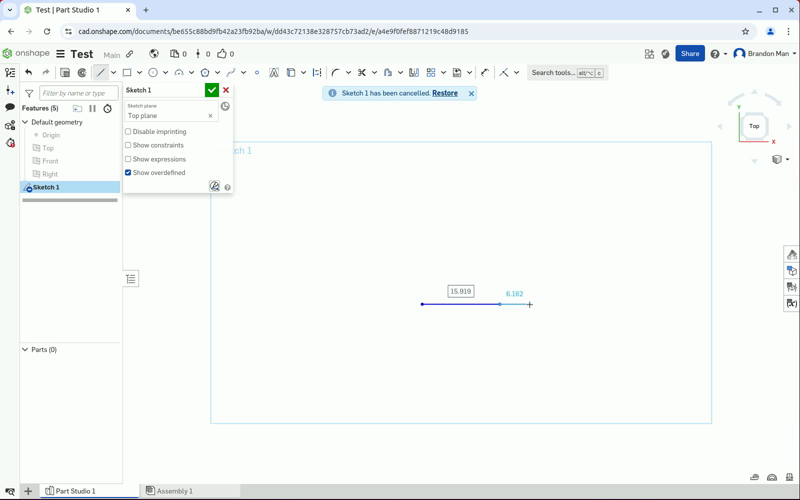
mouse_move(499, 263)
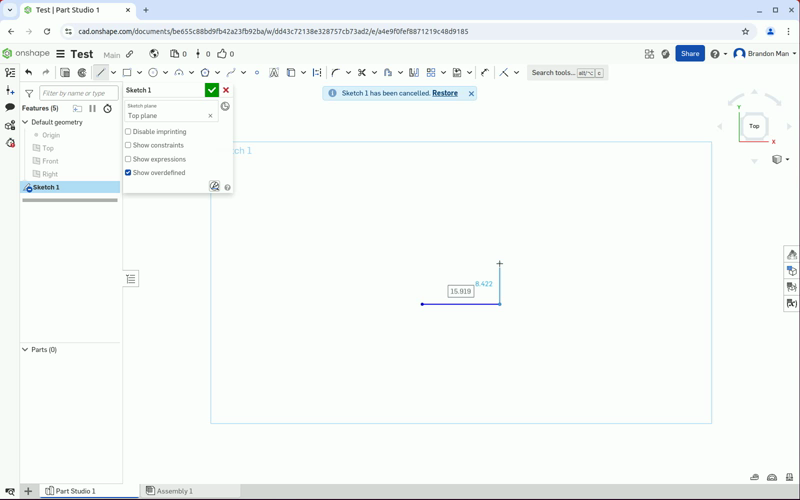
click(499, 263)
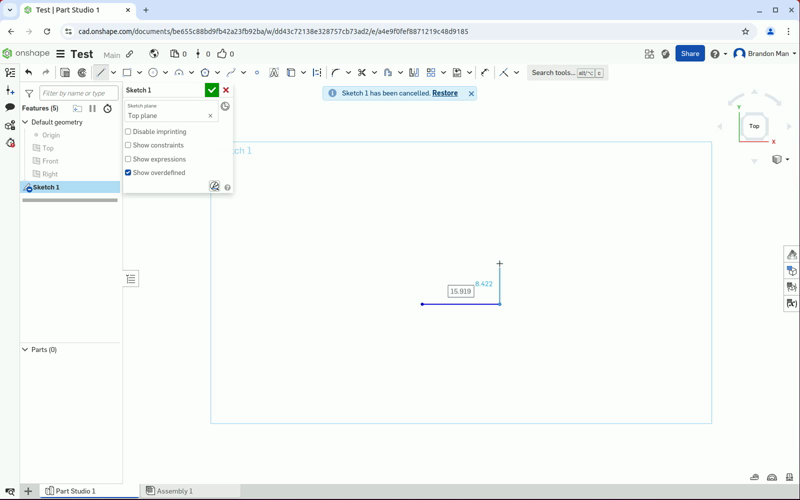
key_up(shift)
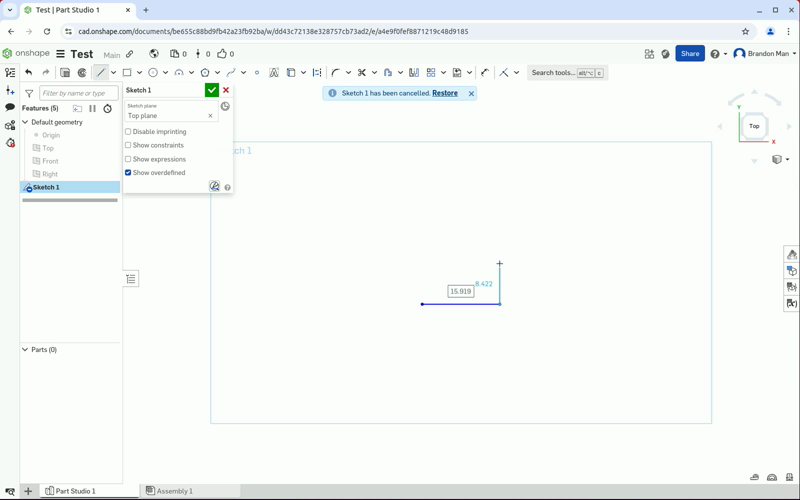
key_down(shift)
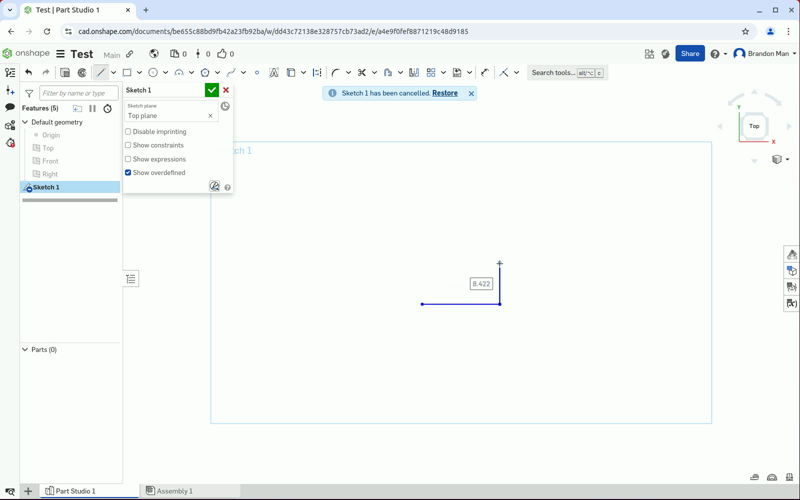
mouse_move(422, 263)
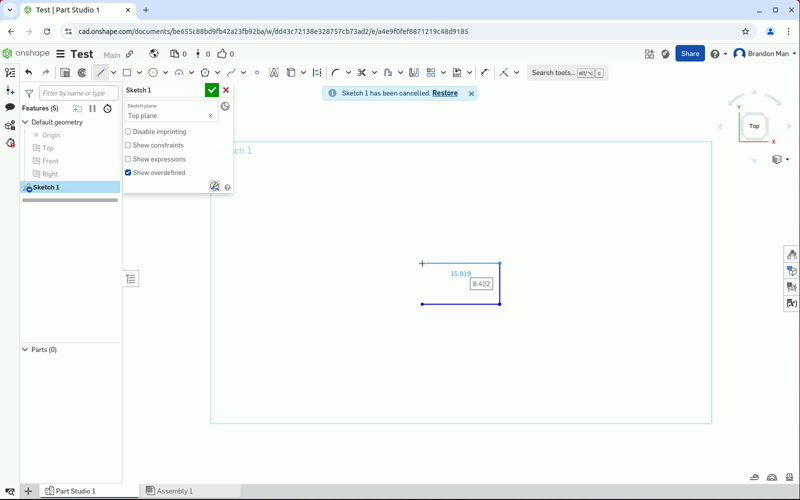
click(422, 263)
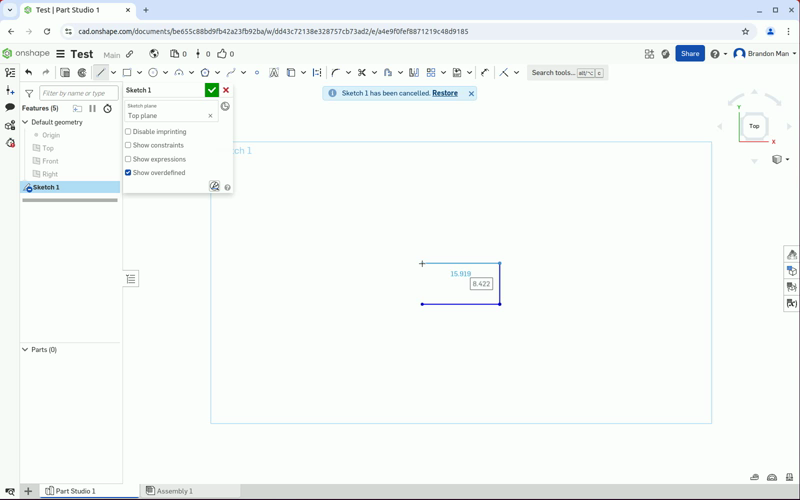
key_up(shift)
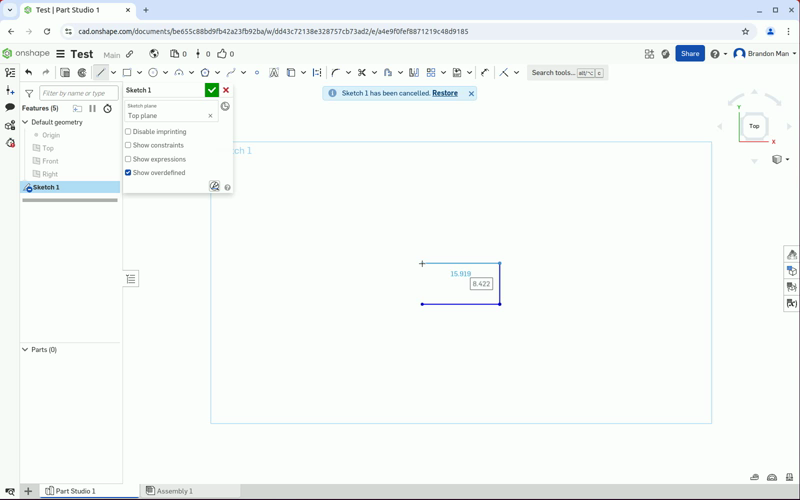
mouse_move(452, 263)
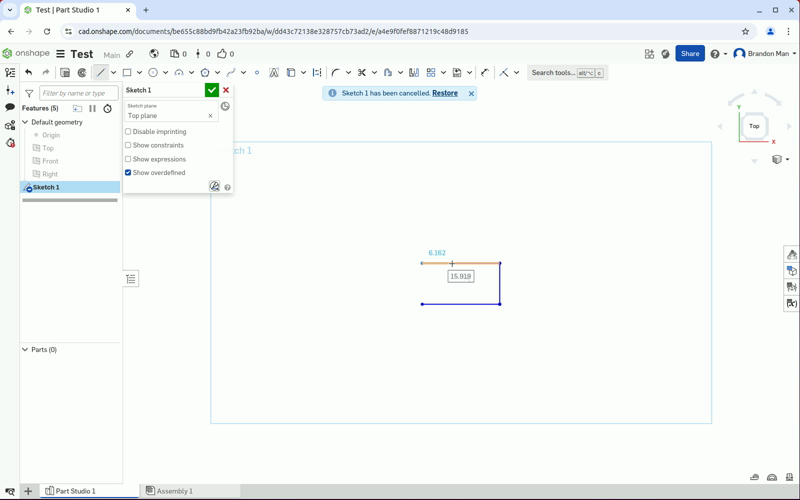
key_down(shift)
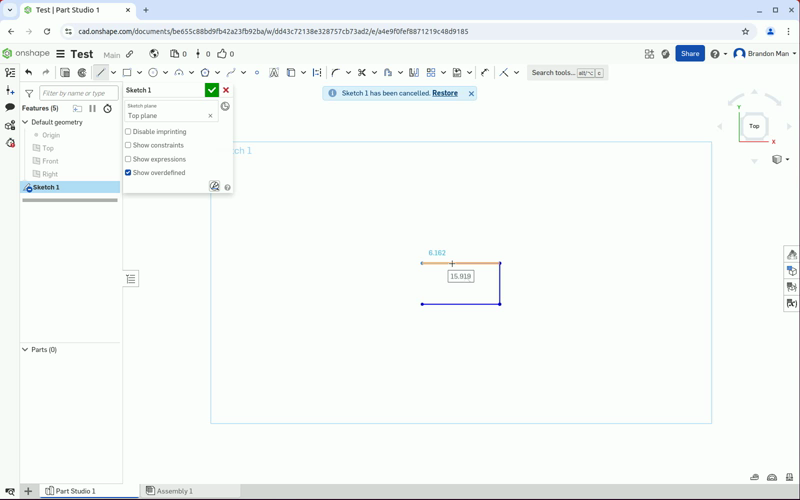
mouse_move(422, 304)
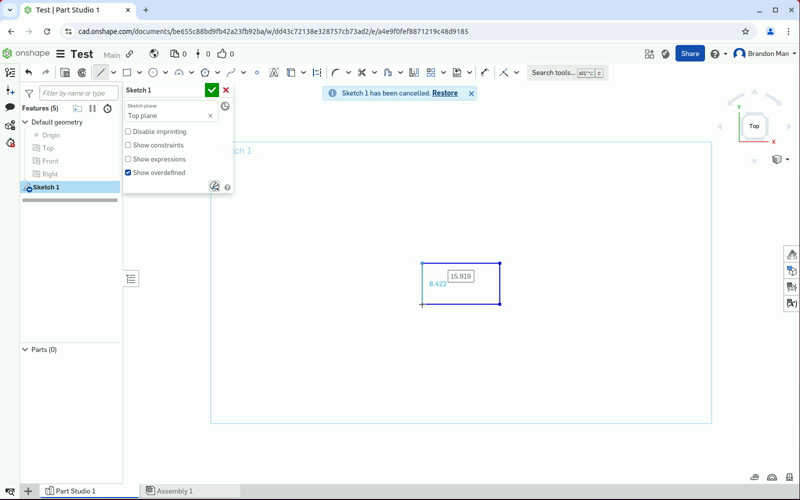
key_up(shift)
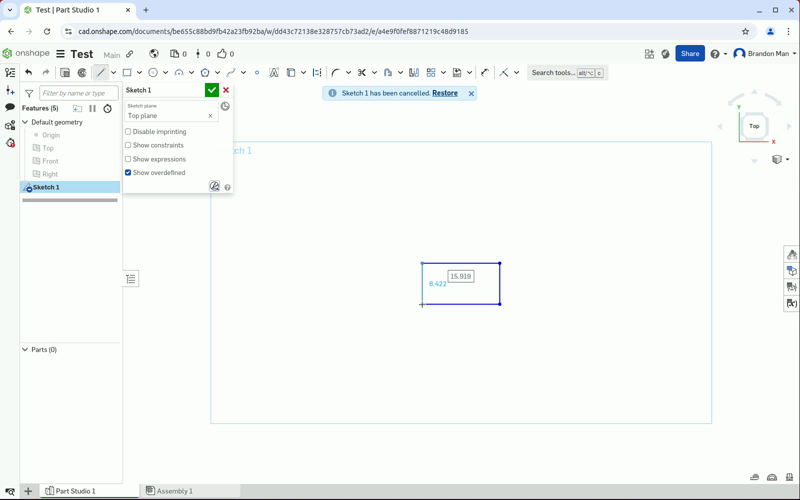
click(422, 304)
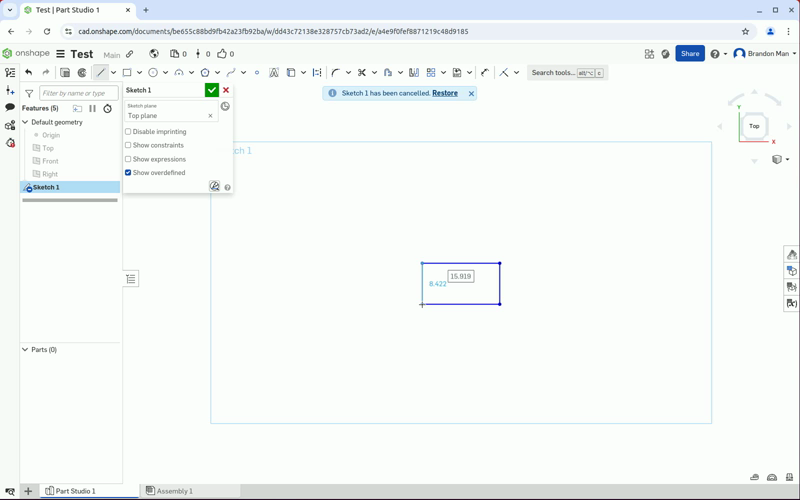
key(esc)
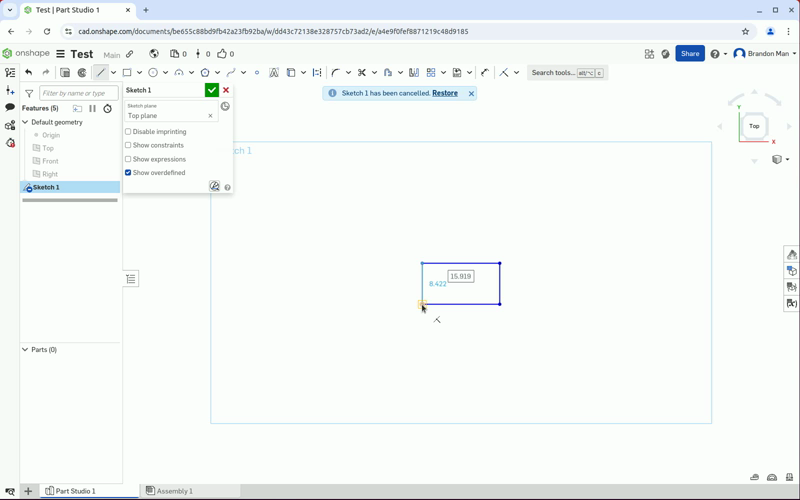
mouse_move(485, 275)
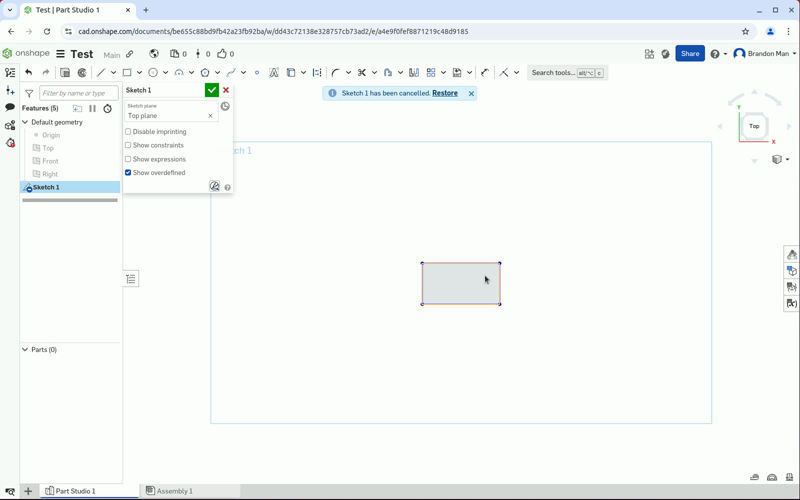
click(485, 275)
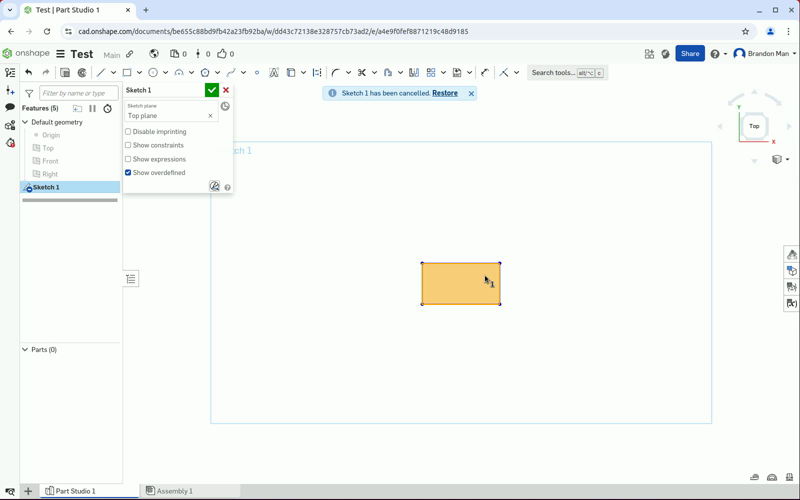
mouse_move(73, 352)
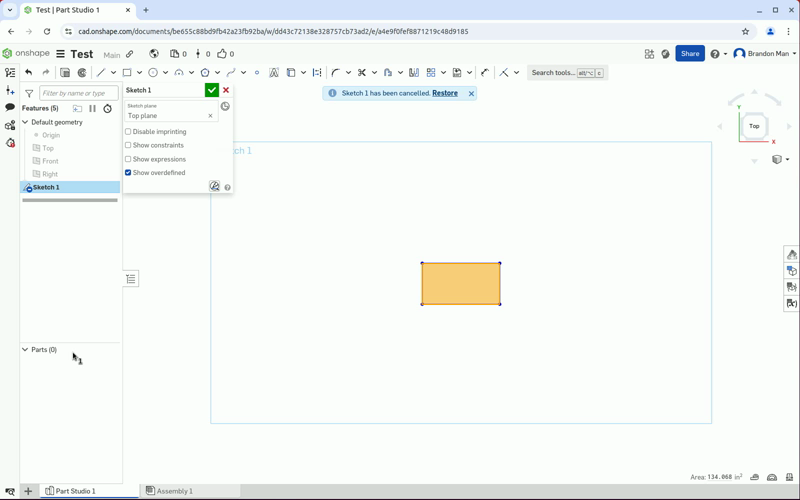
key(shift+y)
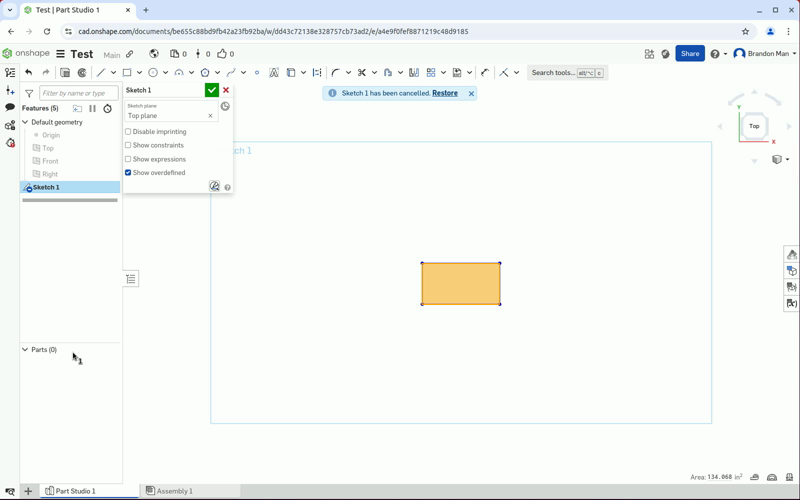
key(shift+e)
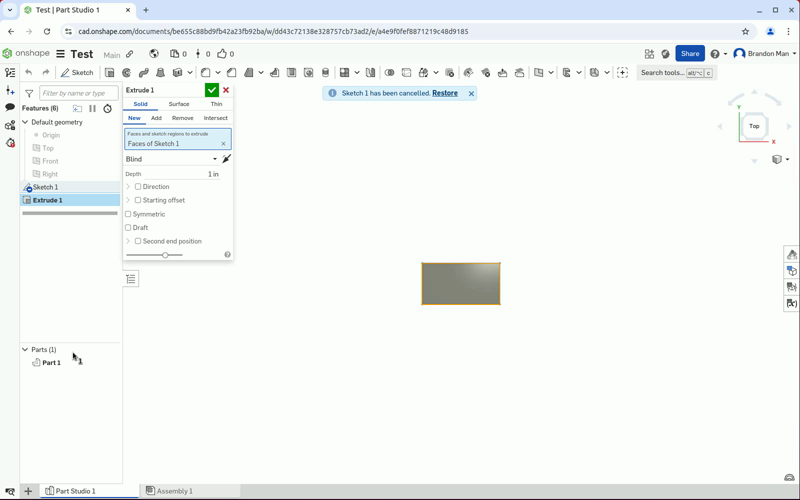
mouse_move(143, 106)
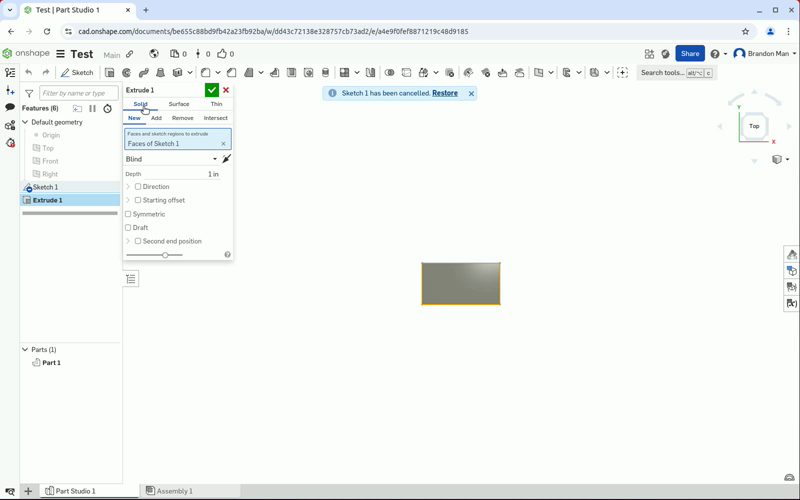
click(143, 106)
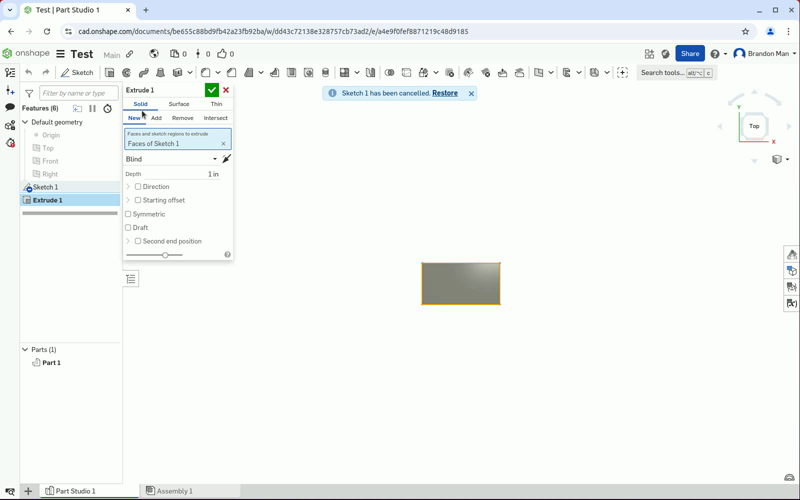
mouse_move(137, 120)
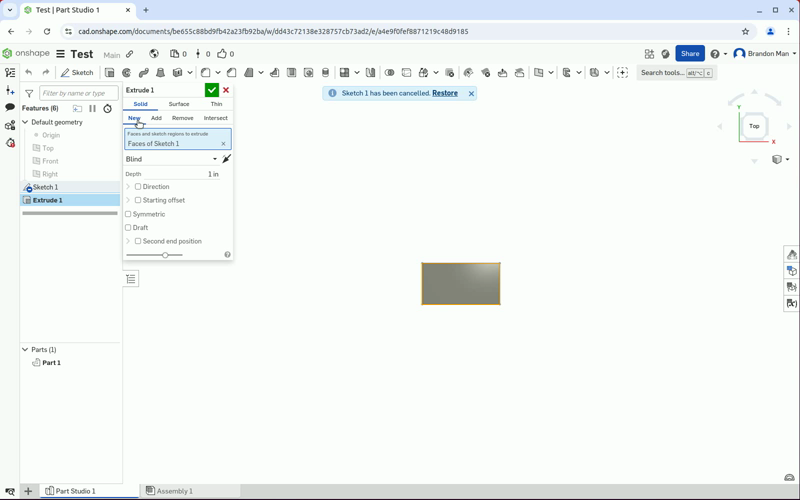
click(137, 120)
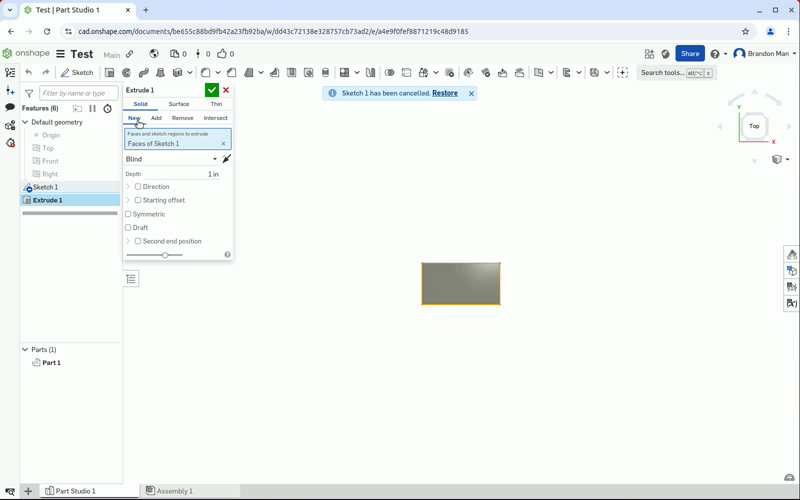
key(tab, 4)
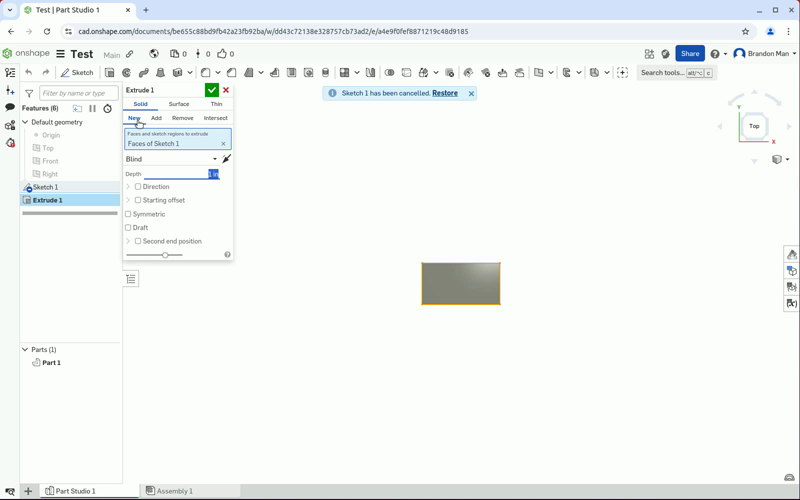
text(1.685)
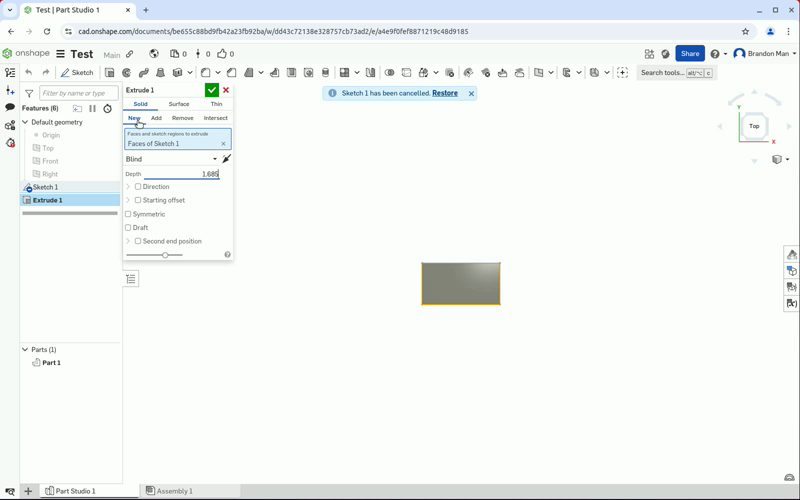
key(enter)
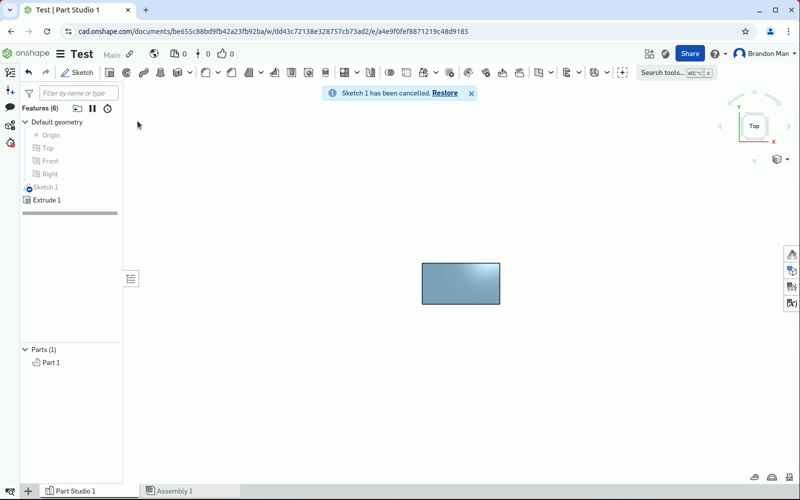
key(shift+h)
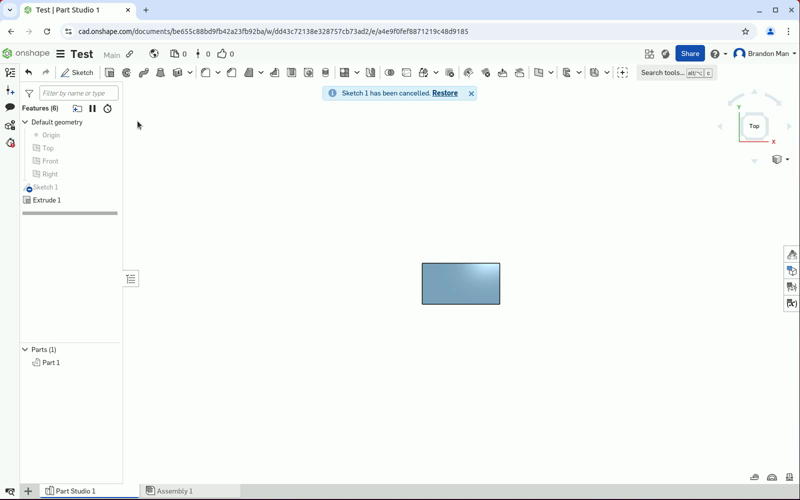
key(shift+h)
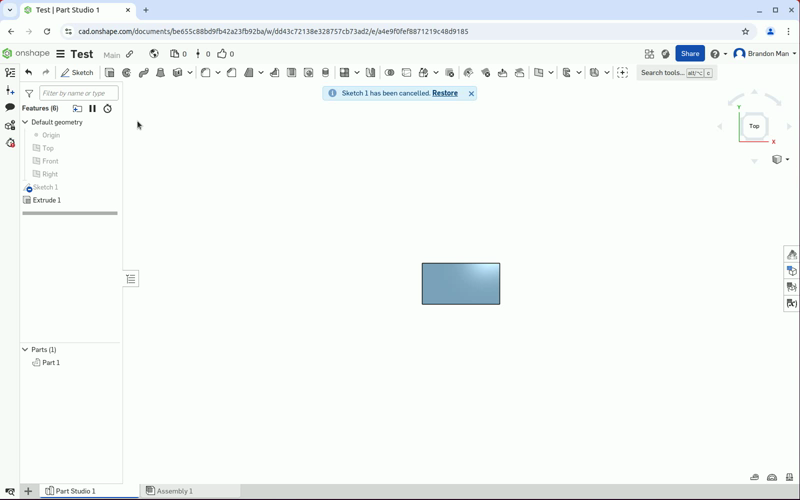
mouse_move(73, 189)
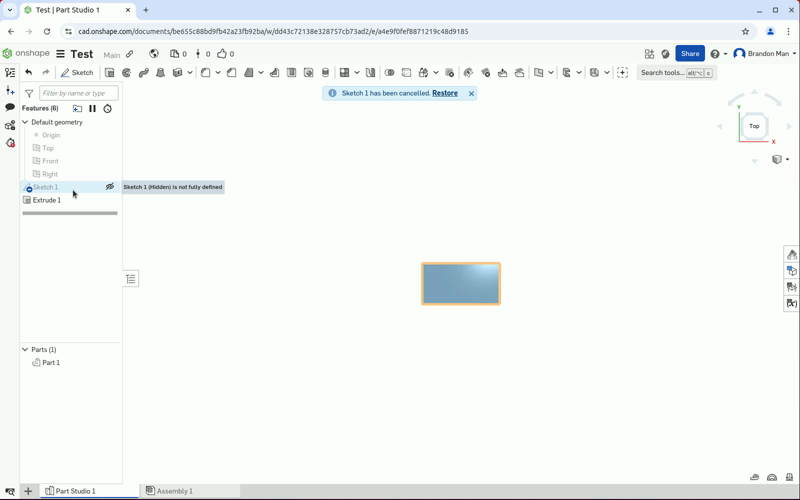
click(73, 189)
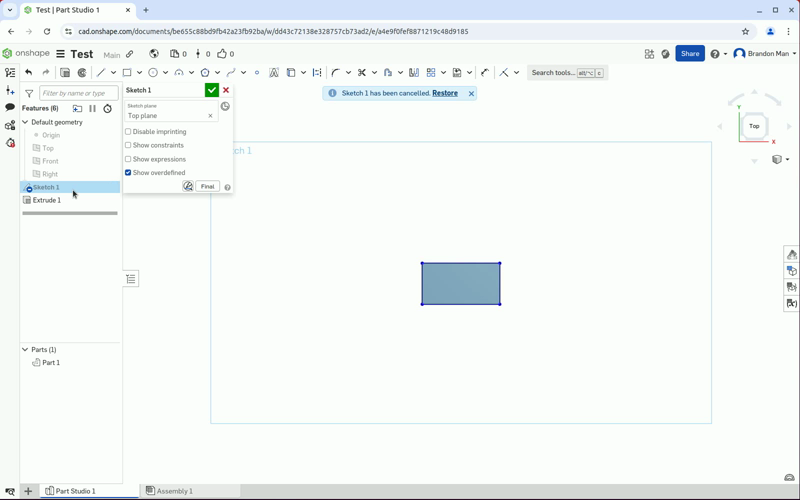
mouse_move(229, 92)
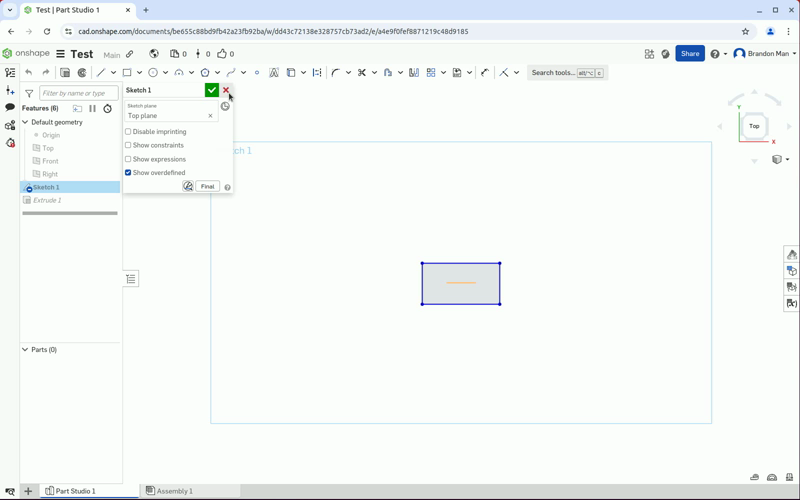
click(229, 92)
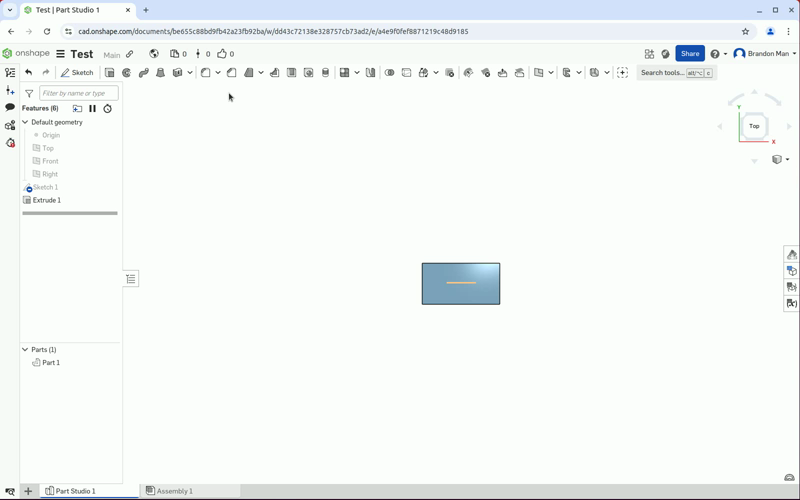
mouse_move(541, 75)
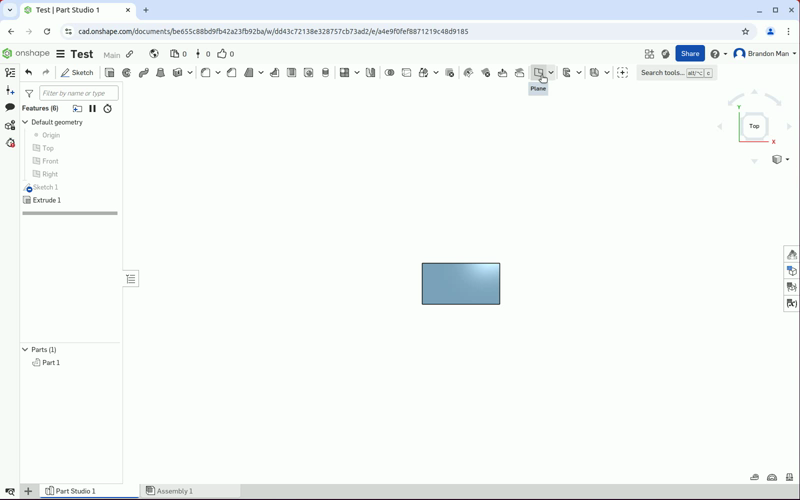
click(541, 75)
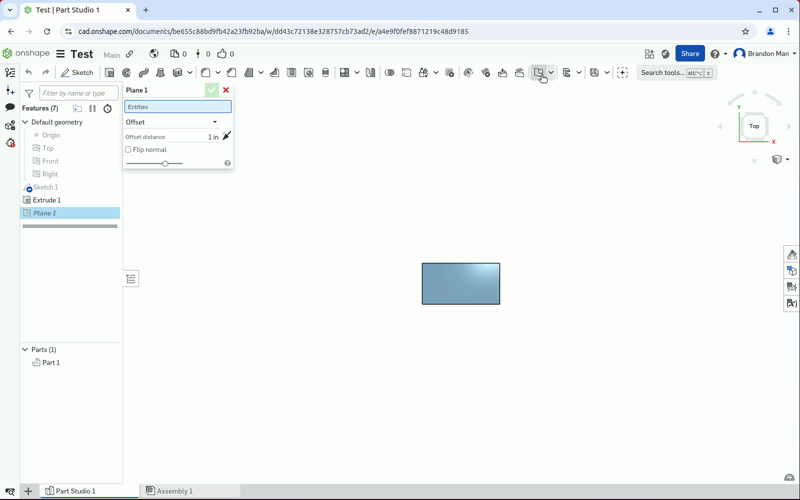
mouse_move(73, 150)
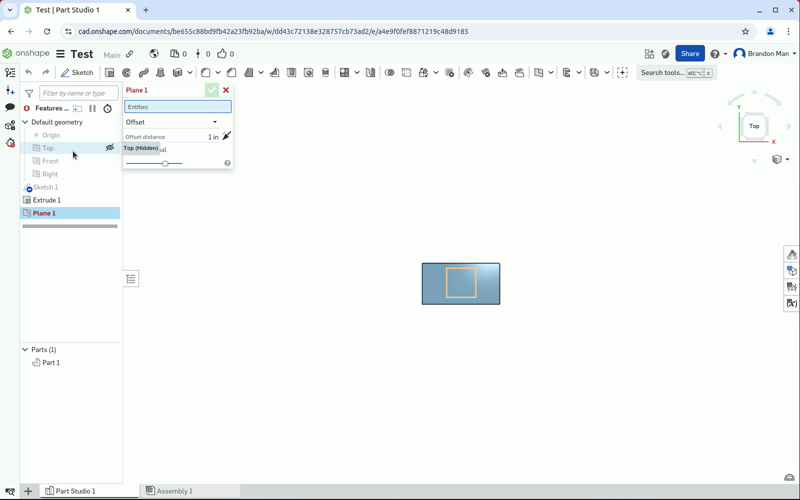
click(73, 150)
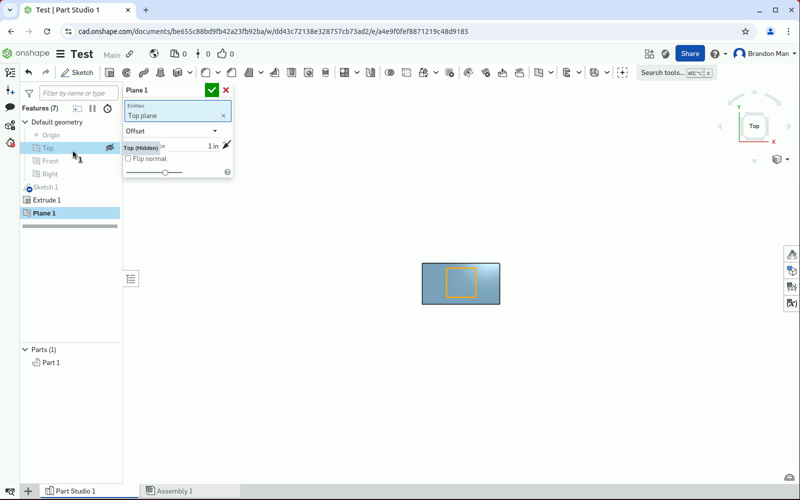
key(tab, 2)
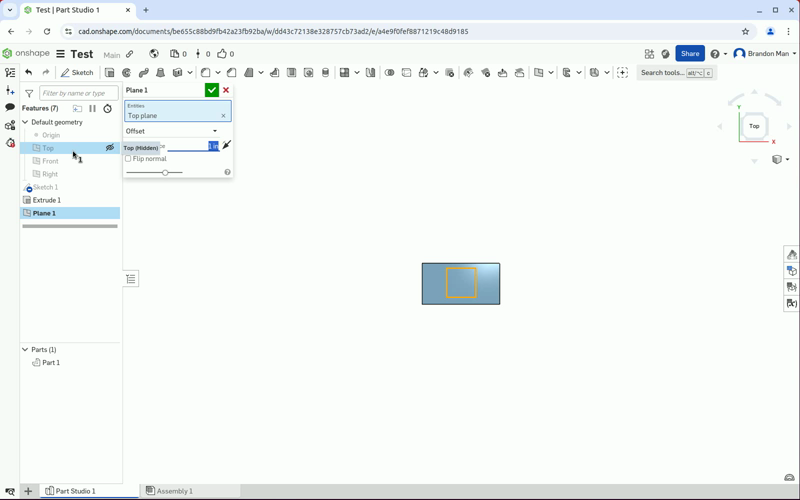
text(1.695)
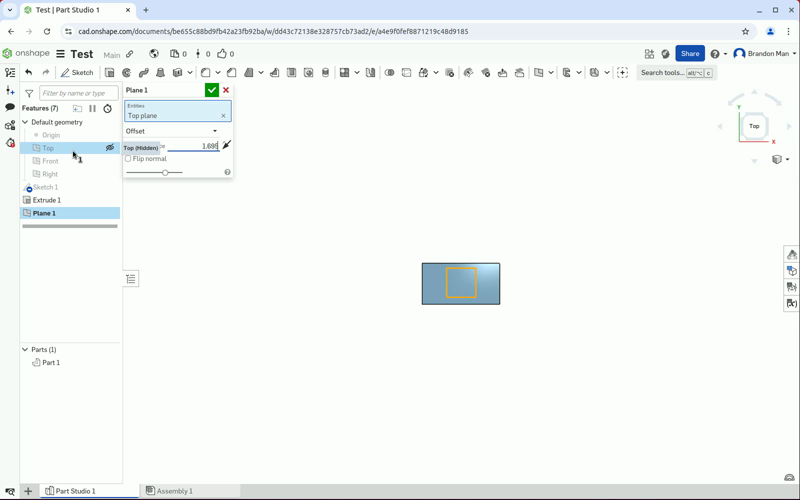
key(enter, 2)
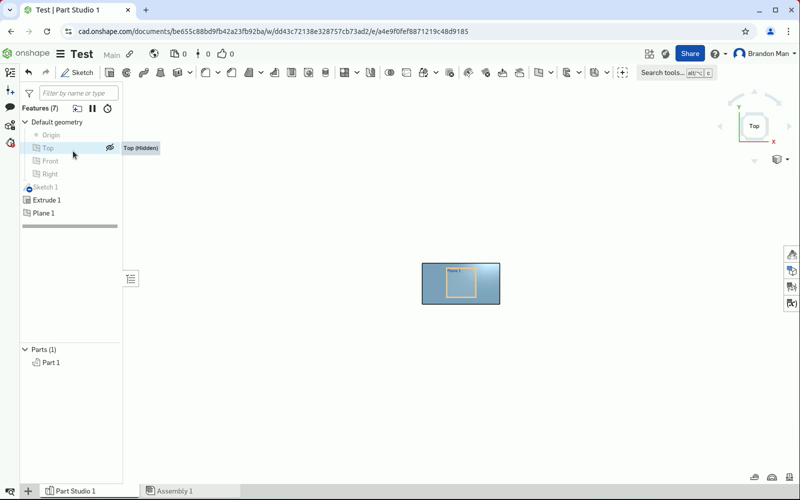
key(shift+s)
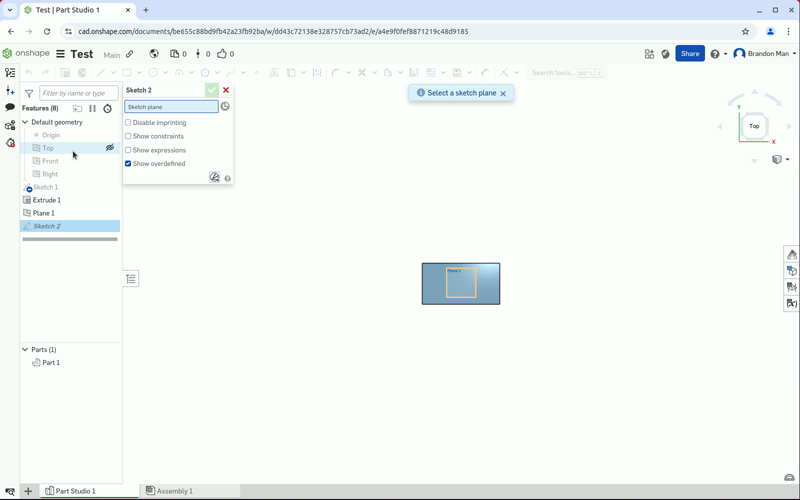
mouse_move(73, 215)
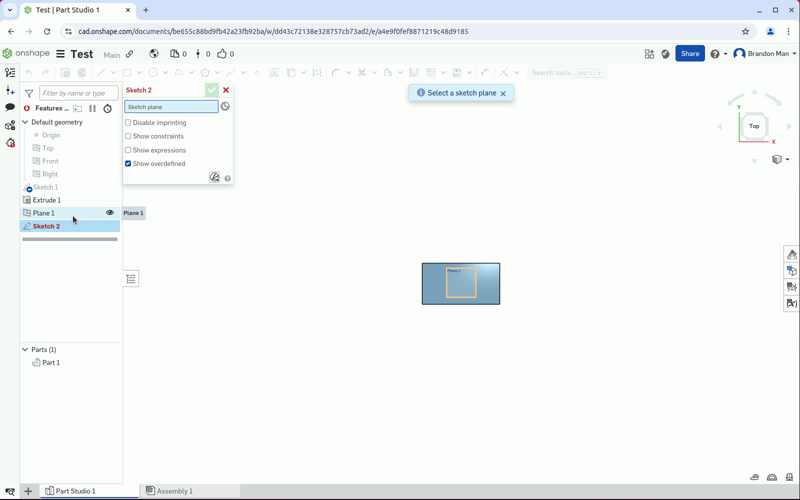
click(73, 215)
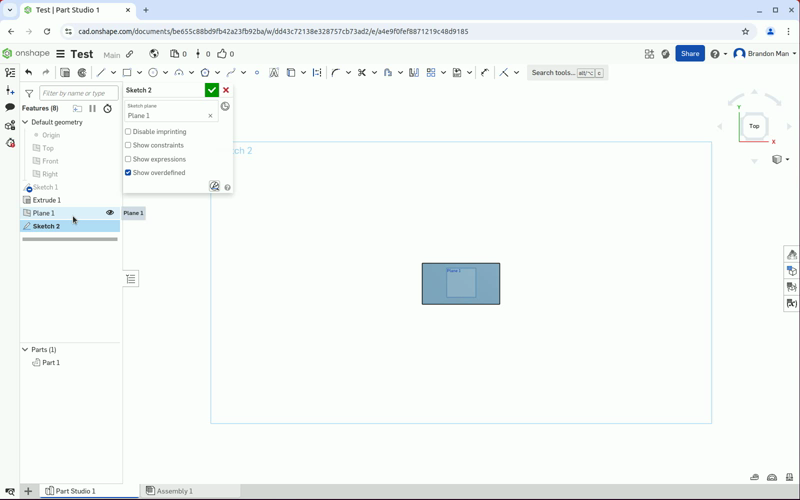
mouse_move(73, 352)
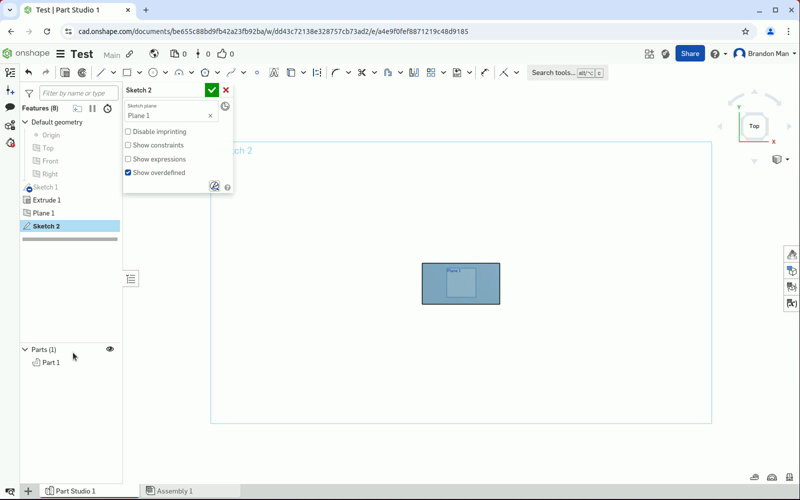
key(y)
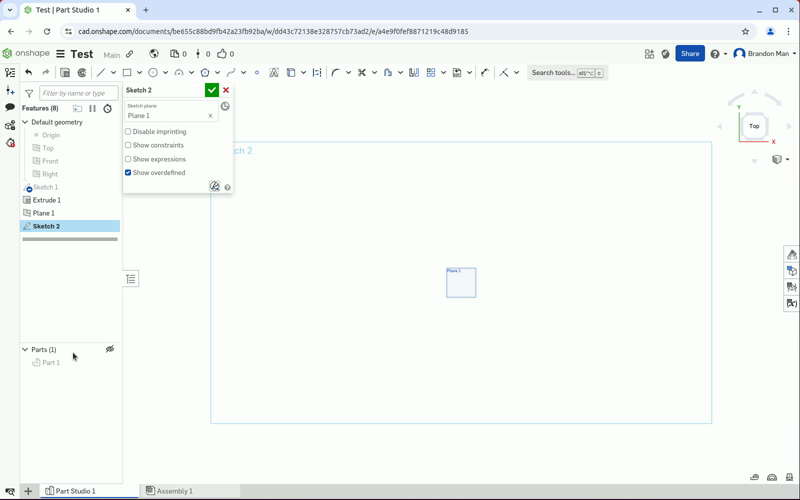
key(c)
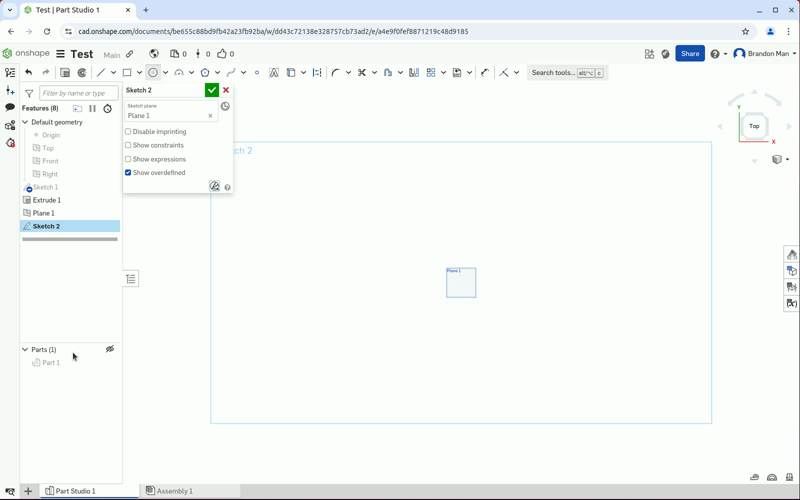
key_down(shift)
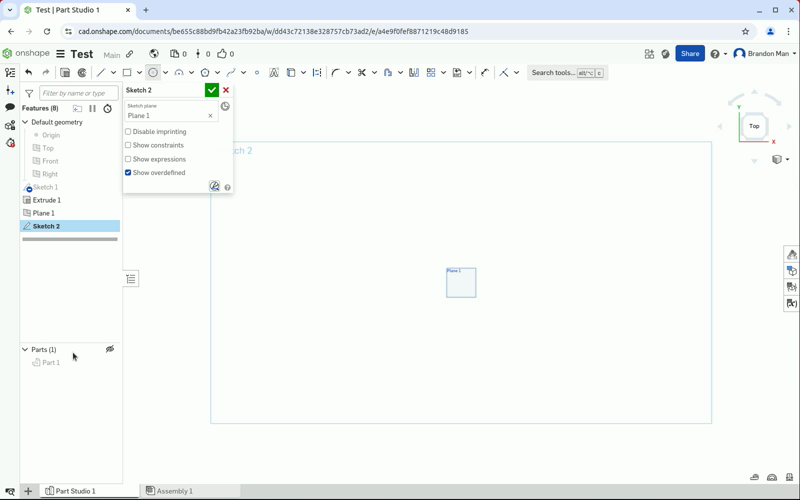
mouse_move(468, 294)
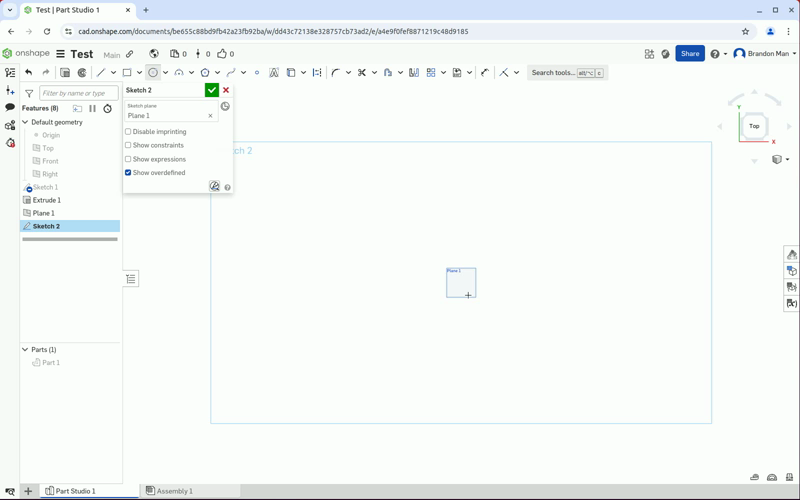
click(468, 294)
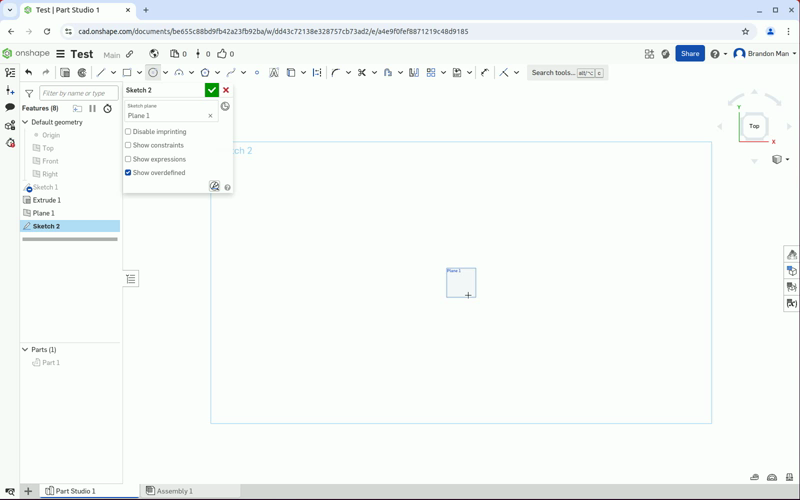
key_up(shift)
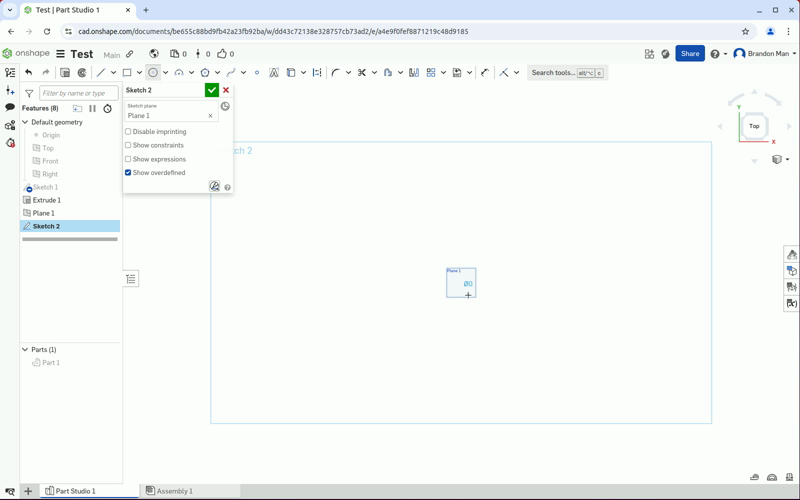
mouse_move(474, 294)
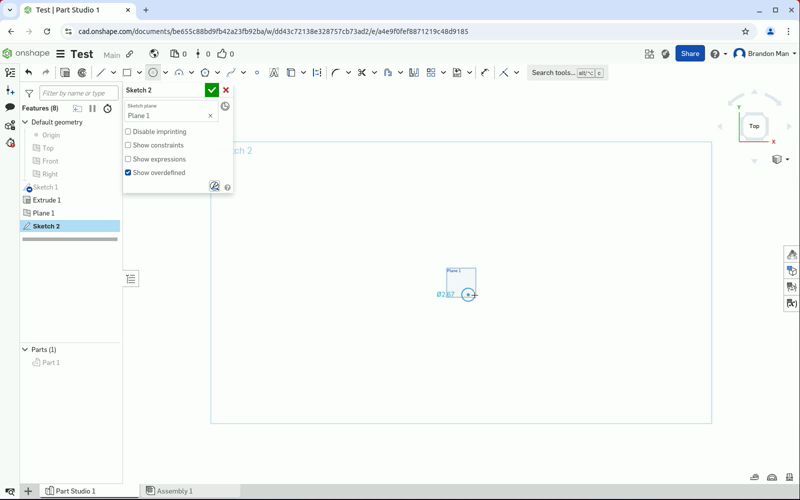
click(474, 294)
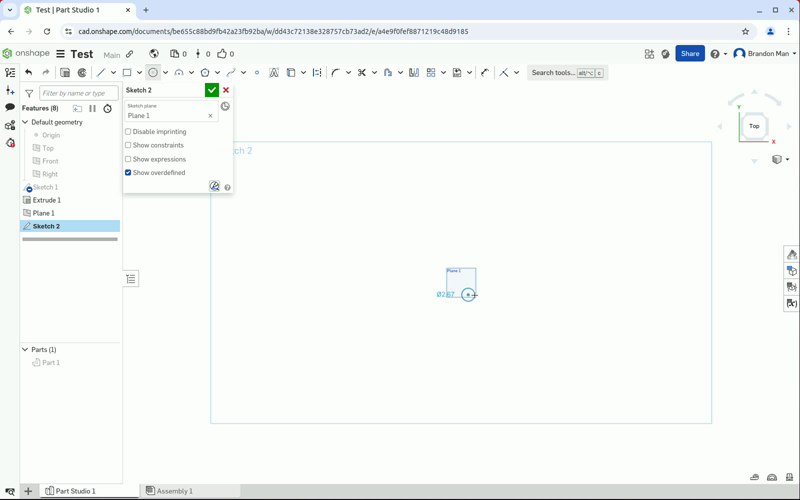
key(esc)
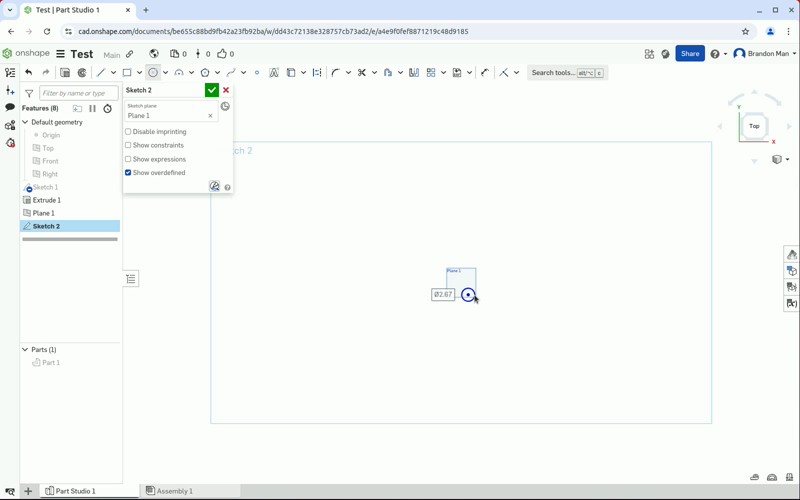
mouse_move(464, 293)
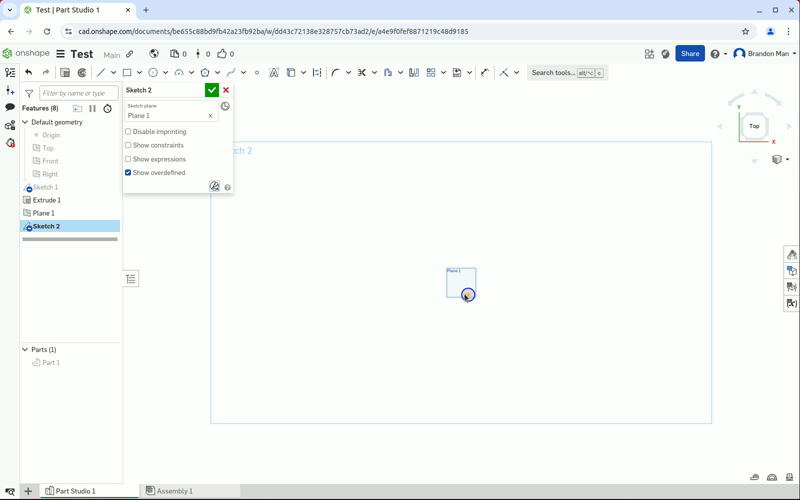
scroll(6)
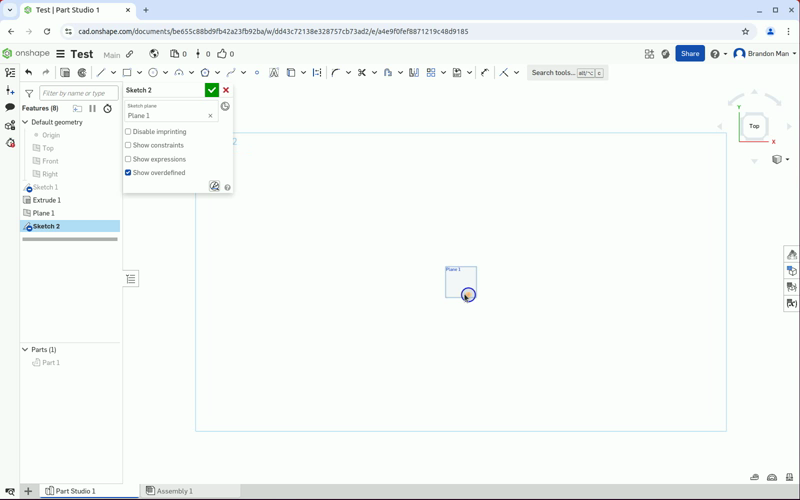
scroll(6)
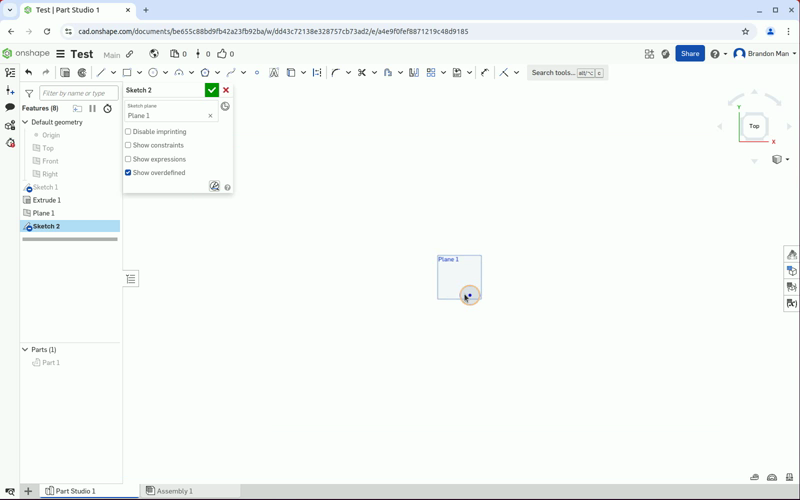
scroll(6)
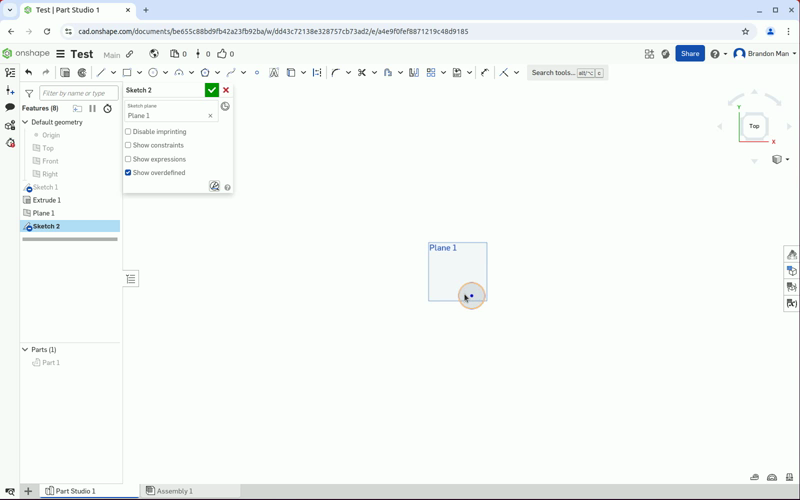
scroll(6)
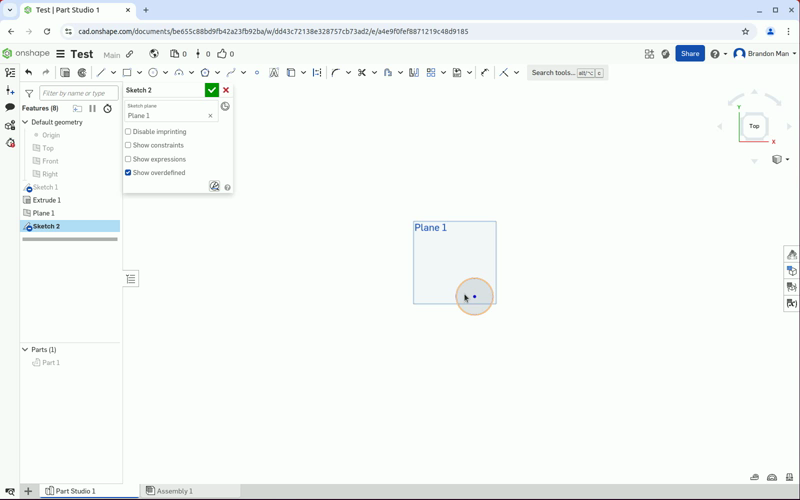
scroll(6)
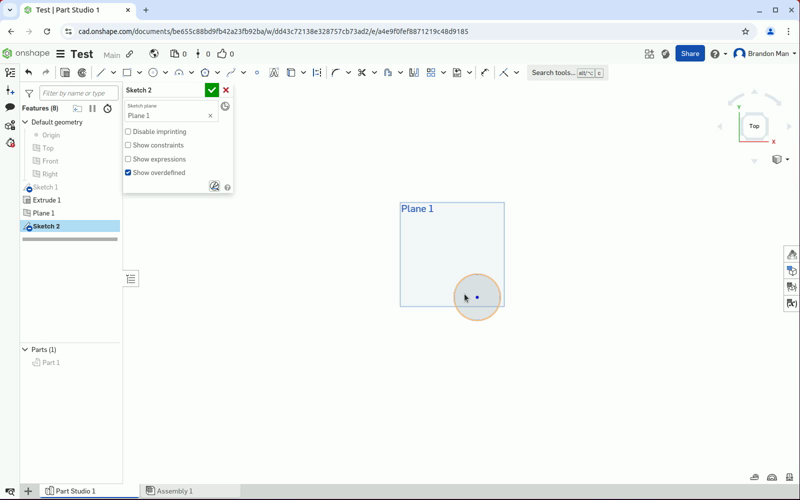
scroll(6)
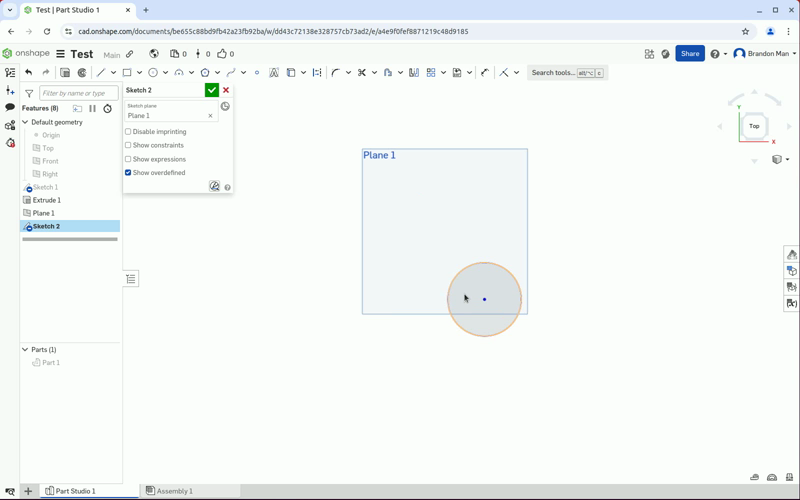
scroll(6)
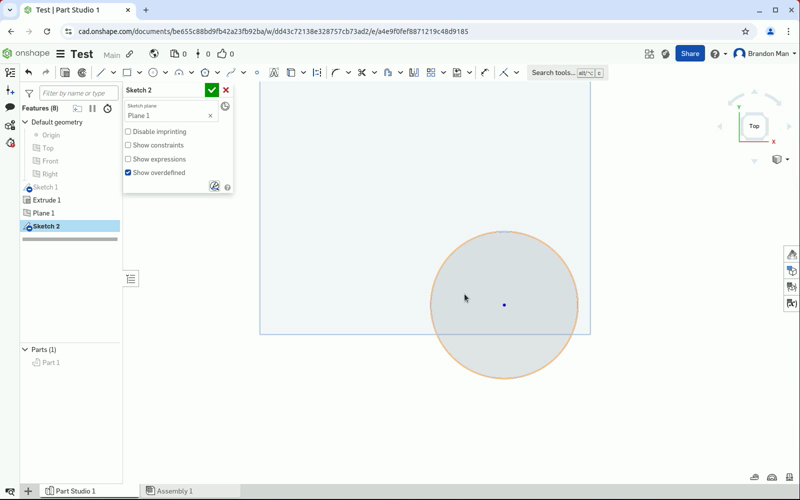
click(464, 293)
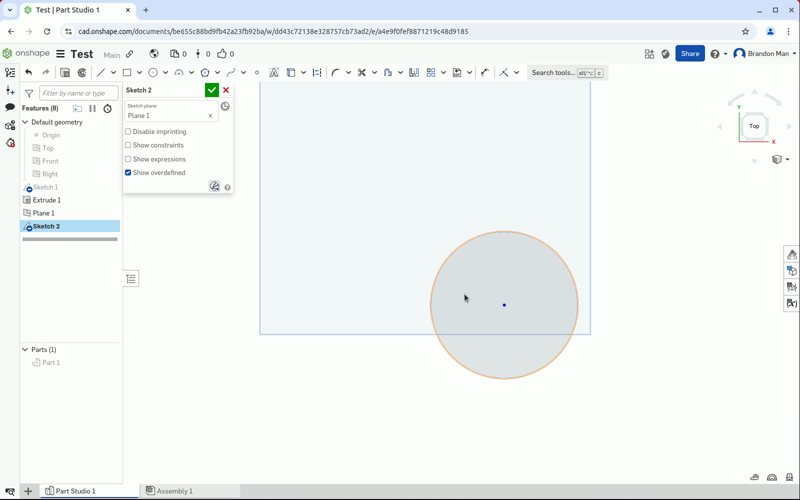
scroll(-6)
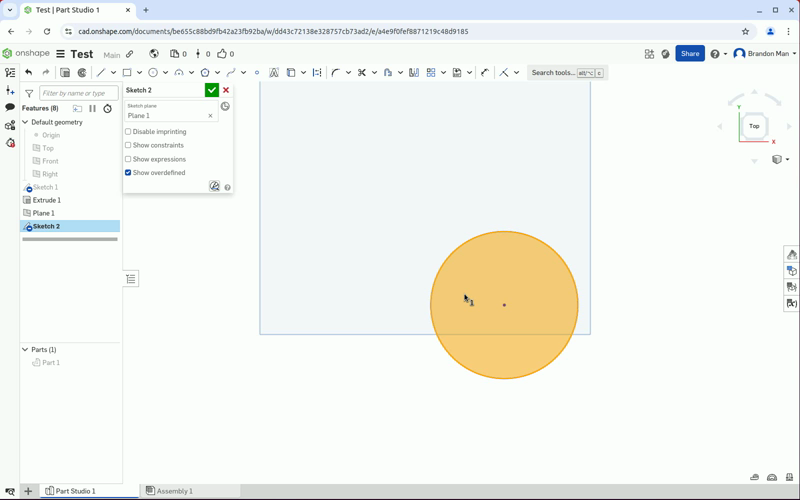
scroll(-6)
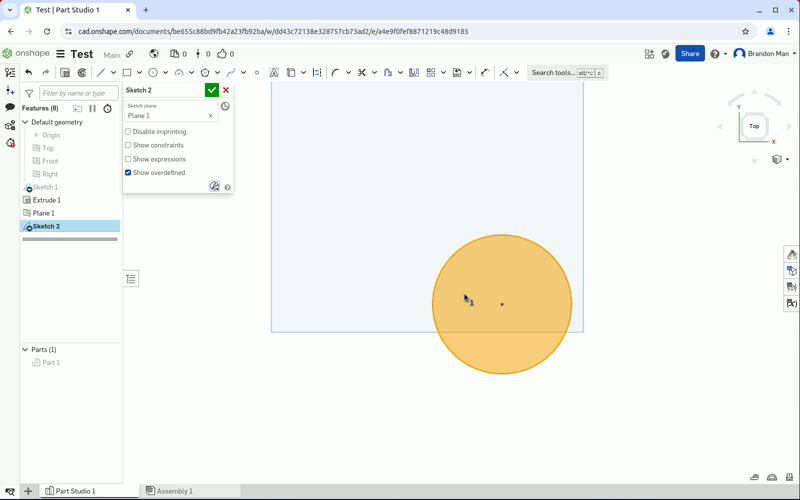
scroll(-6)
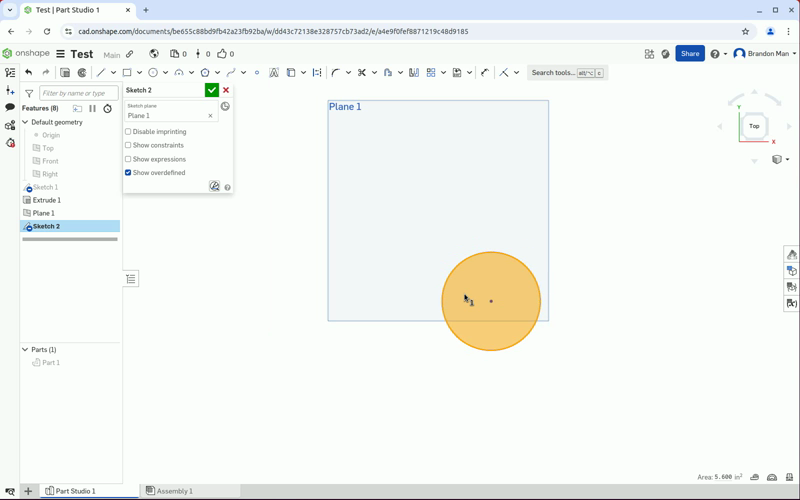
scroll(-6)
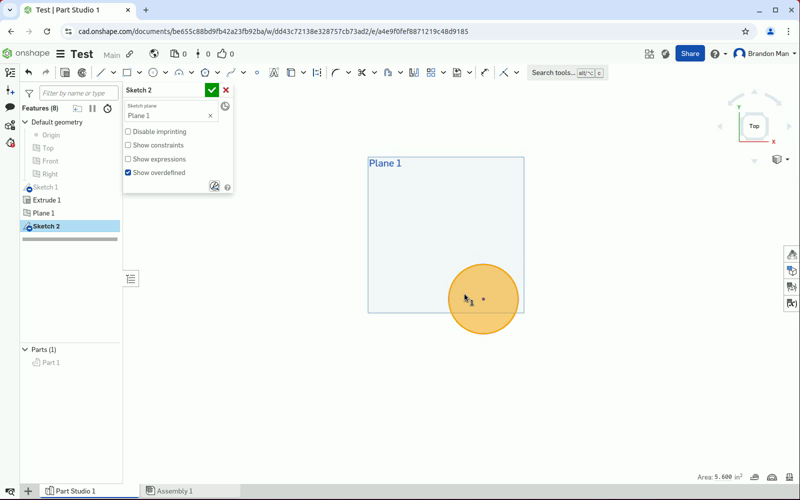
scroll(-6)
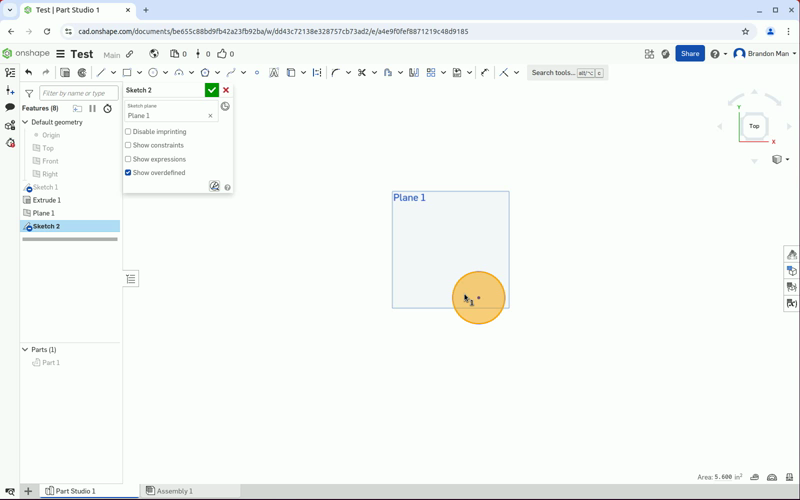
scroll(-6)
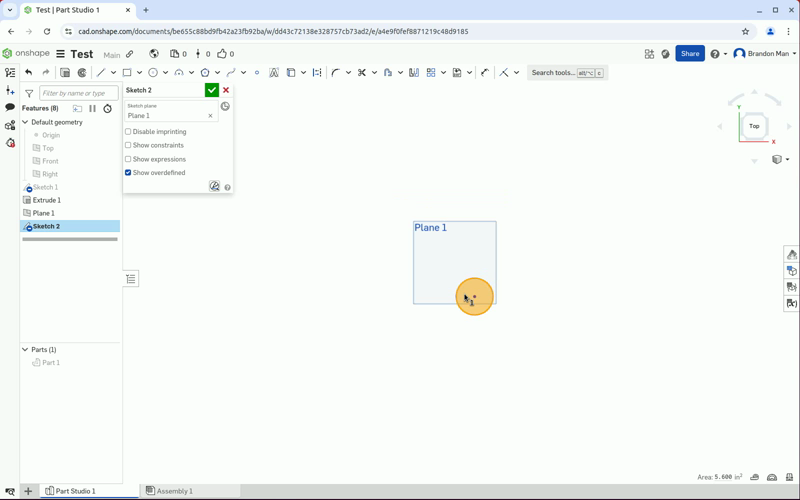
scroll(-6)
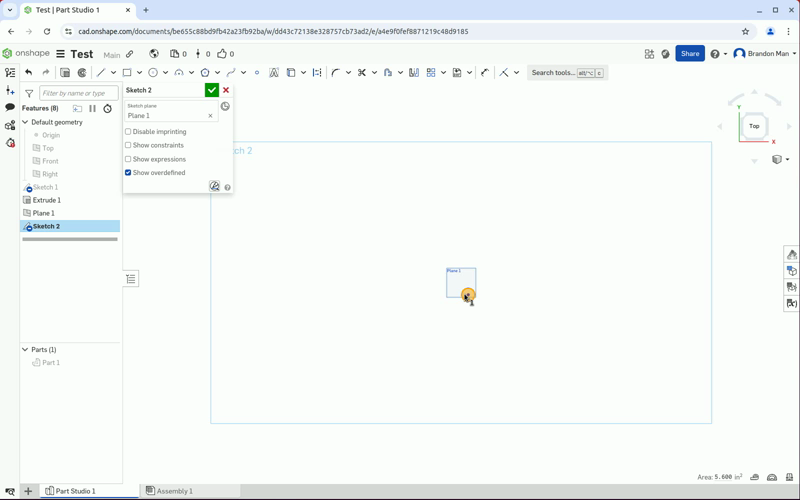
mouse_move(73, 352)
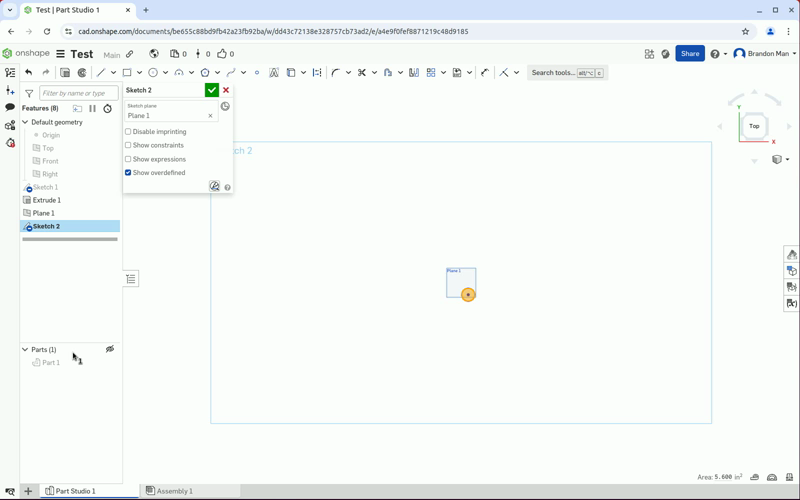
key(shift+y)
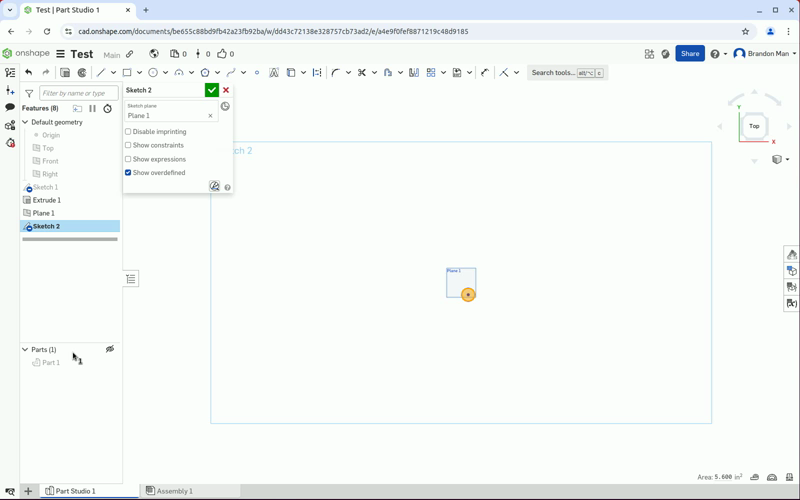
key(shift+e)
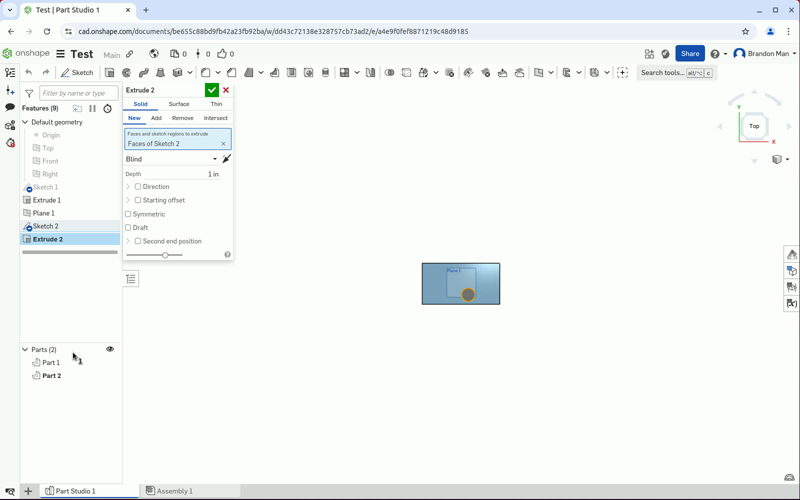
mouse_move(143, 106)
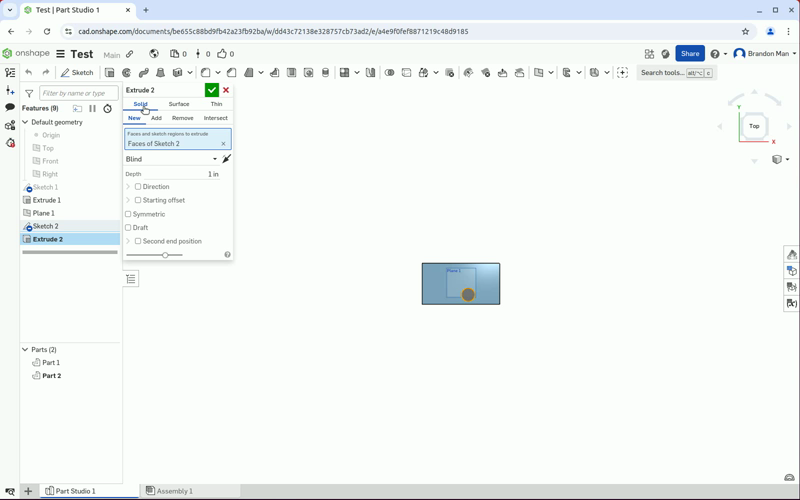
click(143, 106)
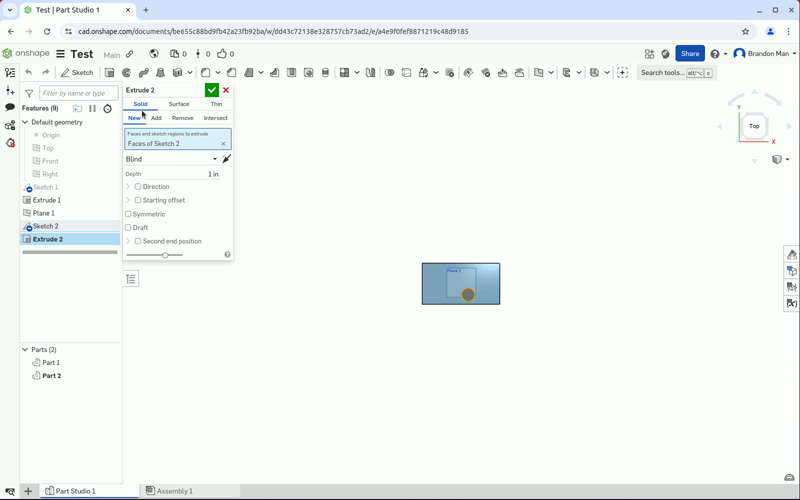
mouse_move(137, 120)
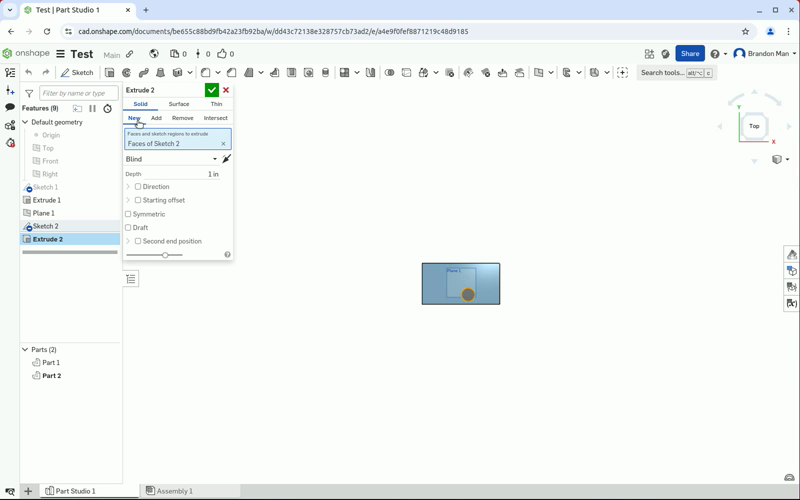
click(137, 120)
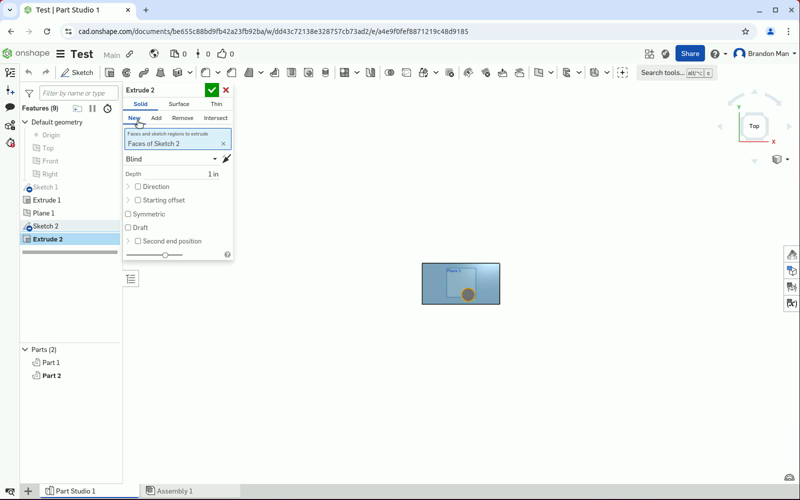
key(tab, 4)
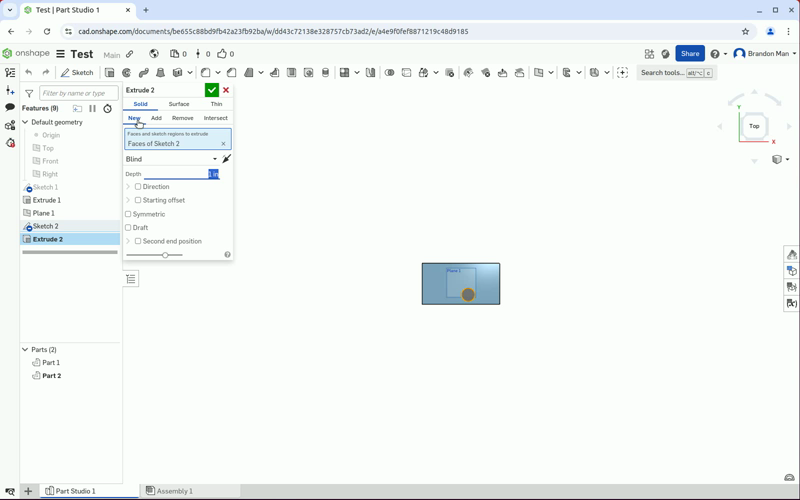
text(-1.685)
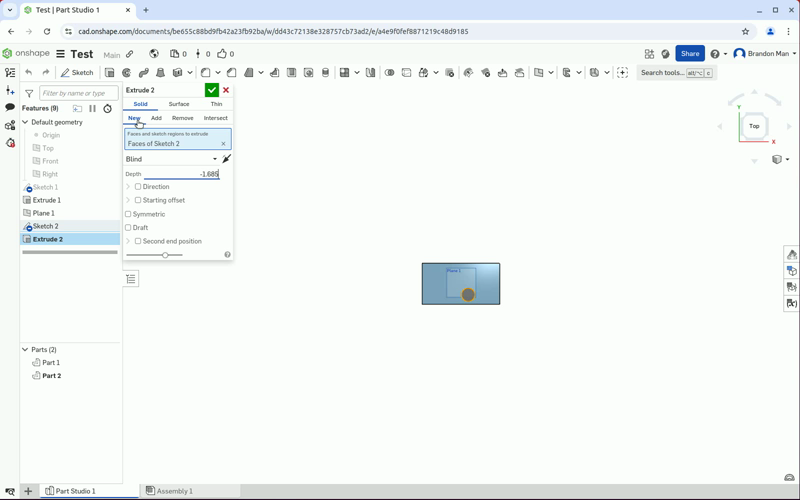
key(enter)
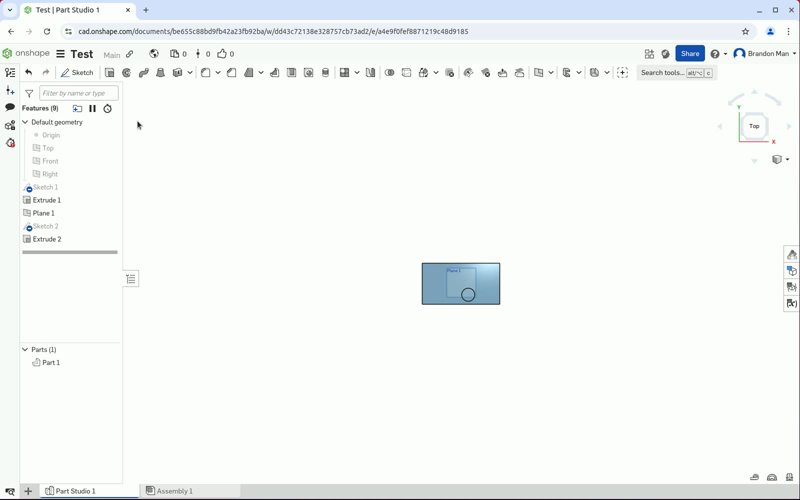
key(shift+h)
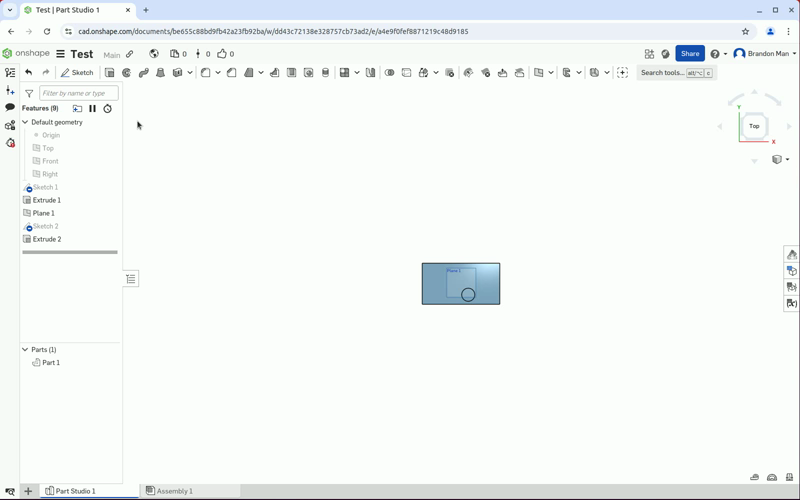
key(shift+h)
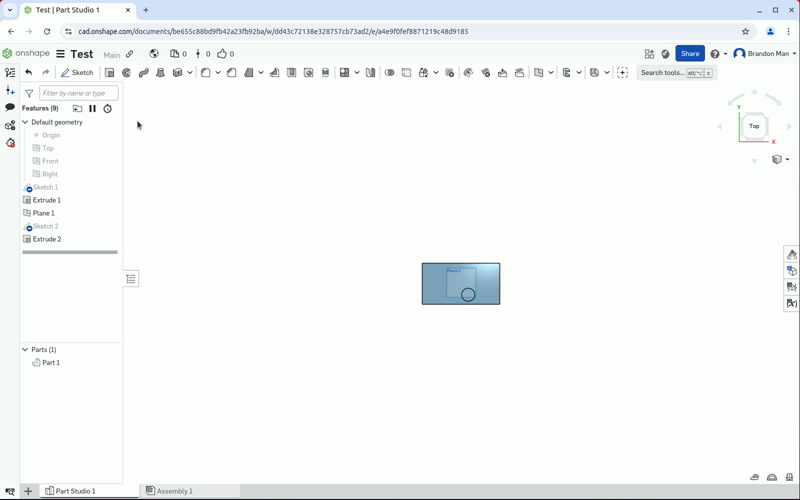
mouse_move(73, 189)
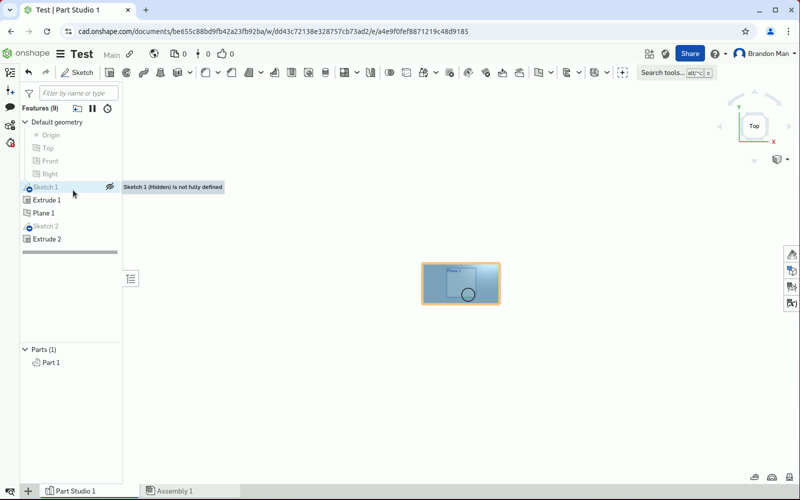
click(73, 189)
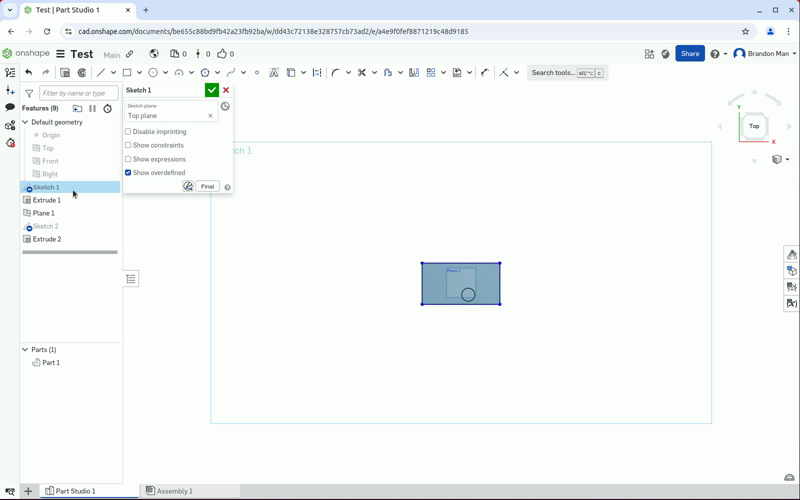
mouse_move(229, 92)
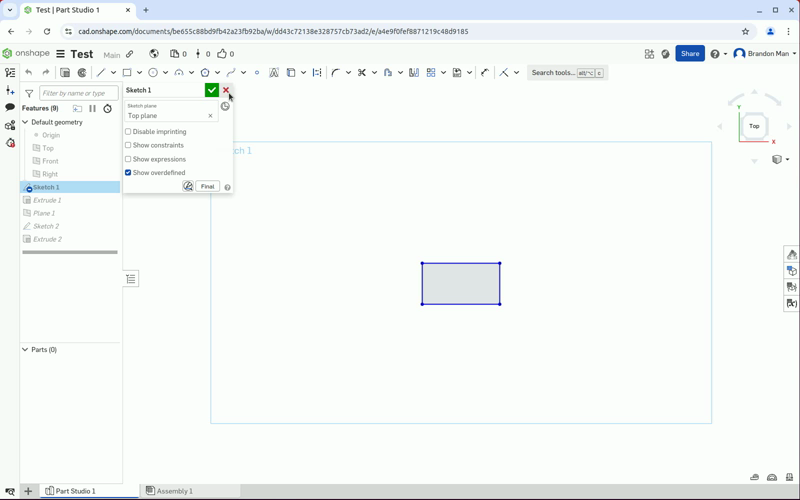
click(229, 92)
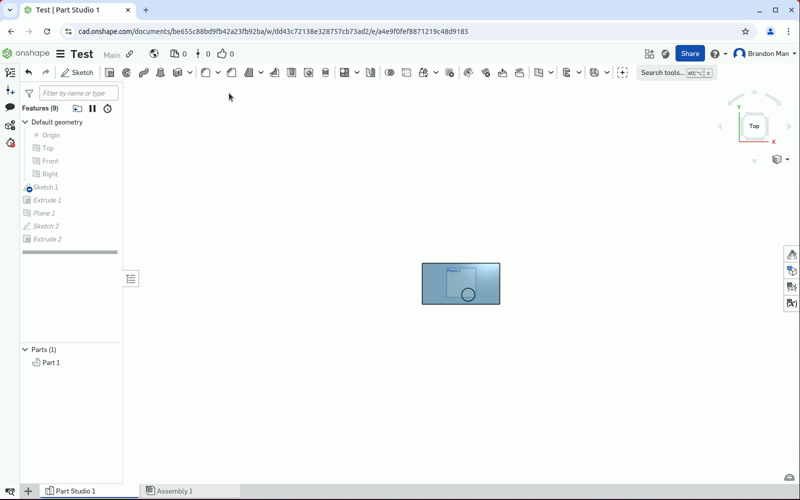
key(shift+s)
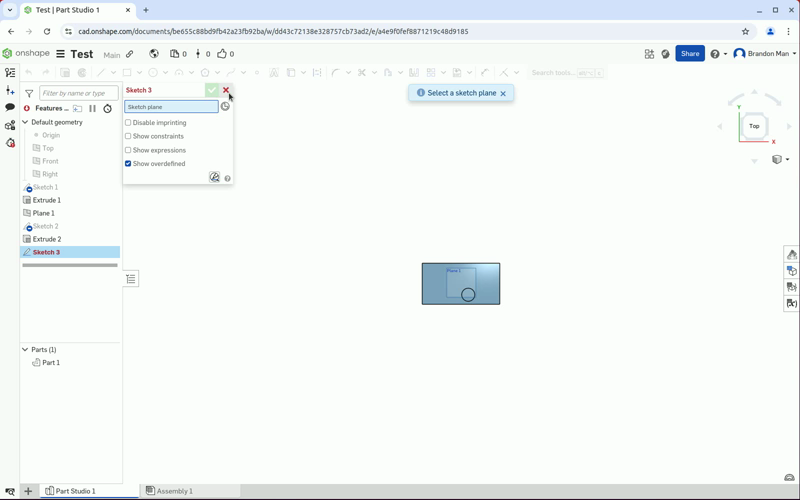
mouse_move(73, 215)
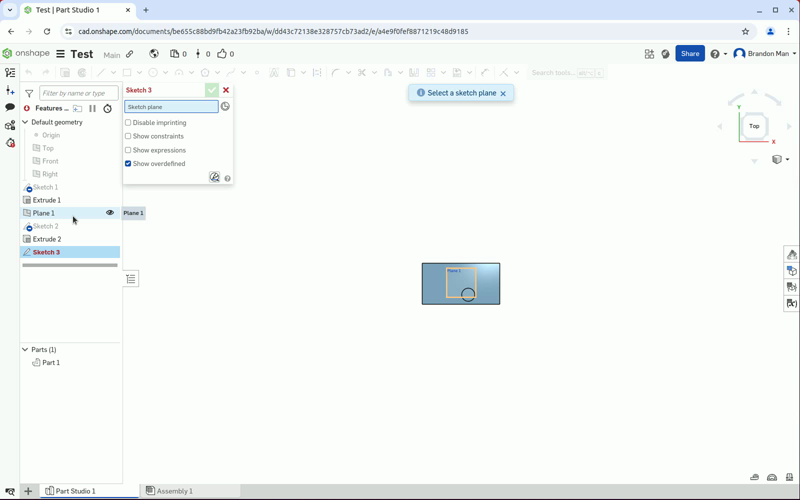
click(73, 215)
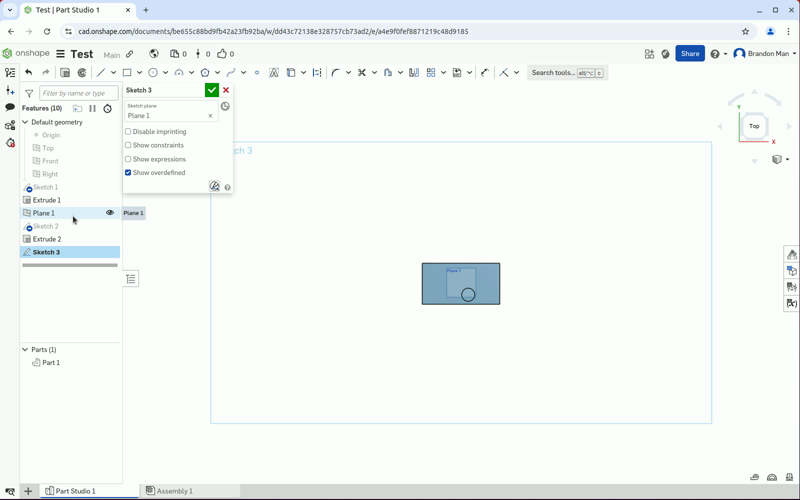
mouse_move(73, 352)
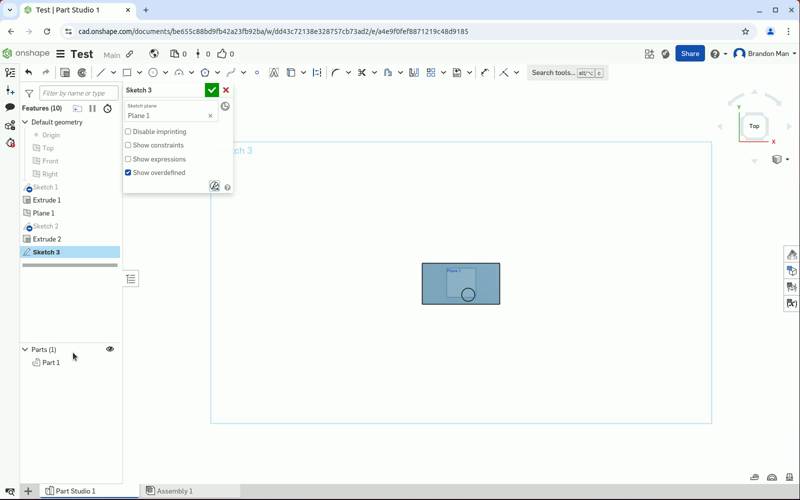
key(y)
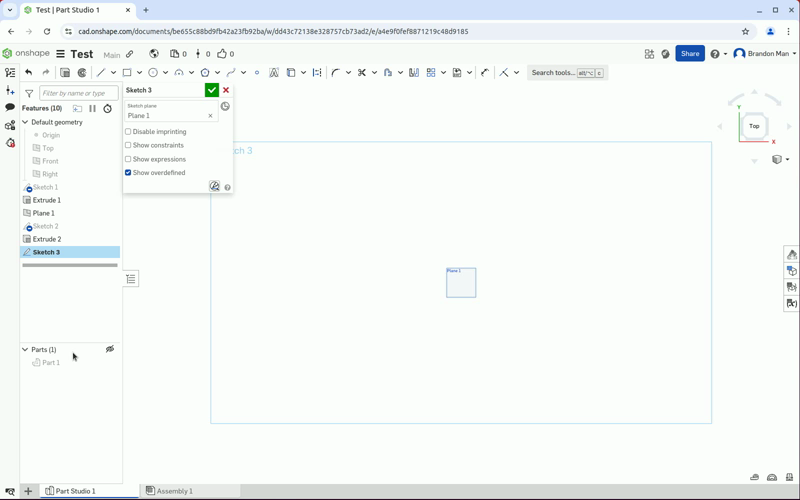
key(c)
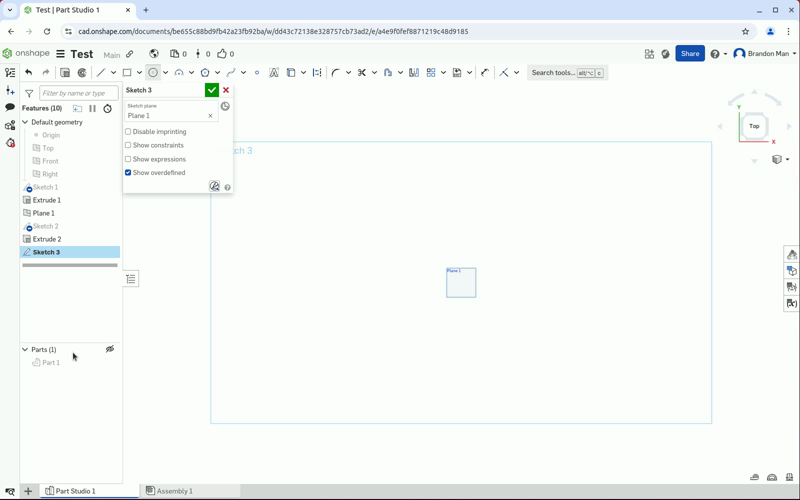
key_down(shift)
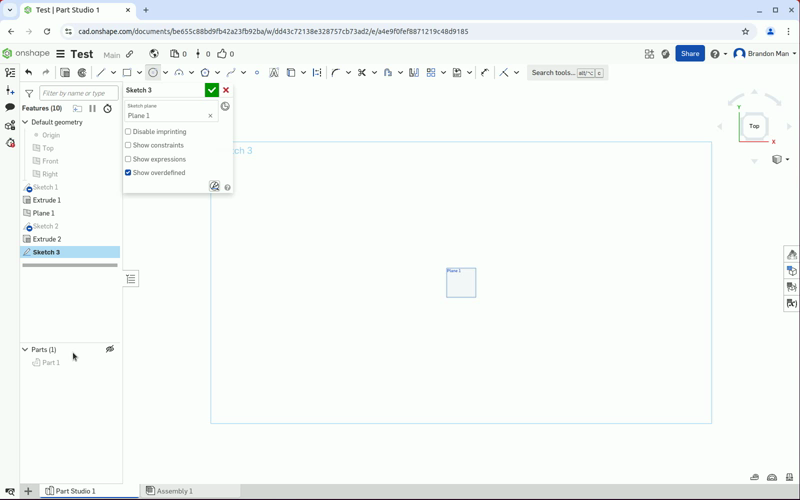
mouse_move(468, 294)
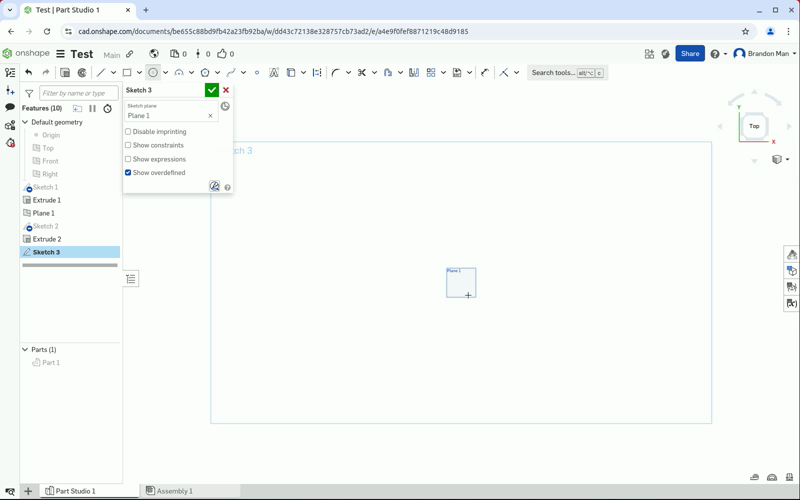
click(468, 294)
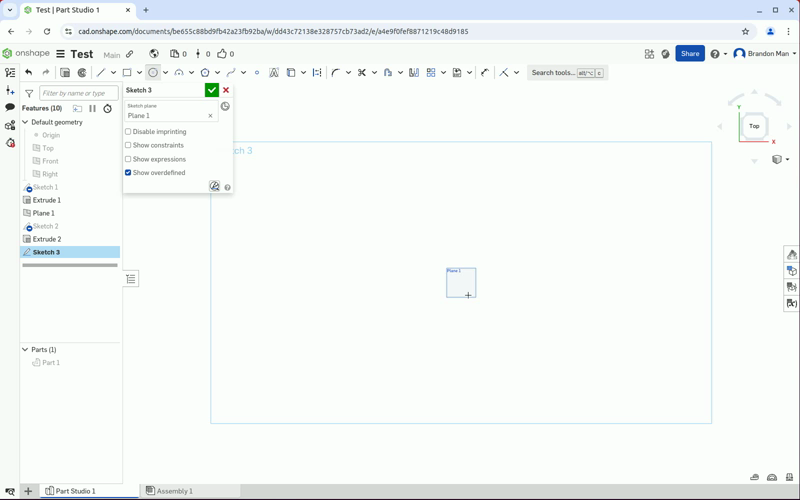
key_up(shift)
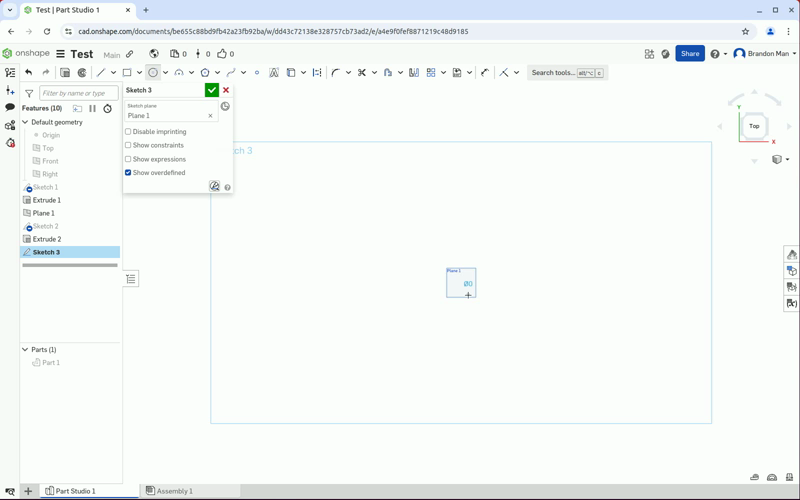
mouse_move(474, 294)
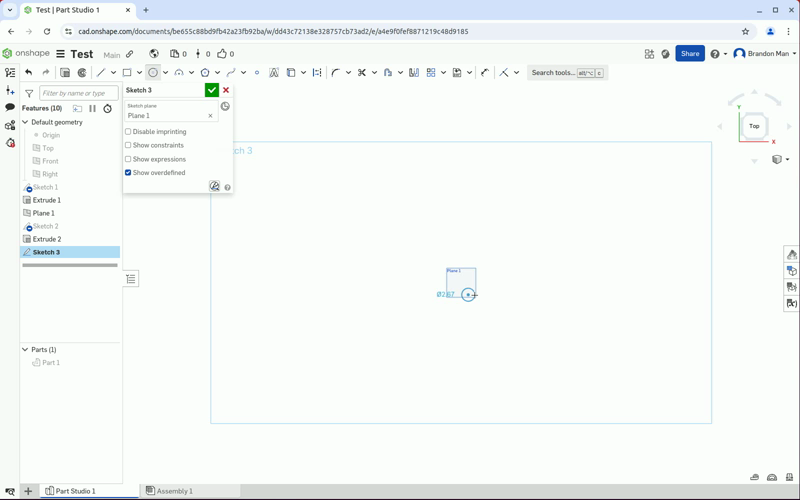
click(474, 294)
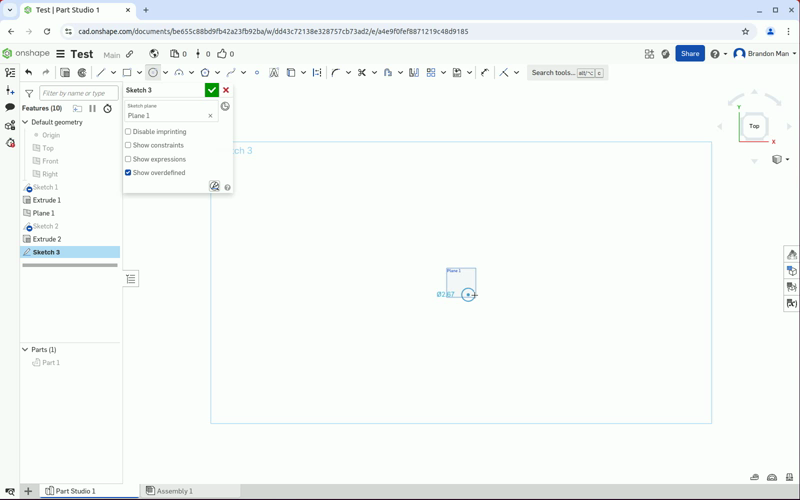
key(esc)
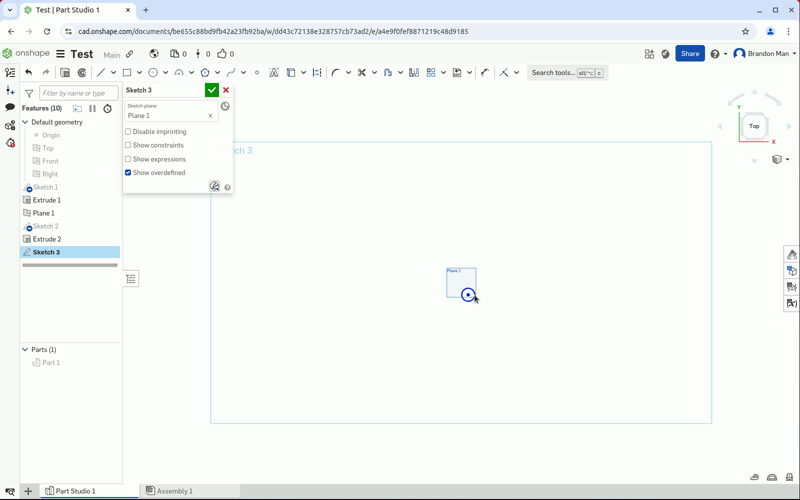
mouse_move(465, 289)
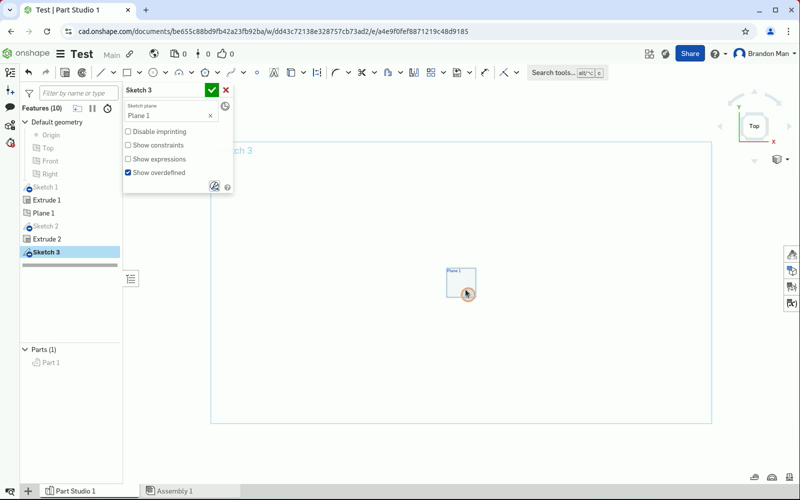
scroll(6)
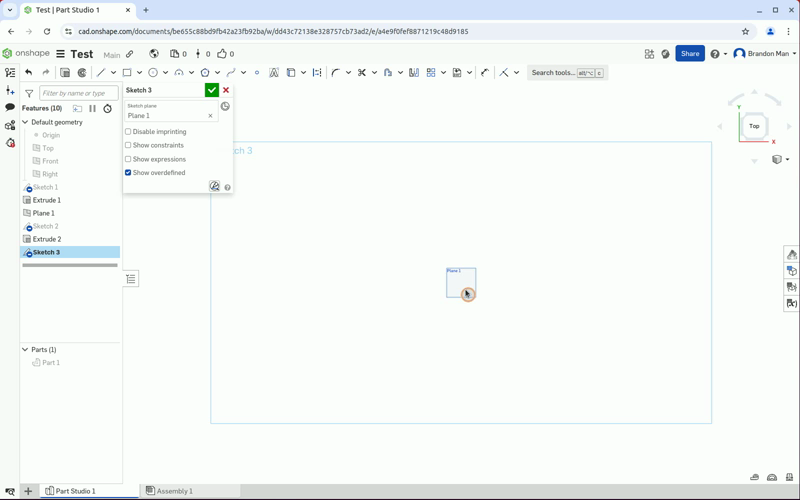
scroll(6)
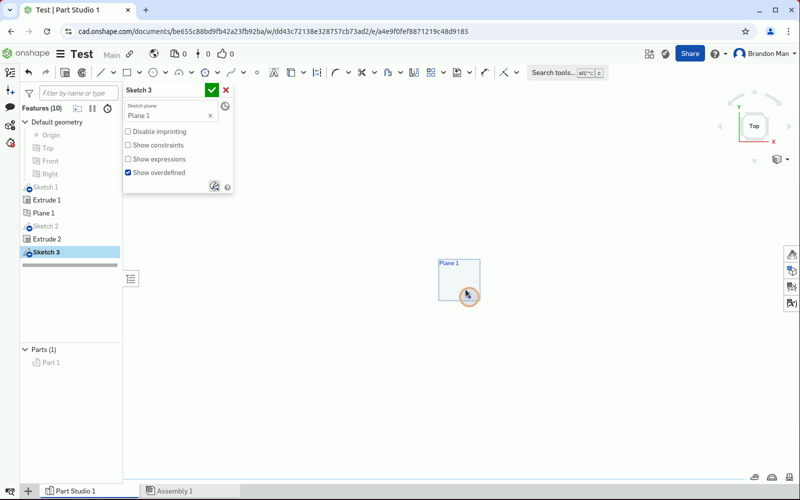
scroll(6)
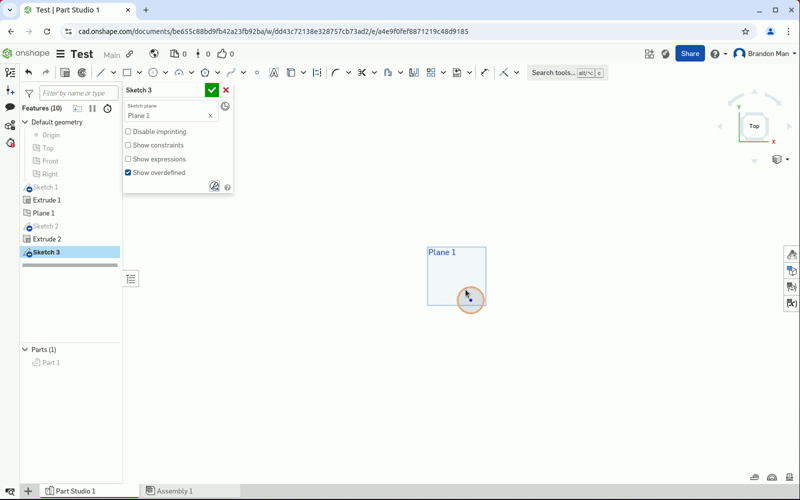
scroll(6)
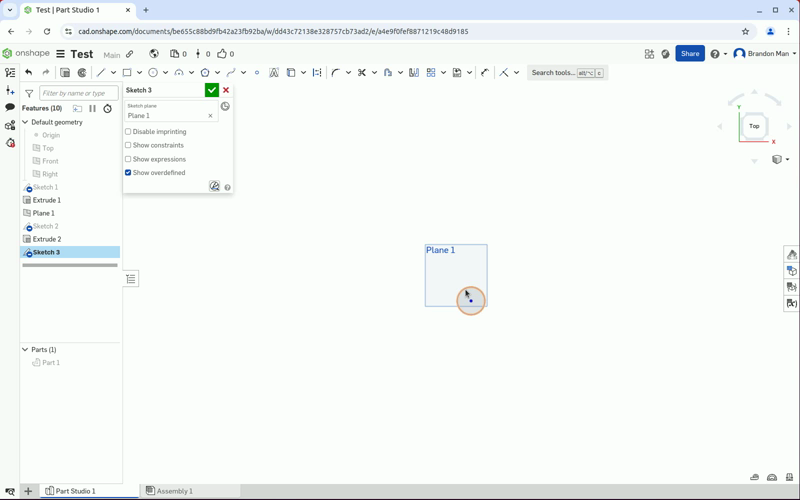
scroll(6)
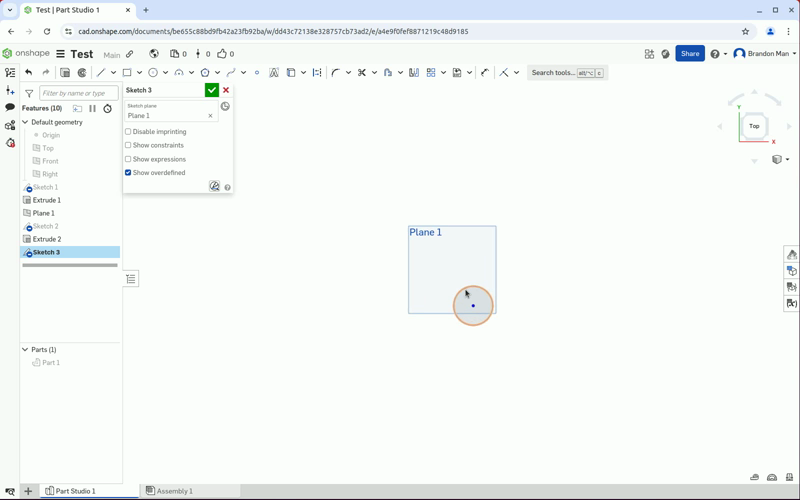
scroll(6)
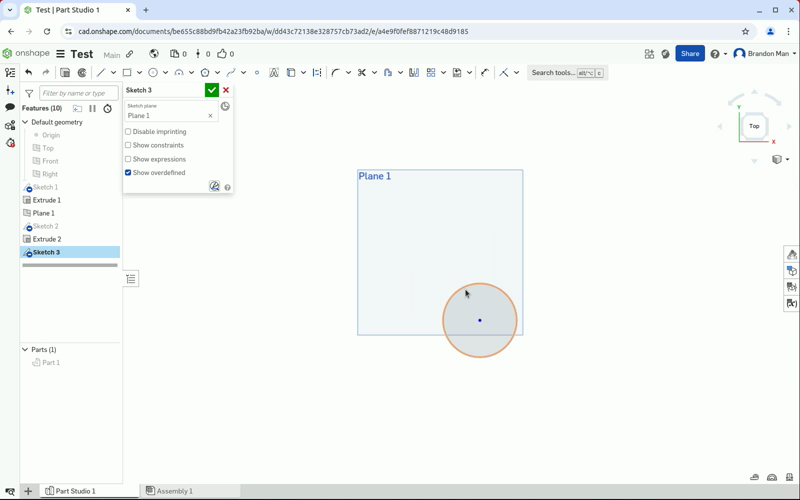
scroll(6)
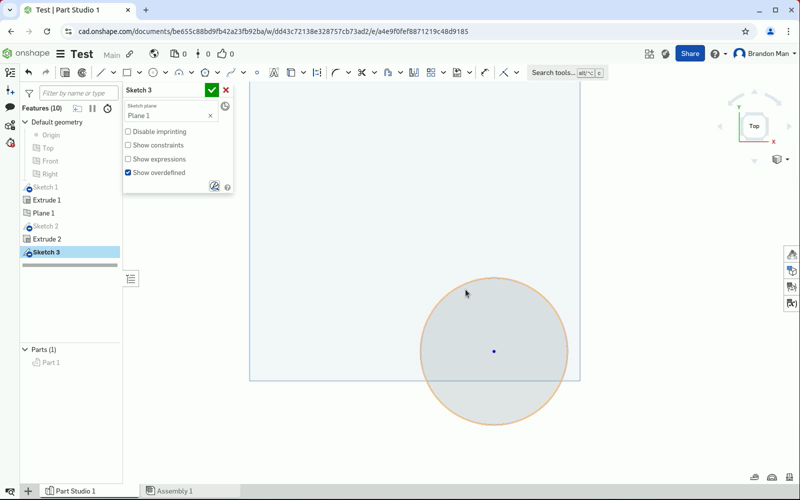
click(465, 289)
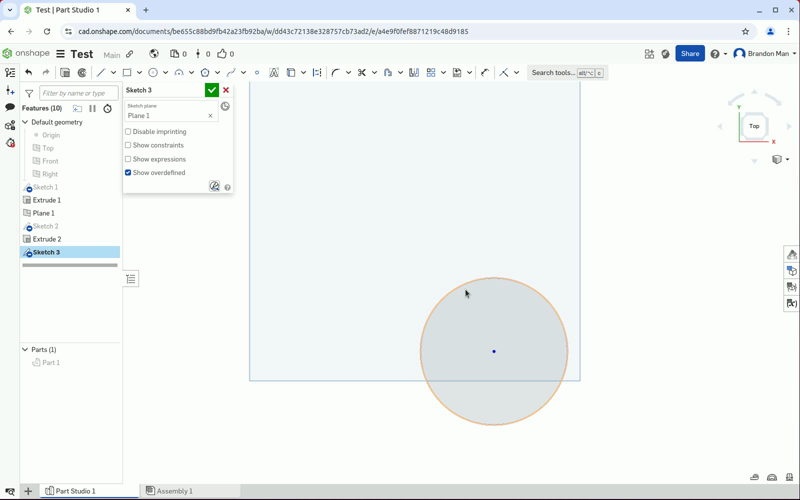
scroll(-6)
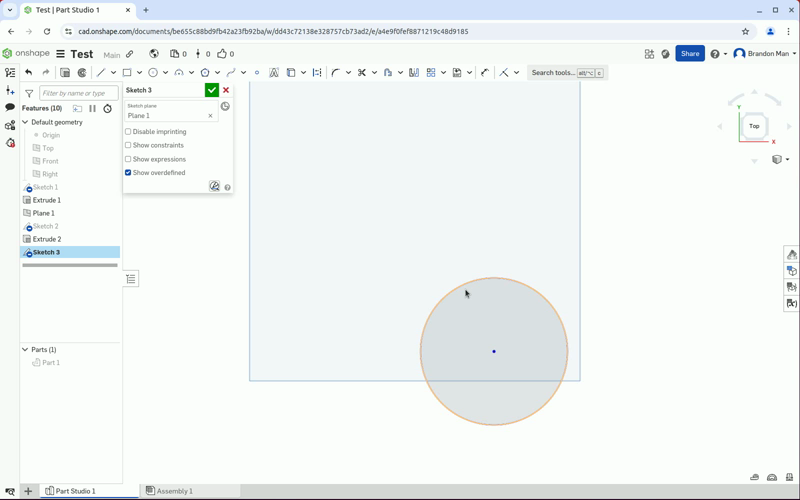
scroll(-6)
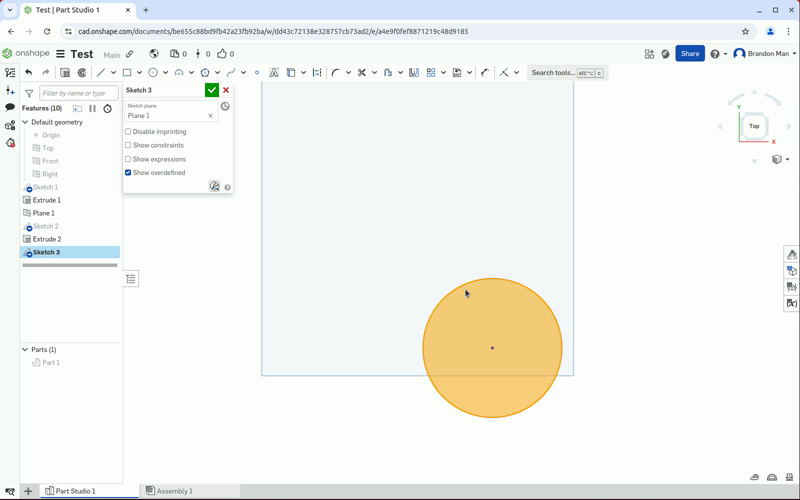
scroll(-6)
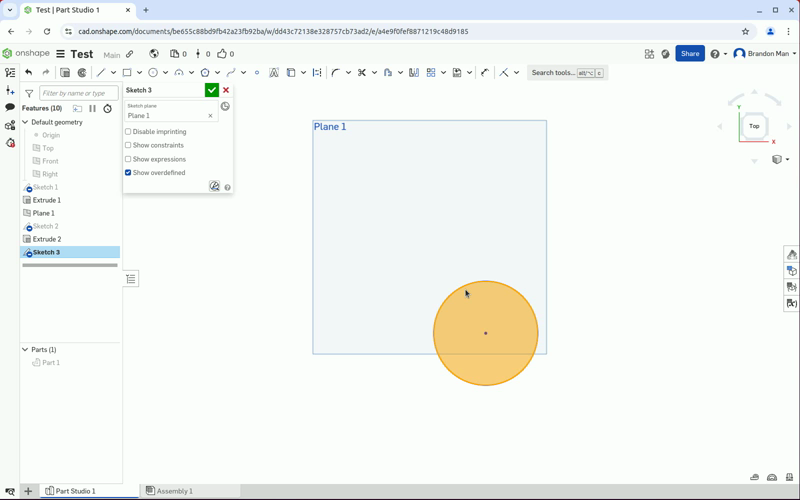
scroll(-6)
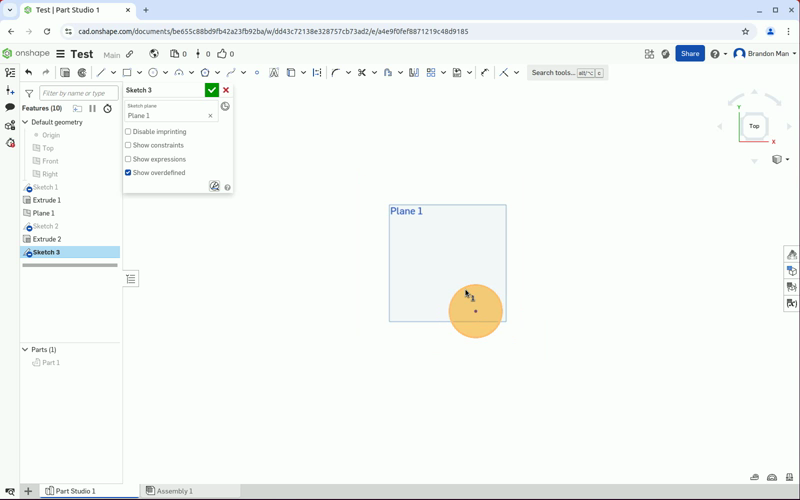
scroll(-6)
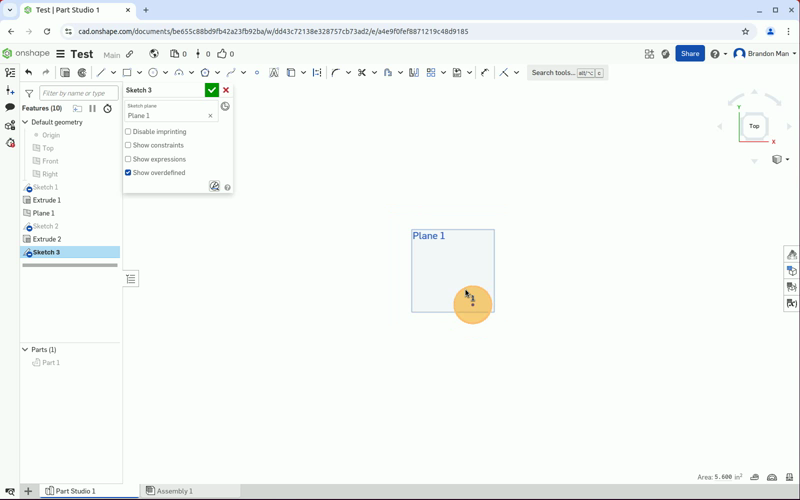
scroll(-6)
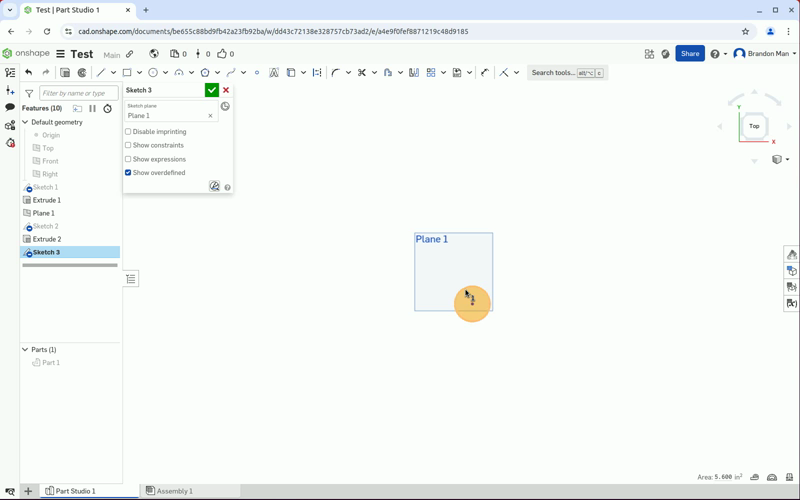
scroll(-6)
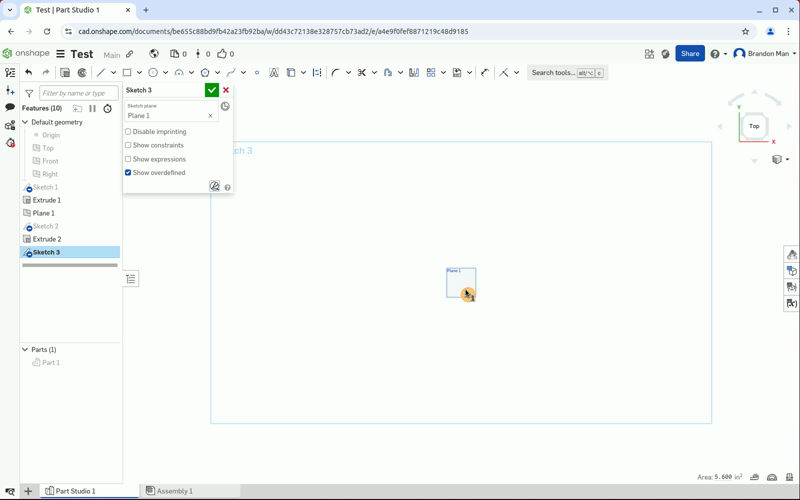
mouse_move(73, 352)
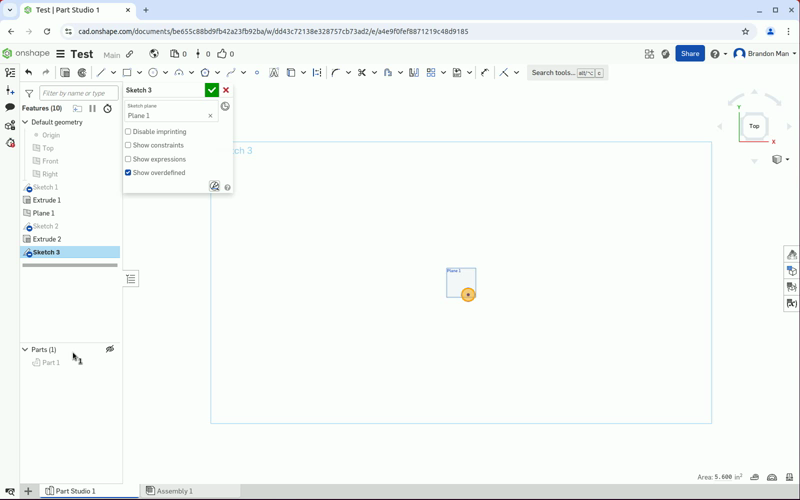
key(shift+y)
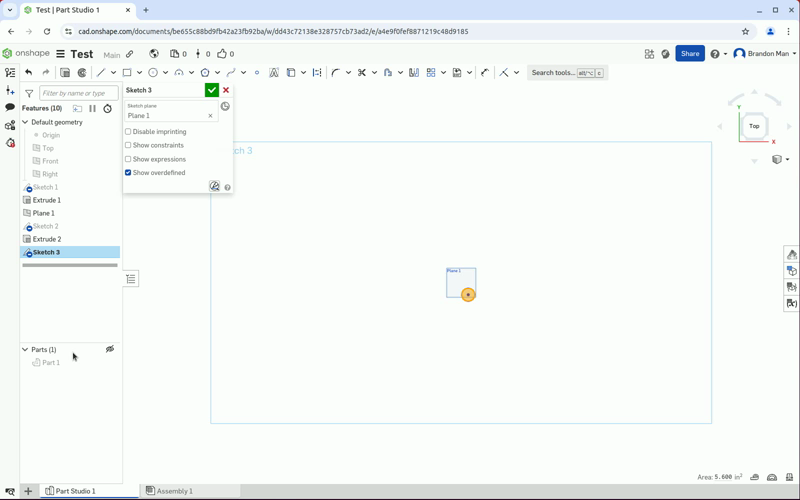
key(shift+e)
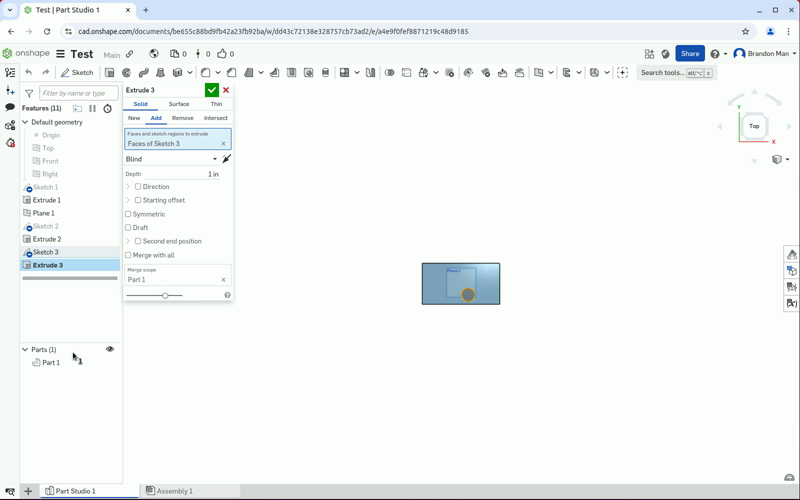
mouse_move(143, 106)
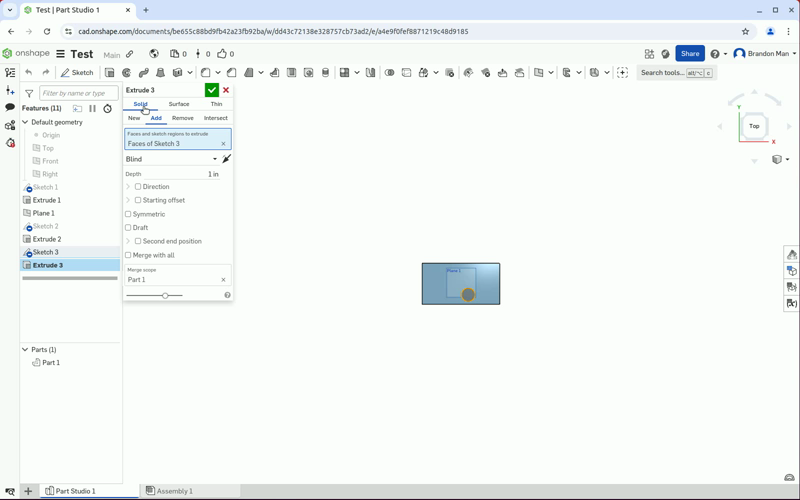
click(143, 106)
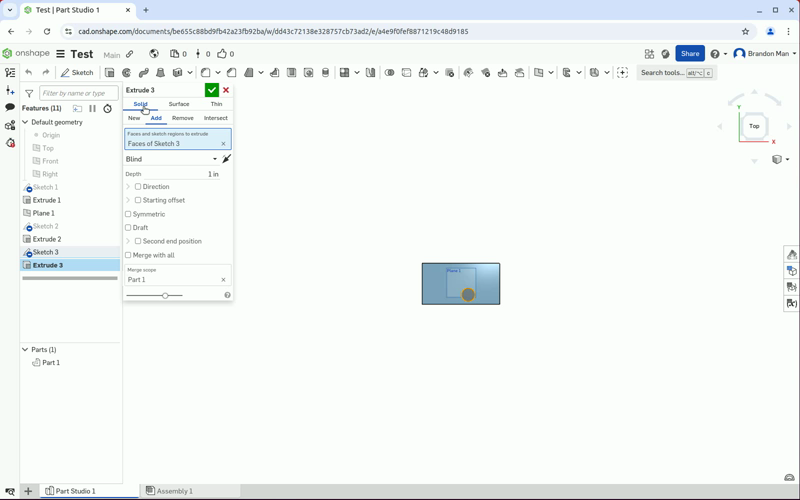
mouse_move(137, 120)
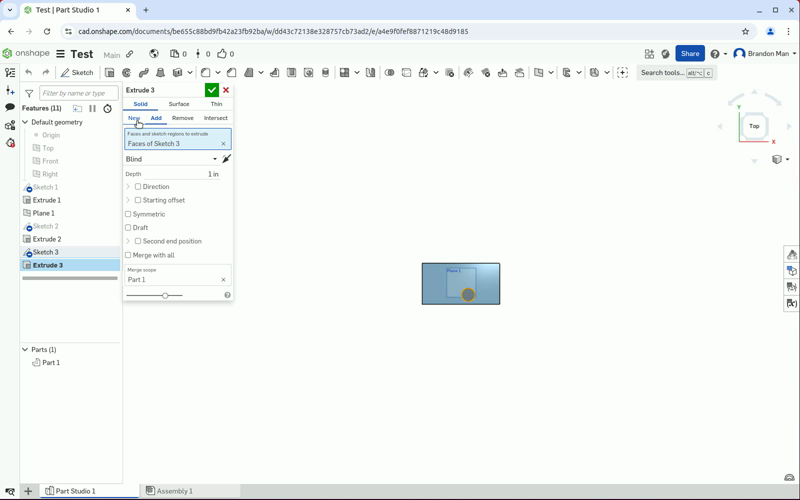
click(137, 120)
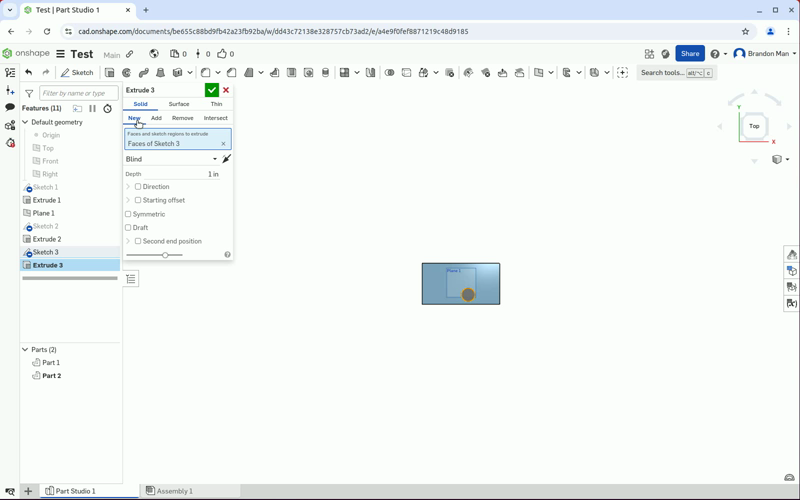
key(tab, 4)
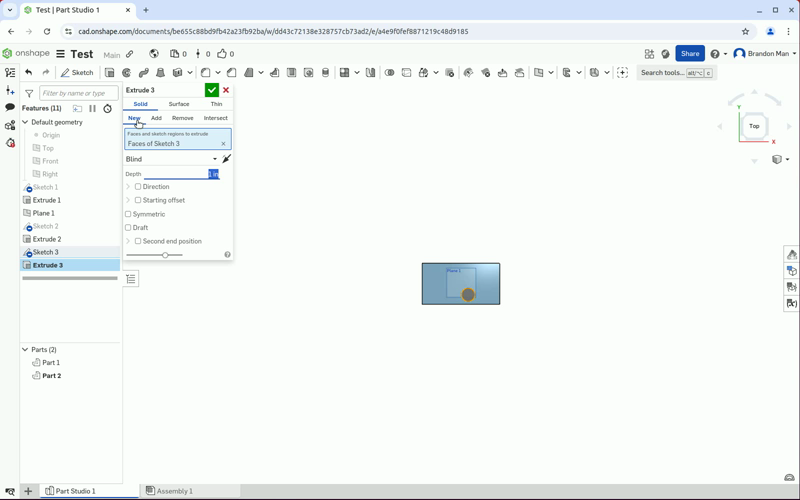
text(-1.685)
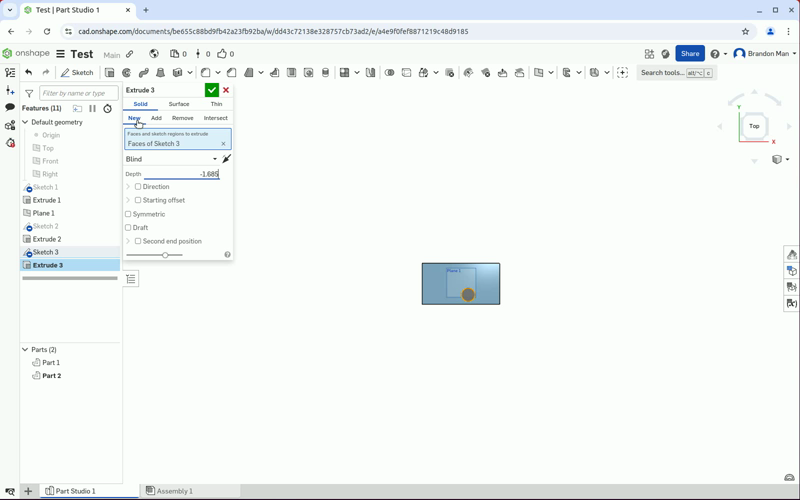
key(enter)
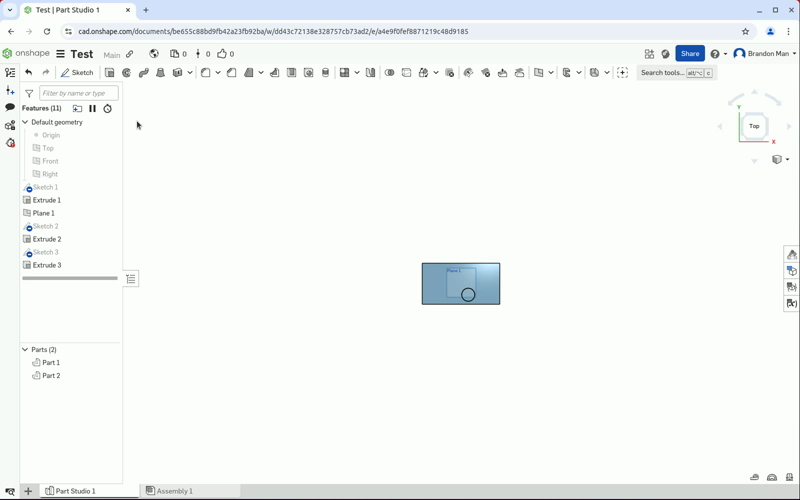
key(shift+h)
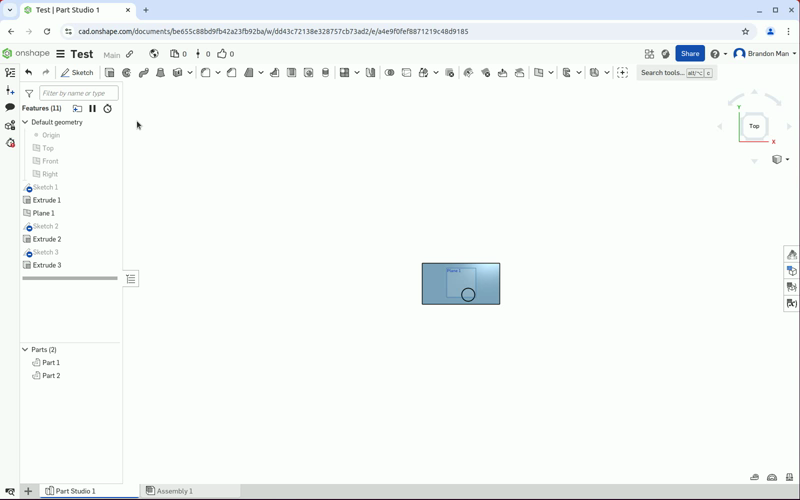
key(shift+h)
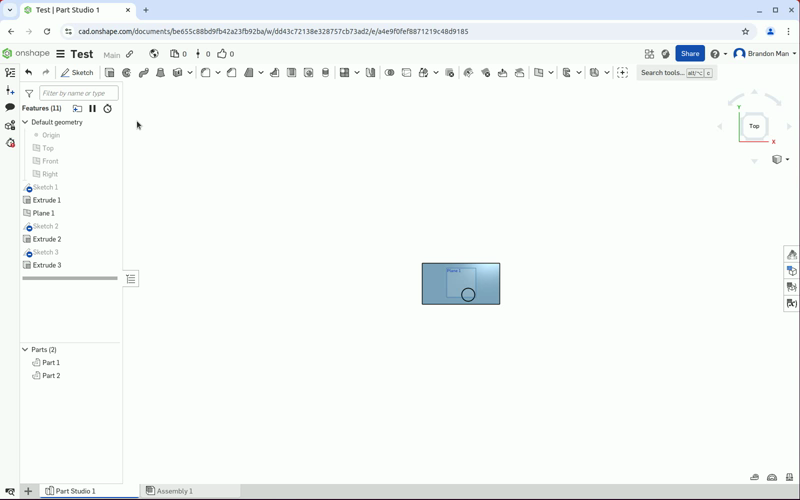
mouse_move(73, 189)
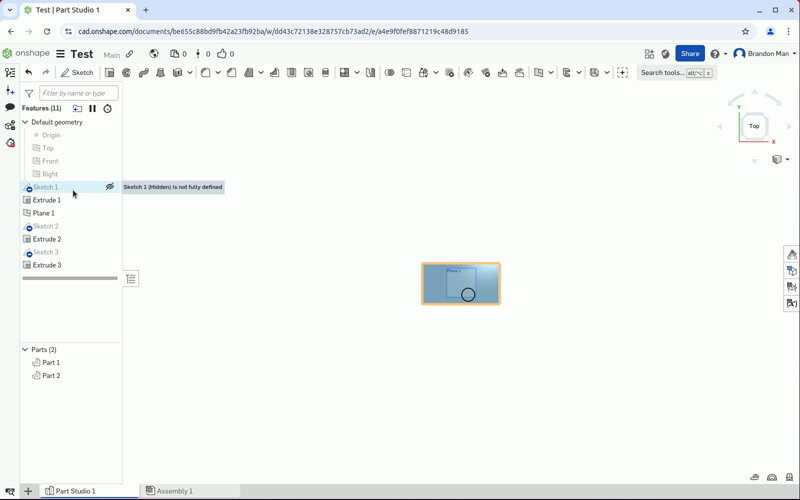
click(73, 189)
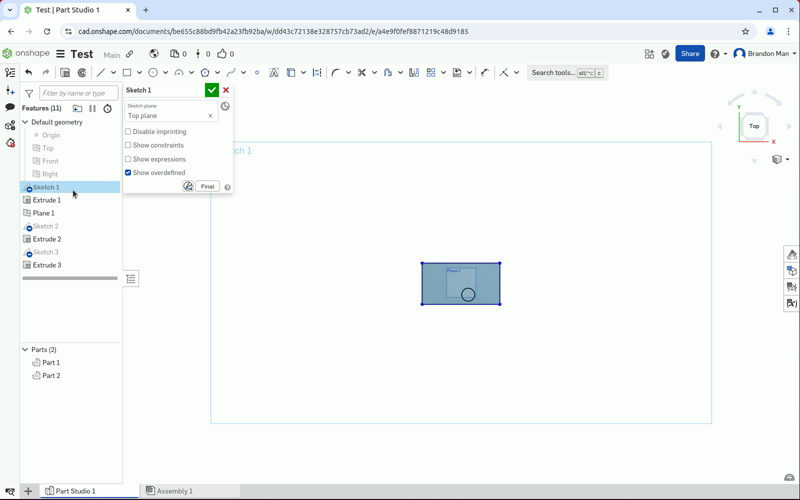
mouse_move(229, 92)
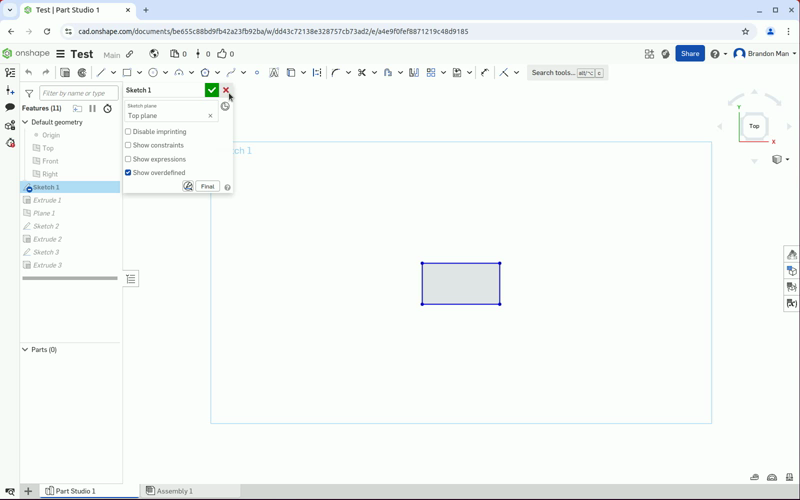
click(229, 92)
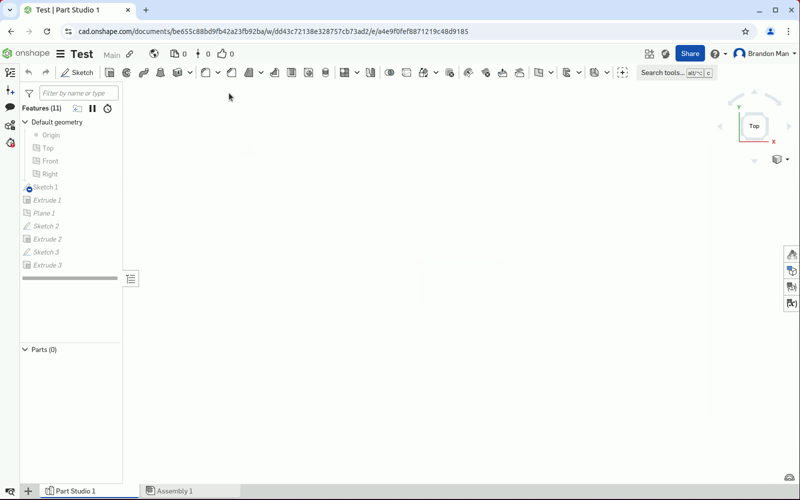
key(shift+s)
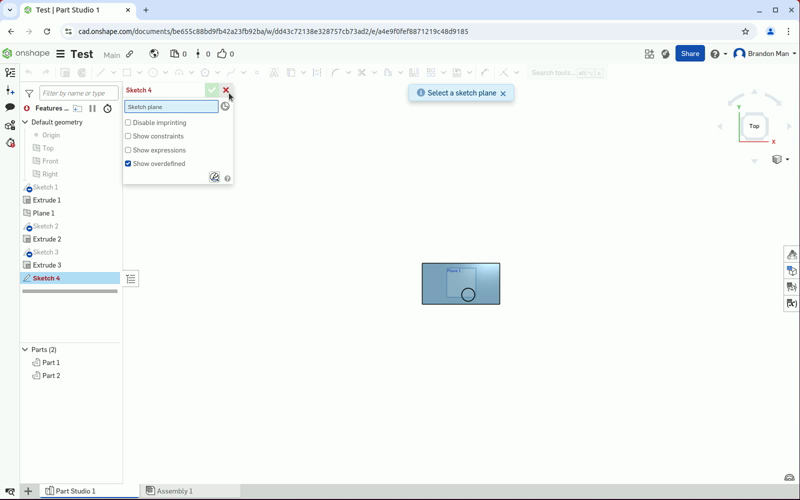
mouse_move(73, 215)
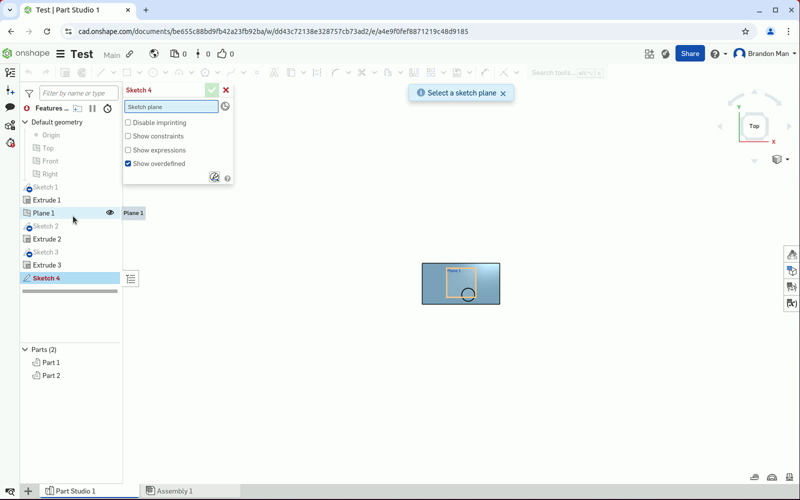
click(73, 215)
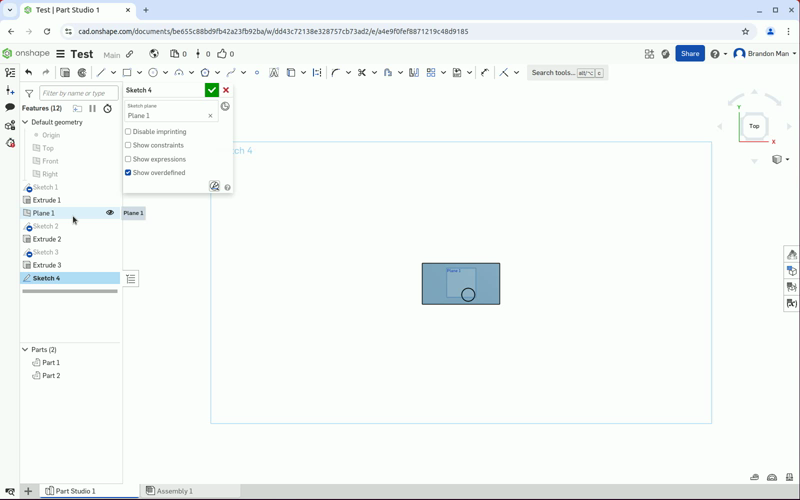
mouse_move(73, 352)
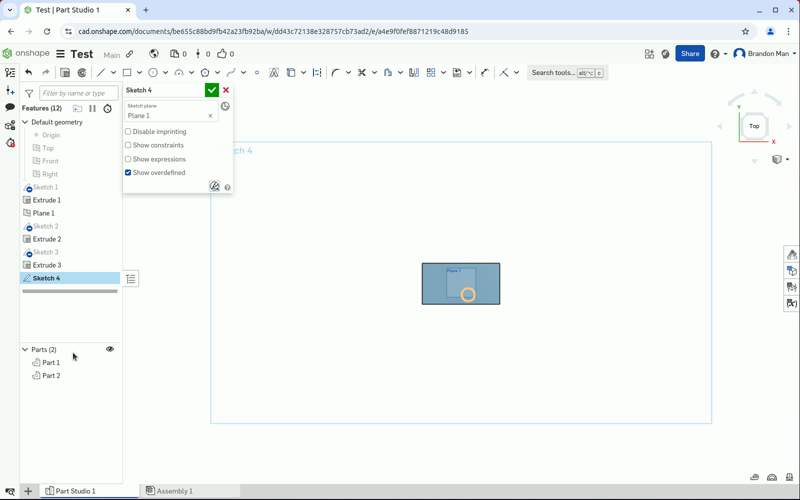
key(y)
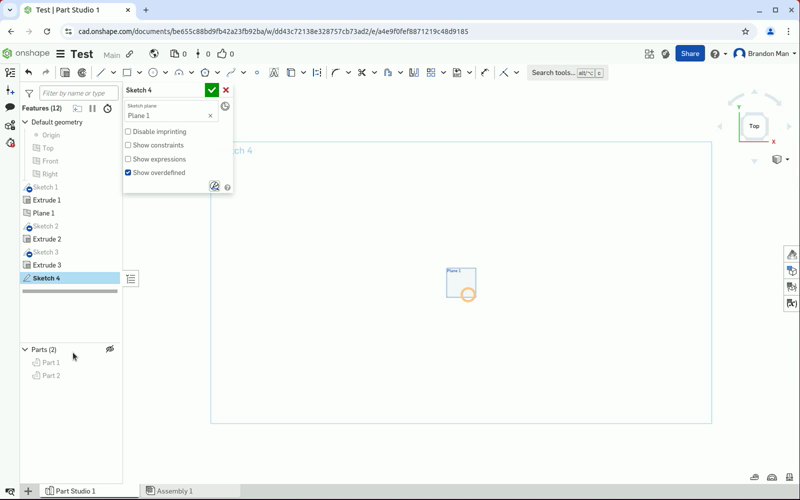
key(c)
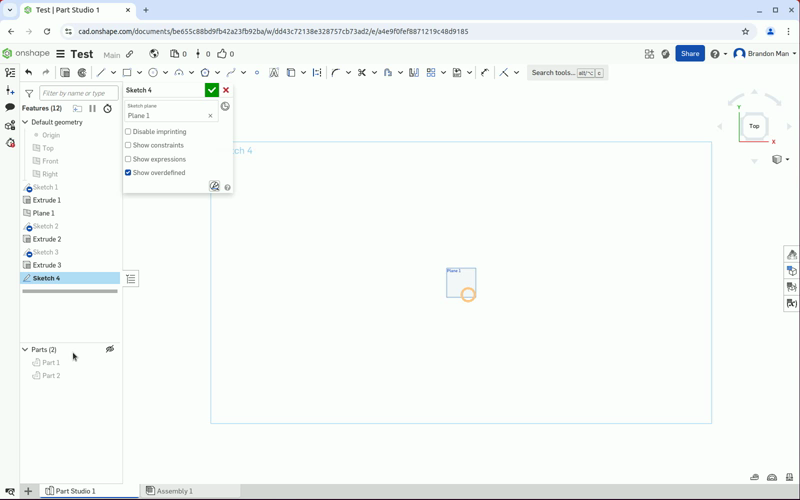
key_down(shift)
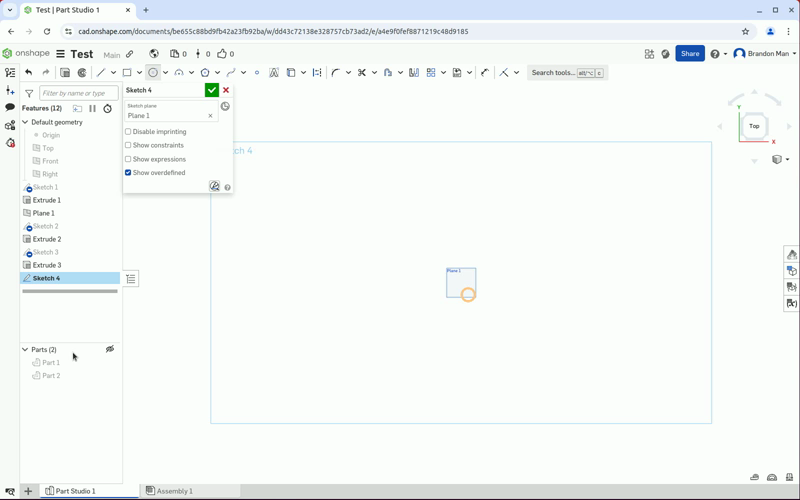
mouse_move(467, 294)
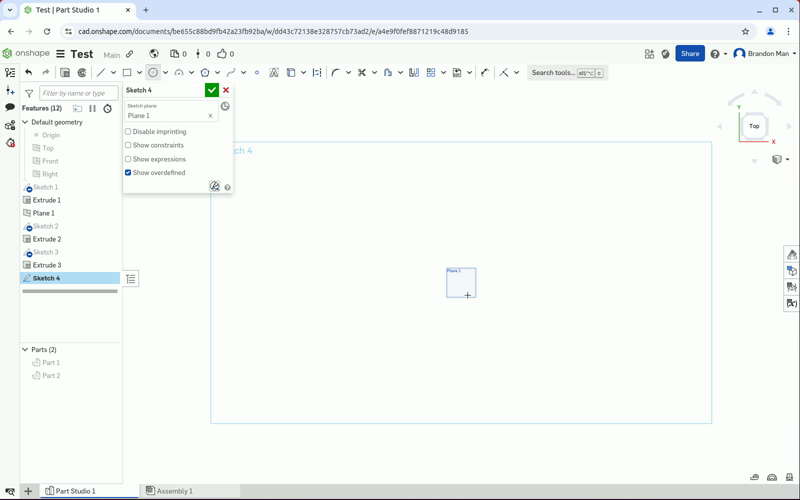
click(467, 294)
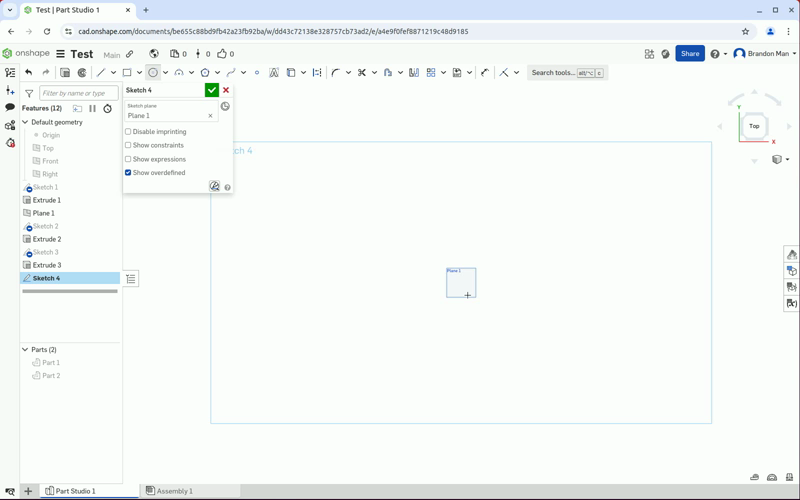
key_up(shift)
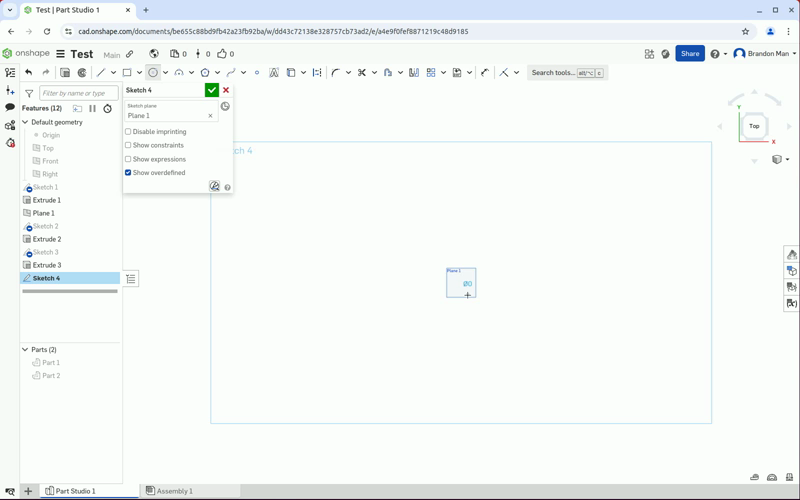
mouse_move(472, 294)
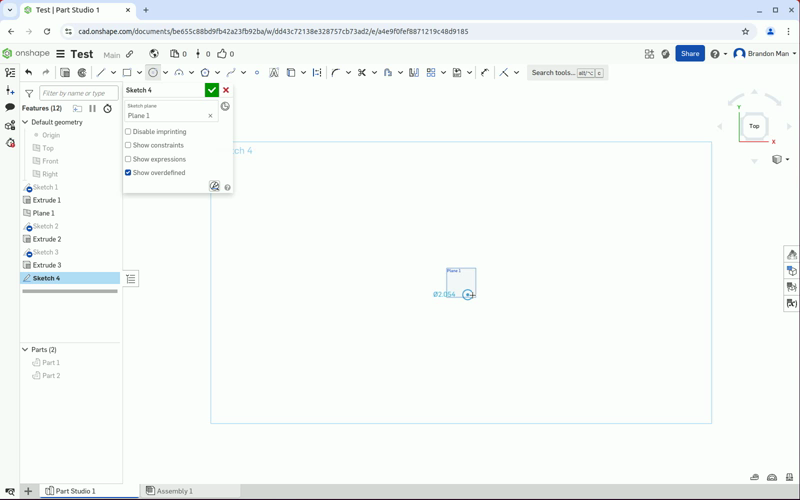
click(472, 294)
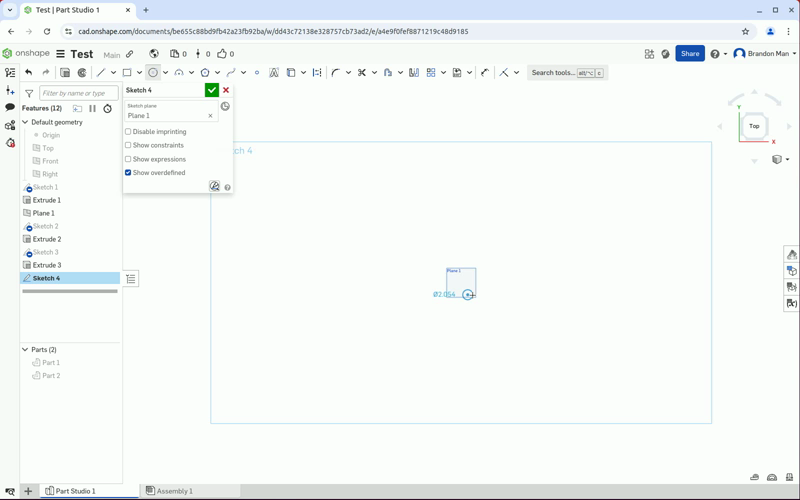
key(esc)
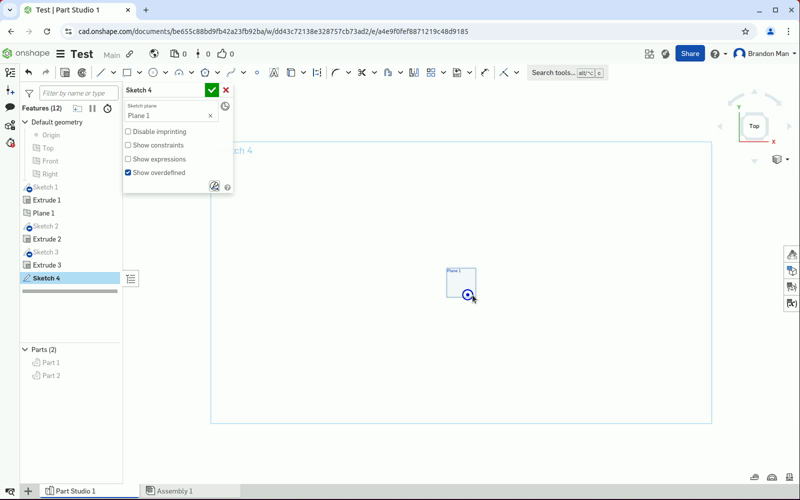
mouse_move(471, 293)
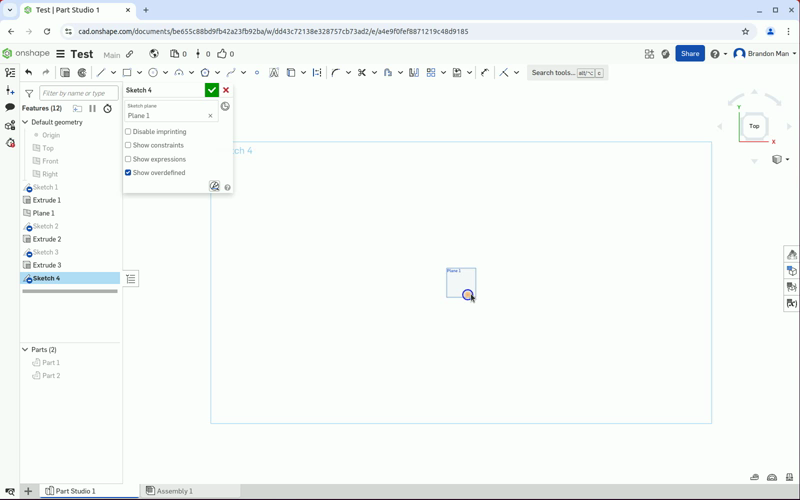
scroll(6)
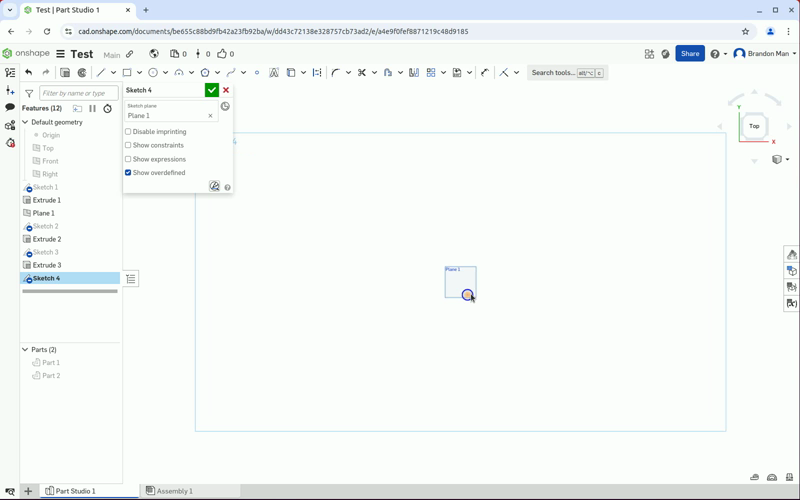
scroll(6)
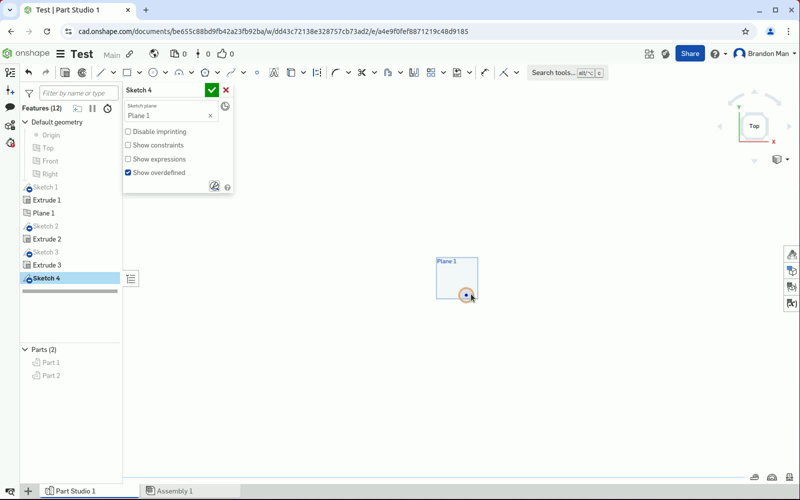
scroll(6)
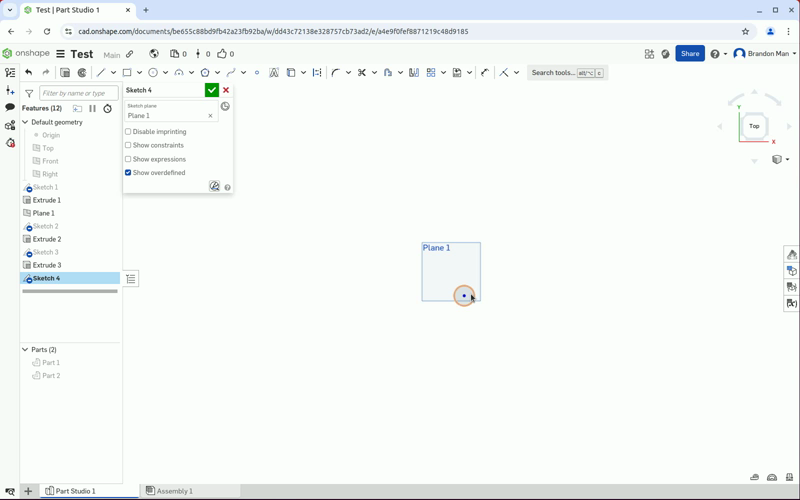
scroll(6)
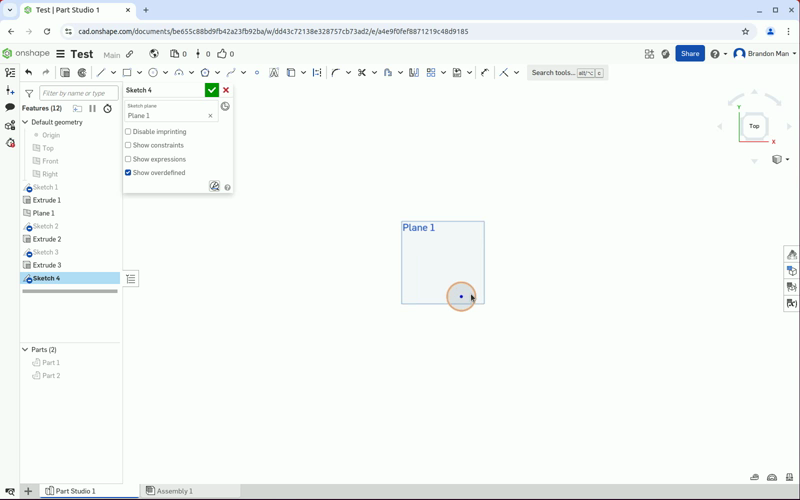
scroll(6)
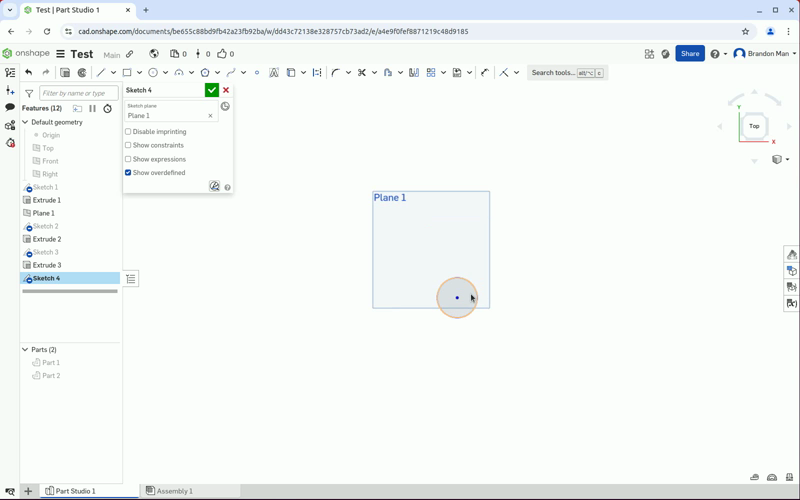
scroll(6)
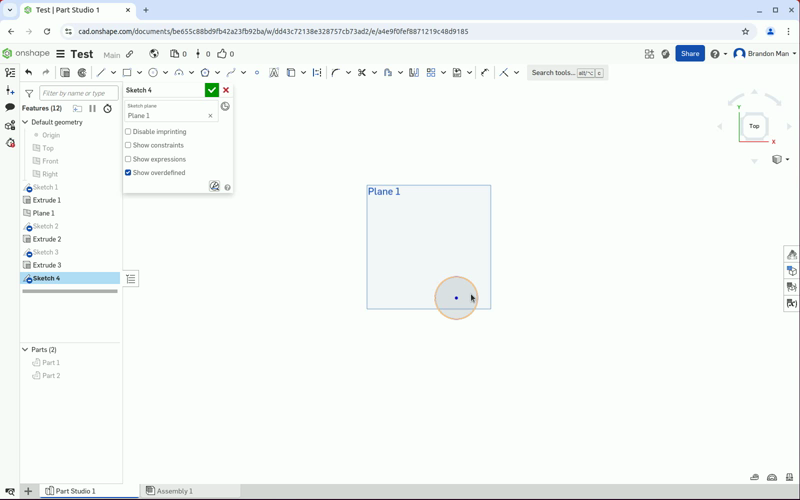
scroll(6)
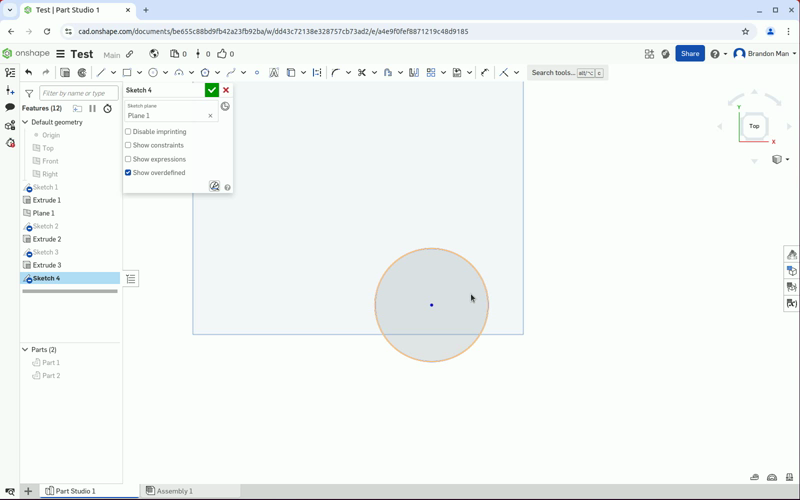
click(471, 293)
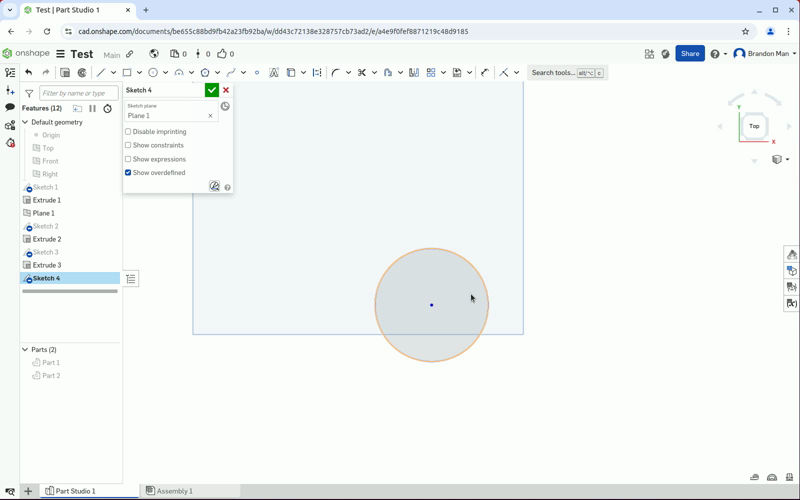
scroll(-6)
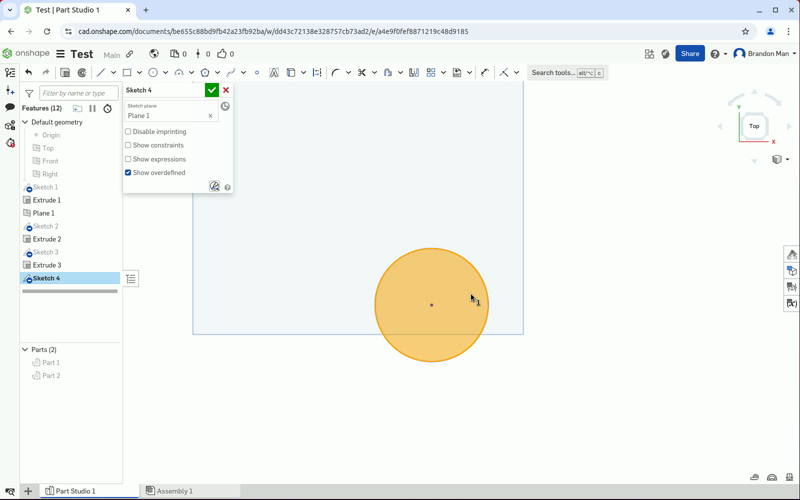
scroll(-6)
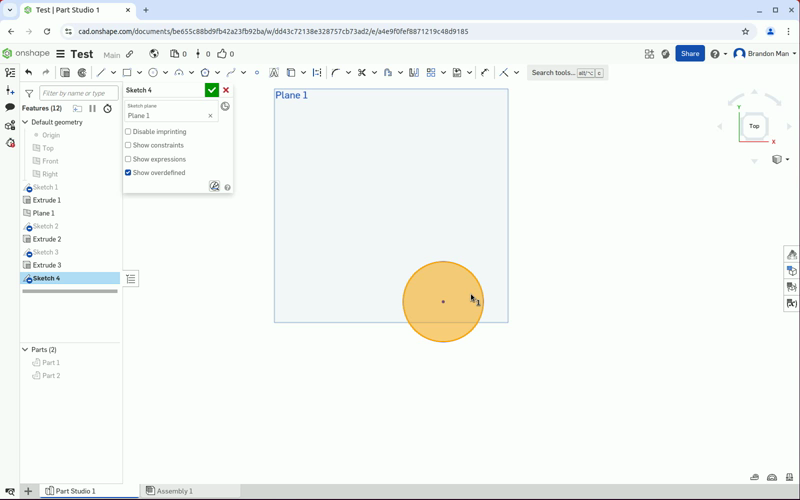
scroll(-6)
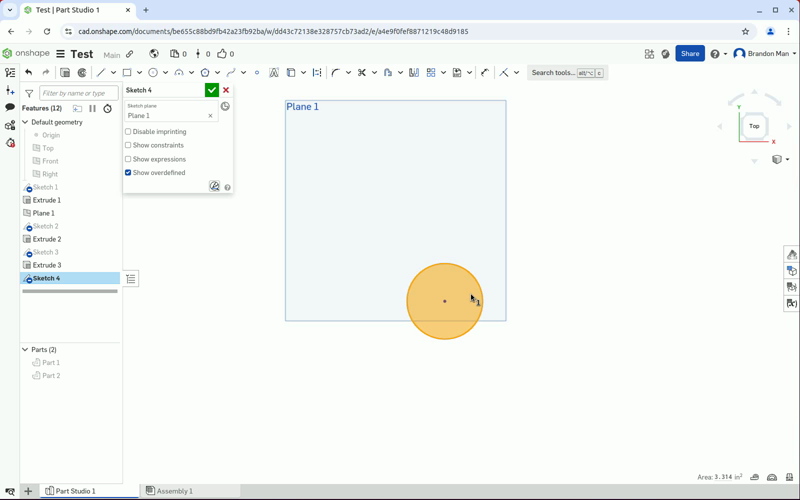
scroll(-6)
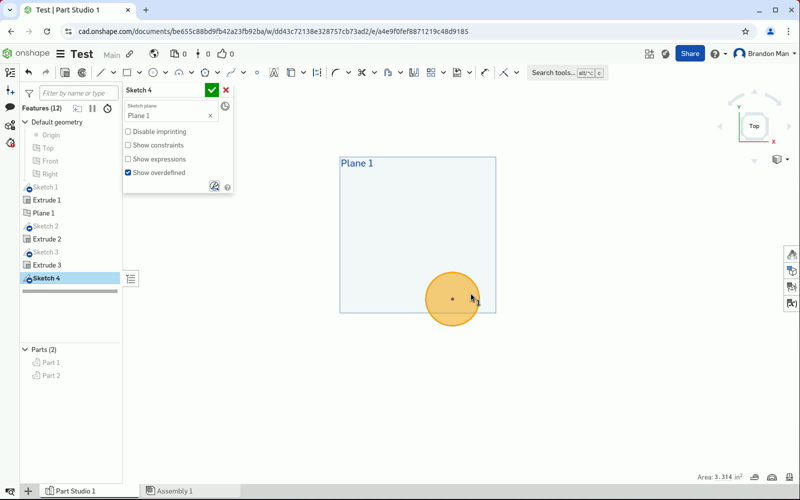
scroll(-6)
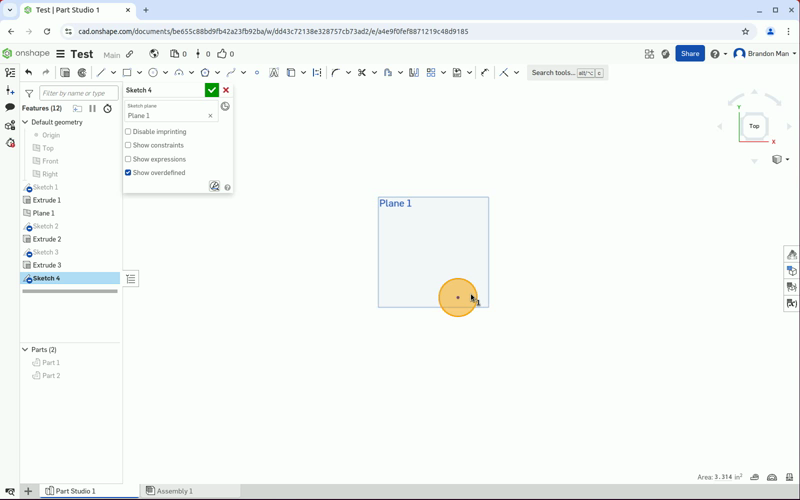
scroll(-6)
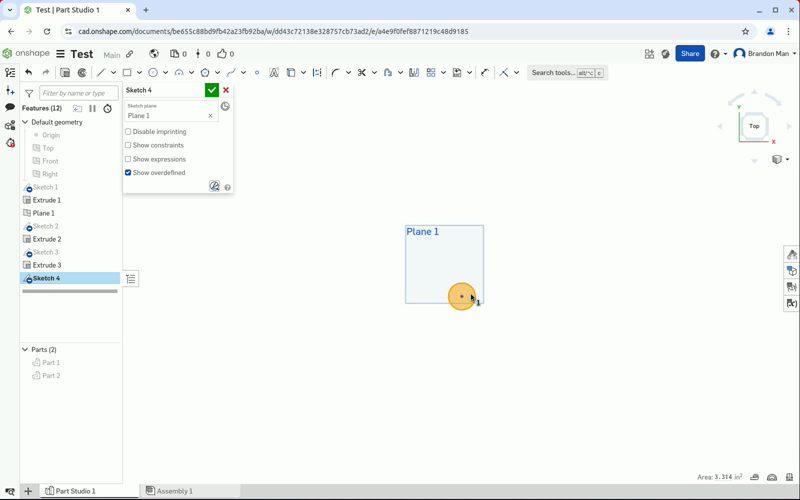
scroll(-6)
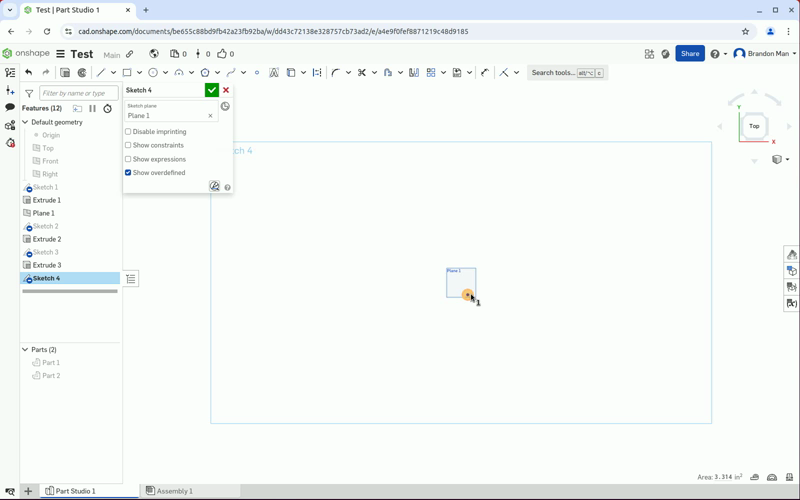
mouse_move(73, 352)
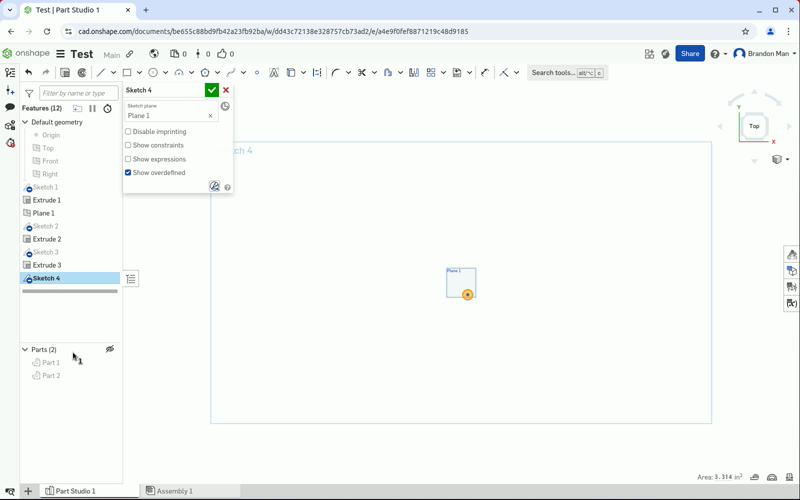
key(shift+y)
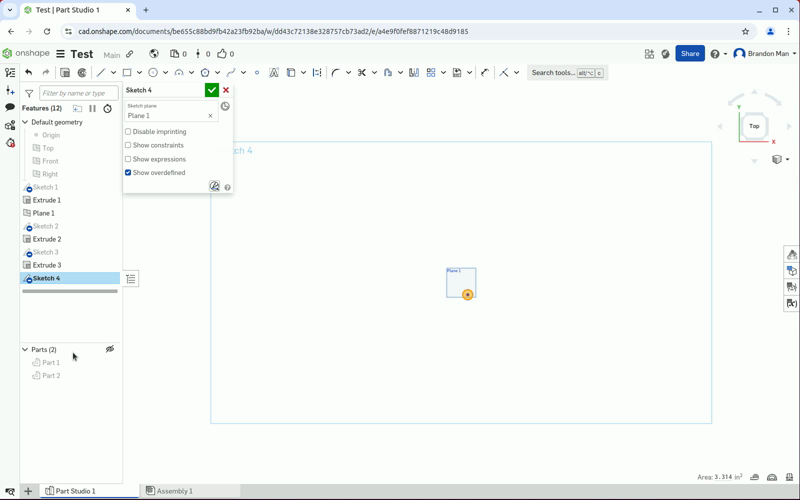
key(shift+e)
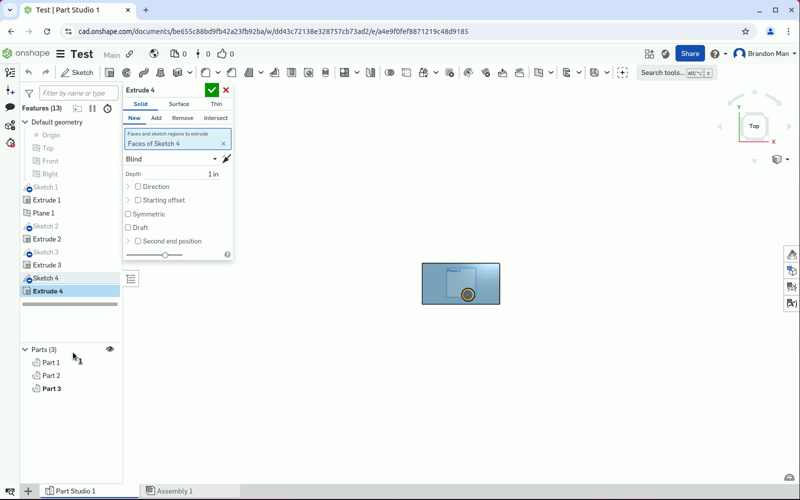
mouse_move(143, 106)
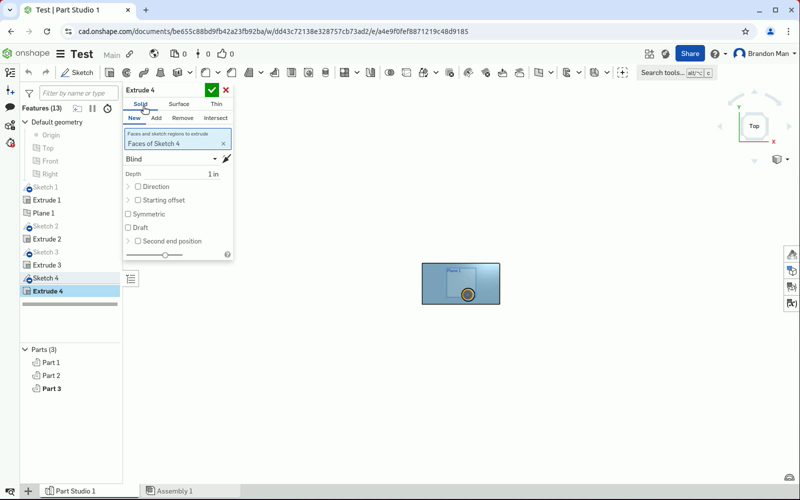
click(143, 106)
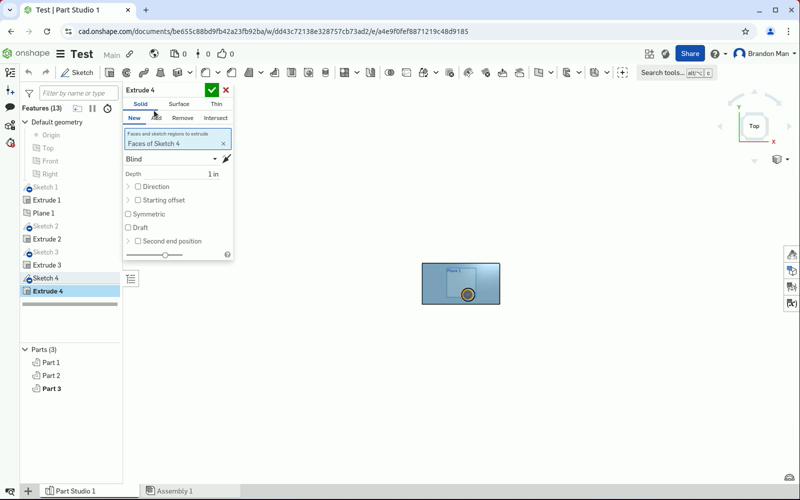
mouse_move(186, 120)
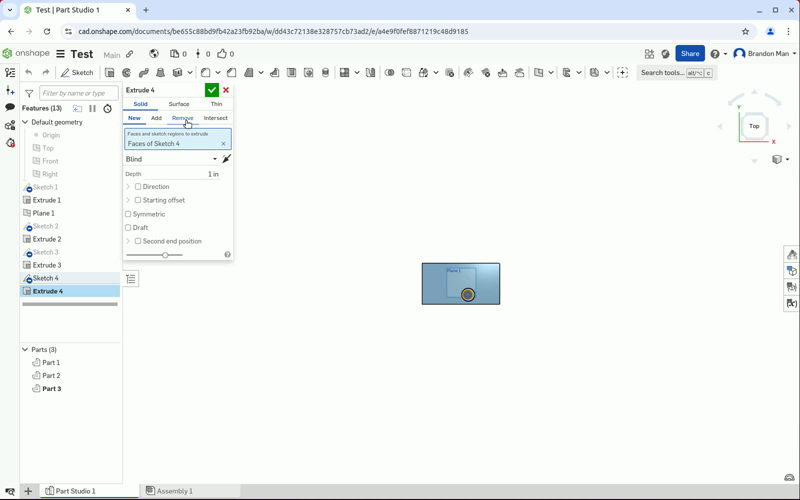
click(186, 120)
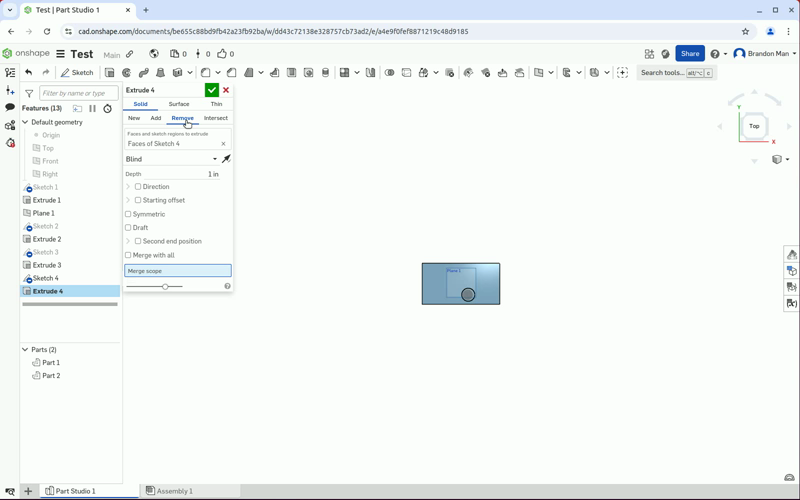
key(tab, 4)
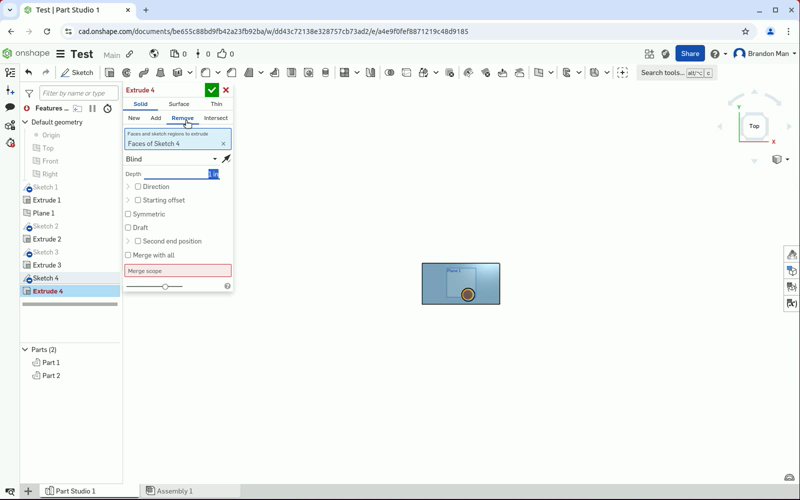
text(1.685)
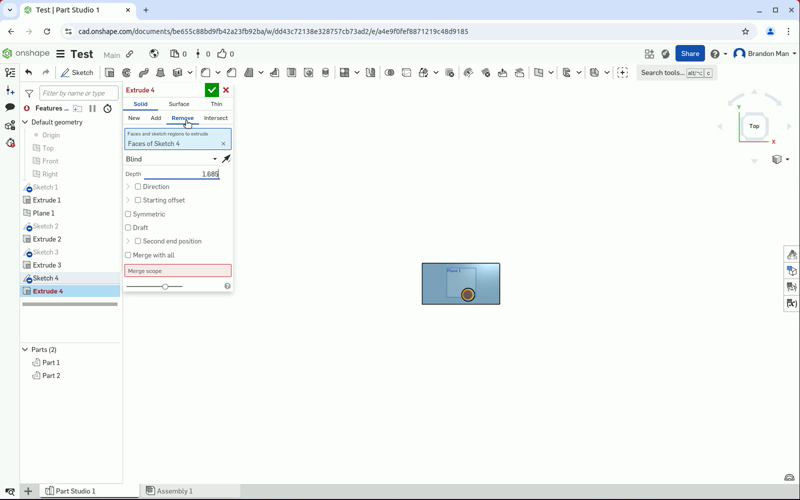
key(tab, 6)
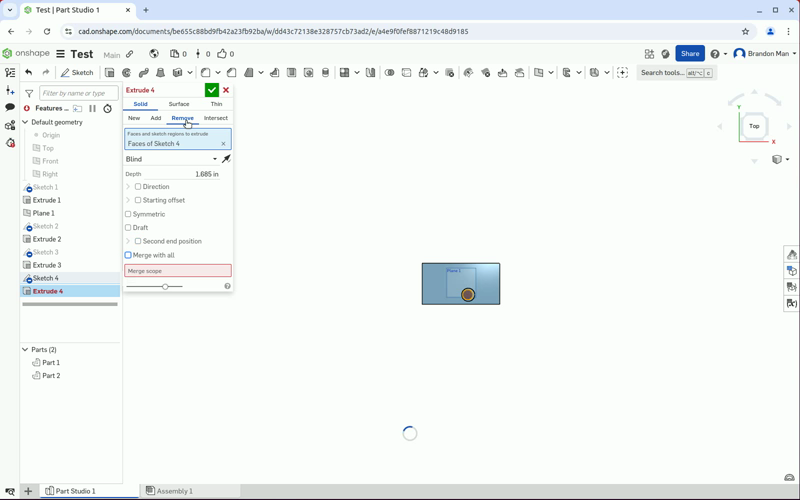
key(space)
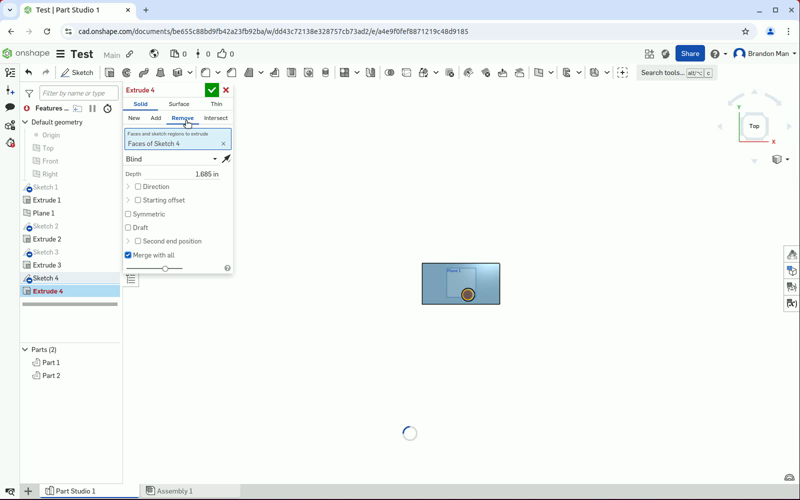
key(enter)
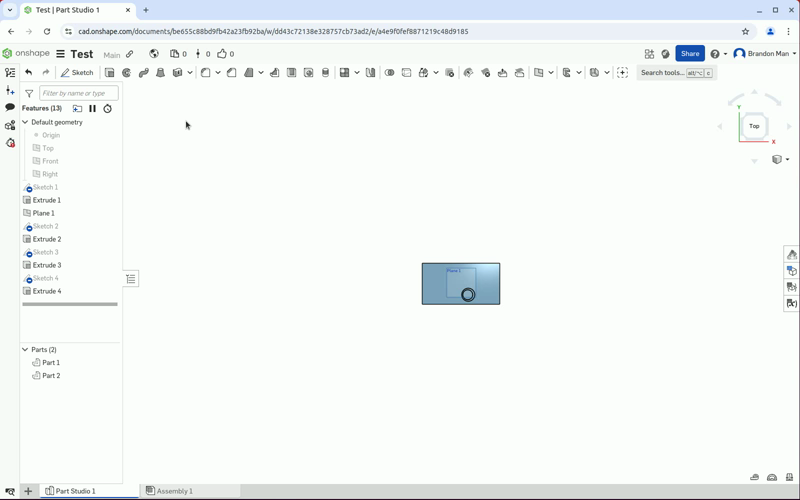
key(shift+h)
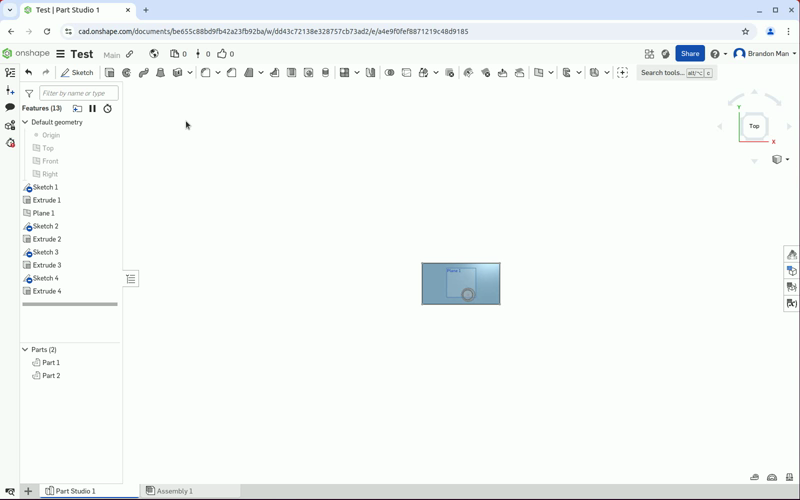
key(shift+h)
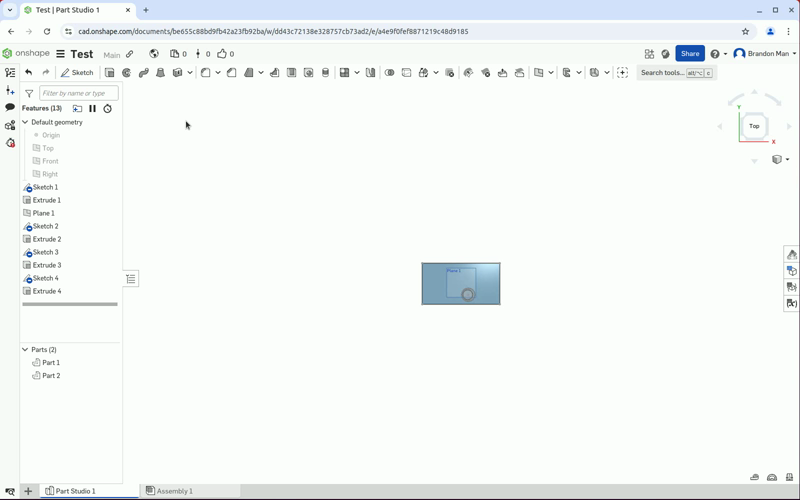
key(shift+7)
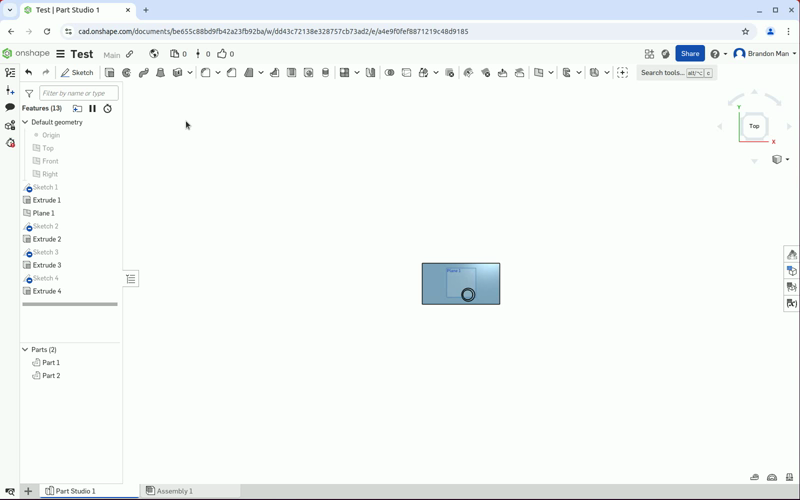
key(up, 3)
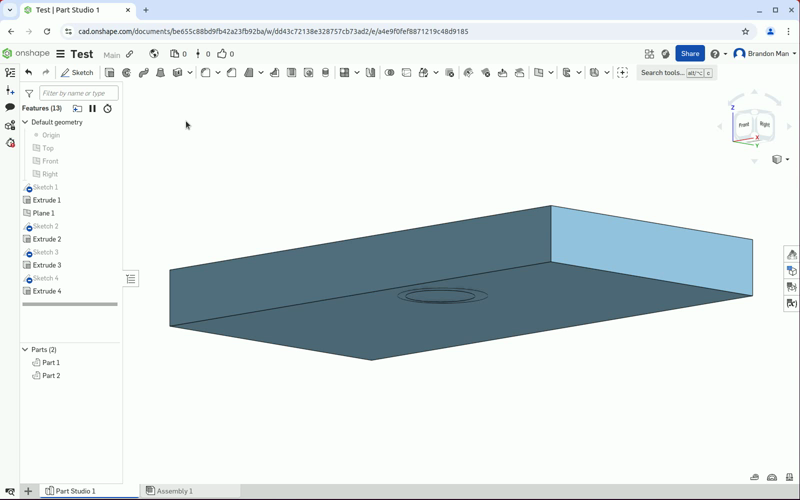
key(left, 3)
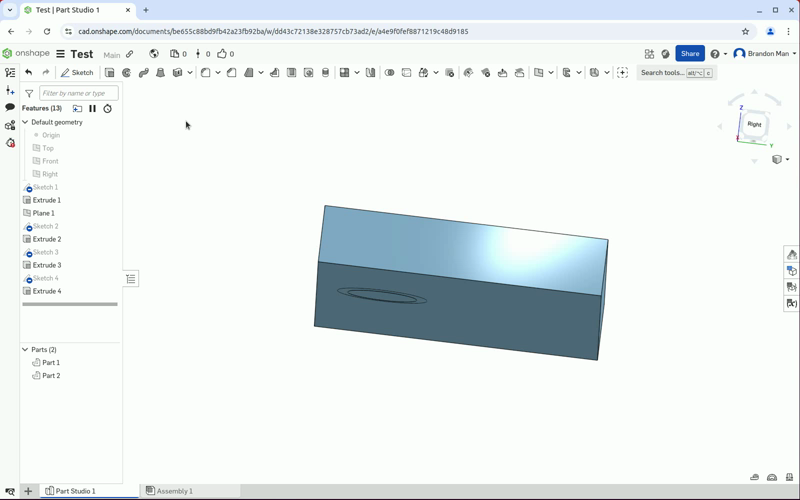
key(right, 3)
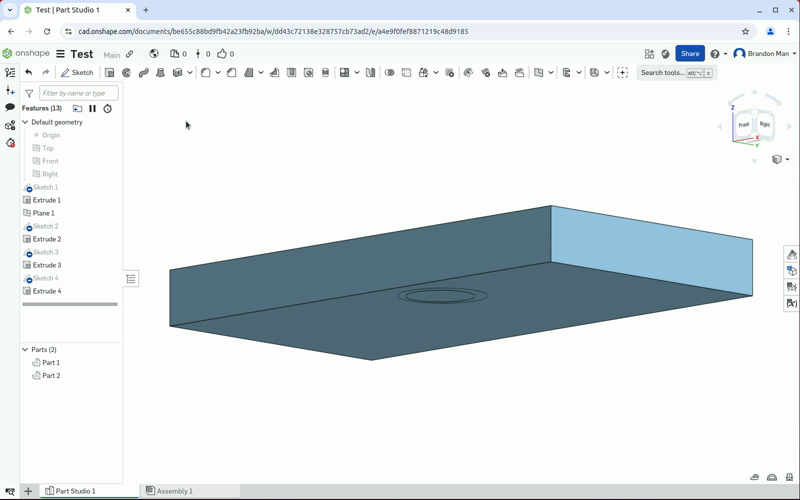
key(down, 3)
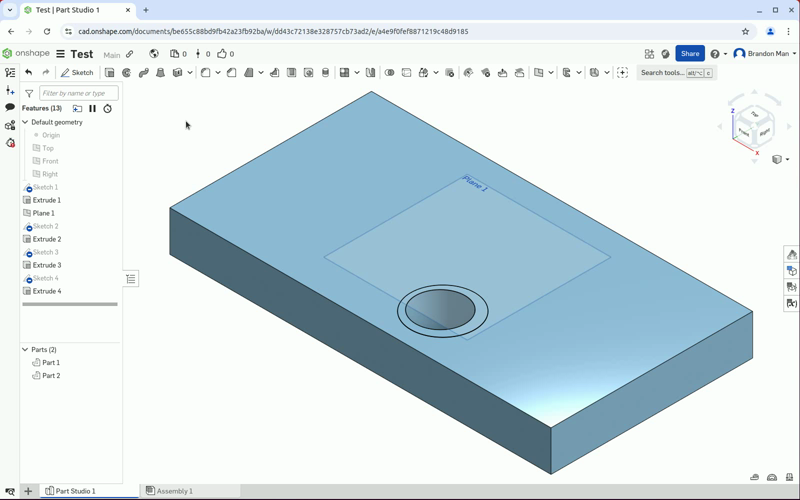
mouse_move(73, 189)
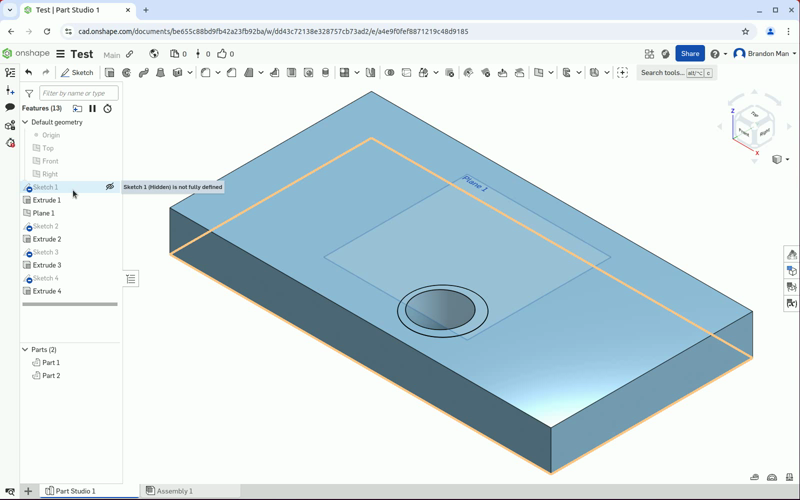
click(73, 189)